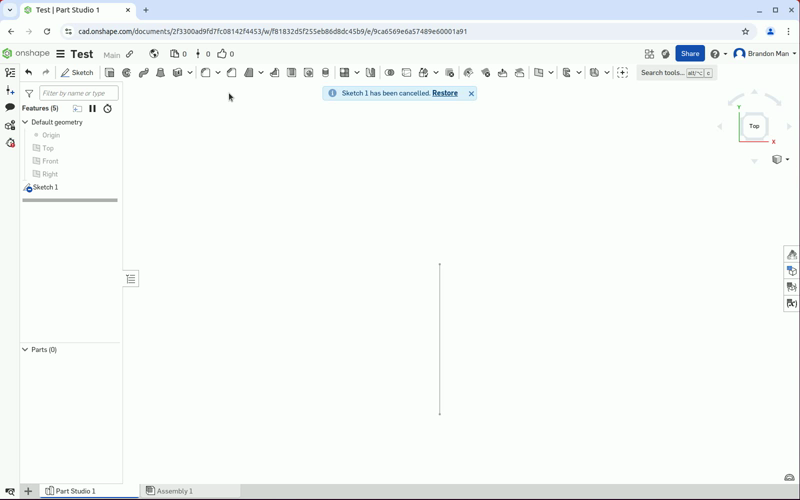
key(shift+h)
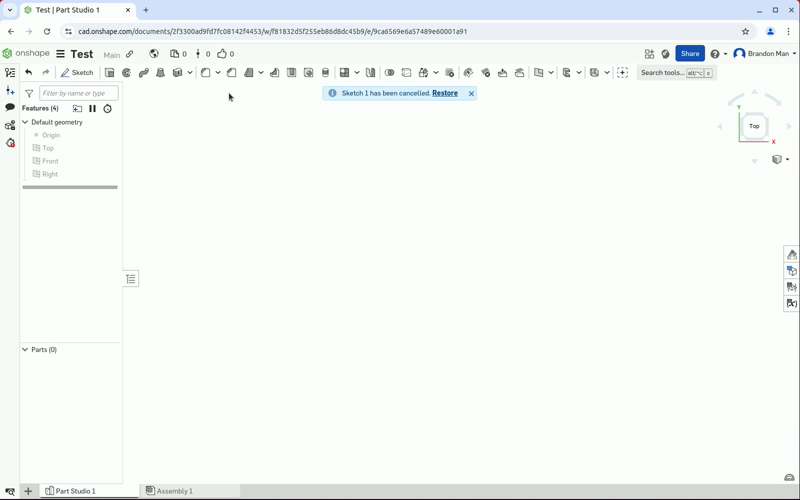
mouse_move(73, 352)
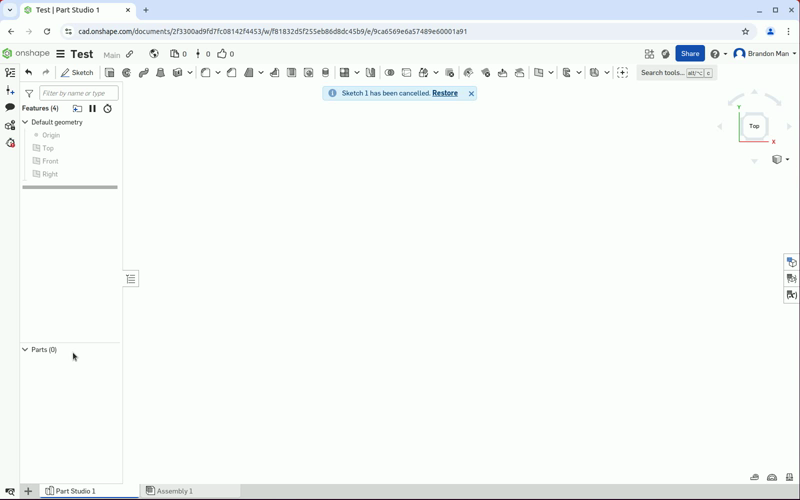
key(y)
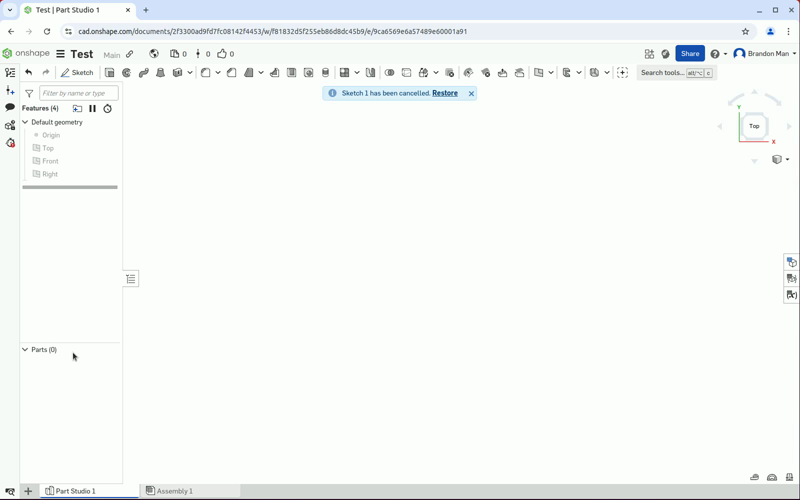
key(shift+p)
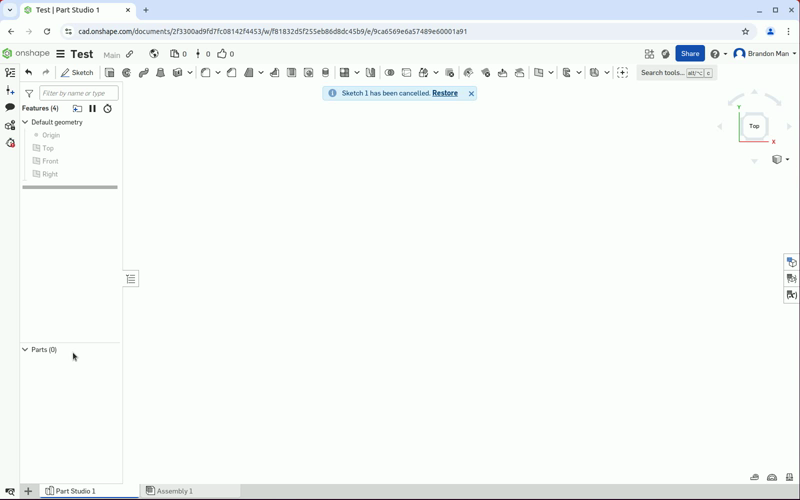
key(space)
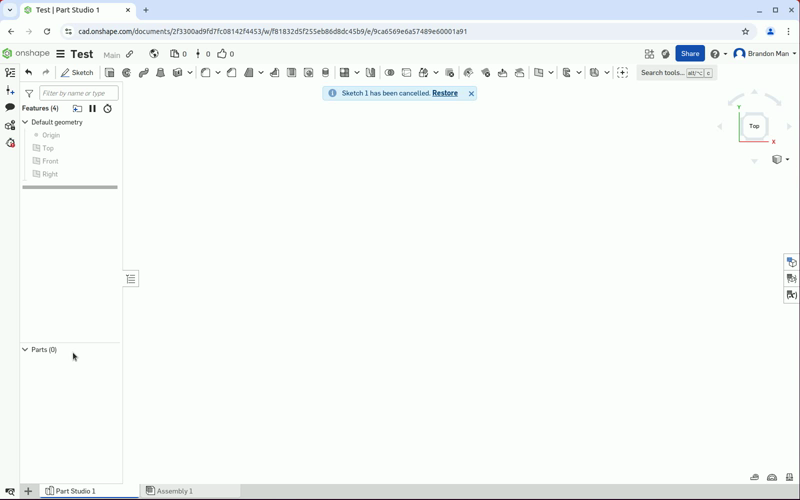
key_down(shift)
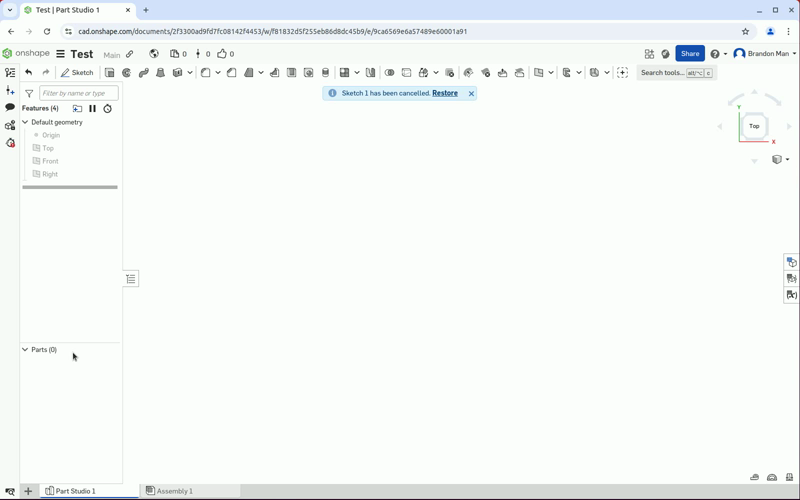
key(up)
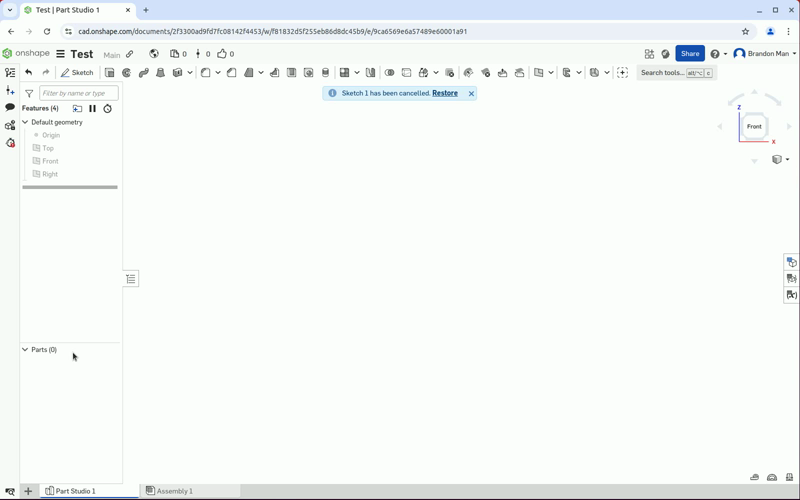
key_up(shift)
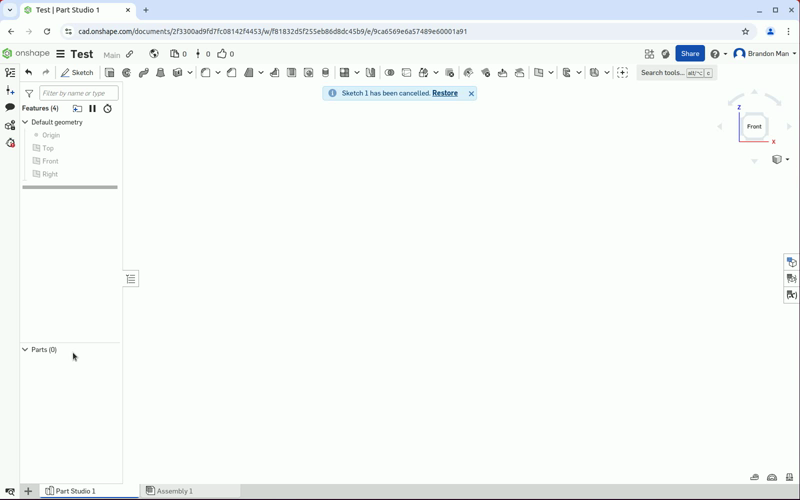
mouse_move(73, 352)
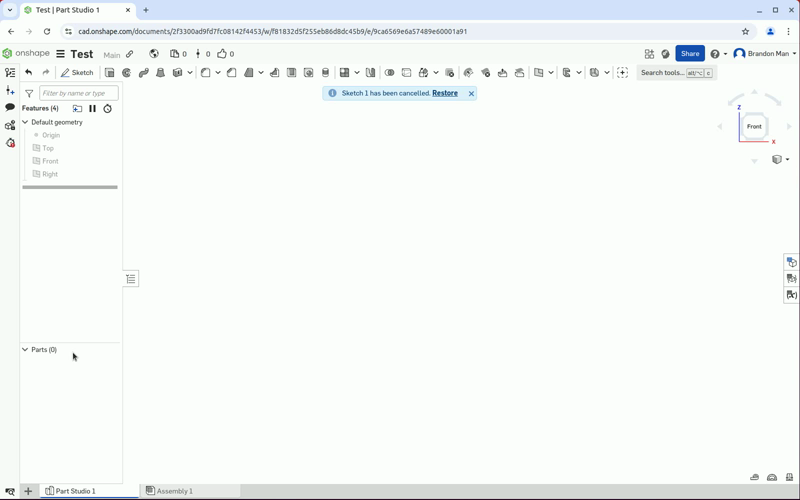
key(shift+y)
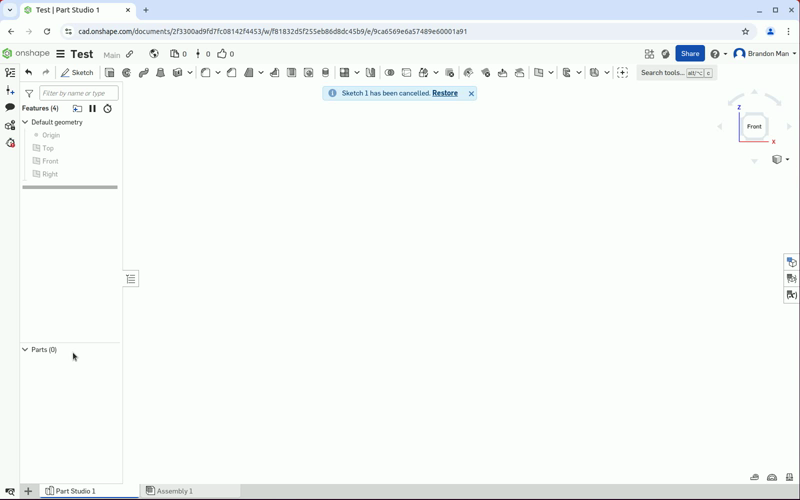
key(shift+s)
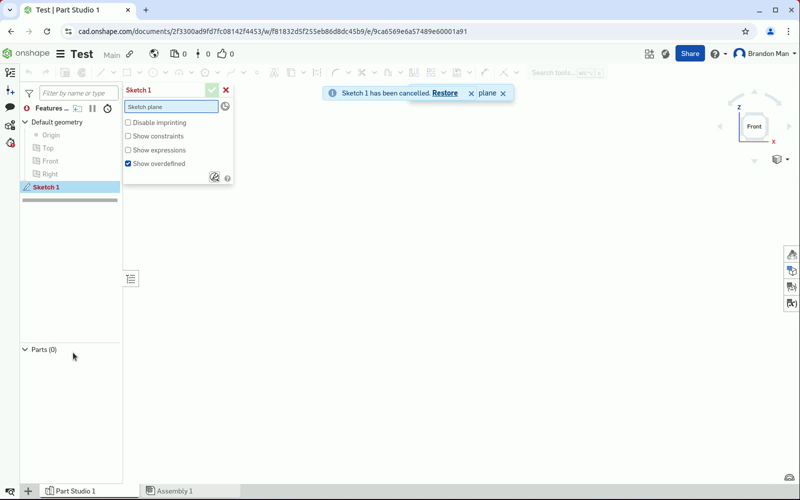
mouse_move(73, 163)
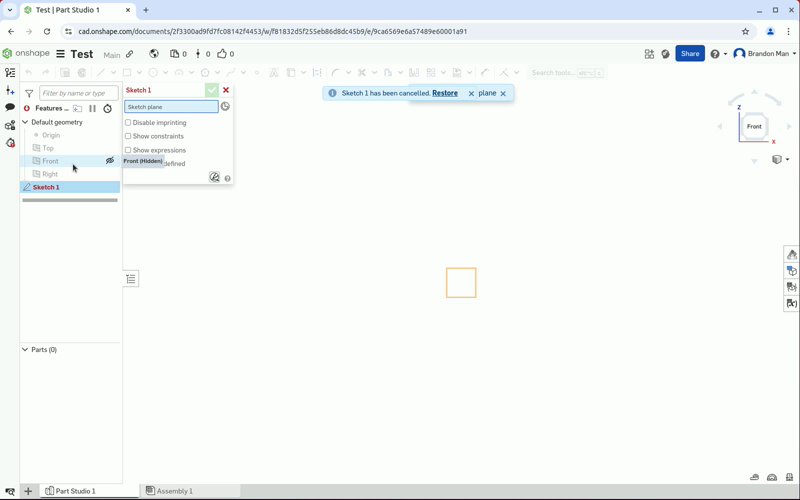
click(73, 163)
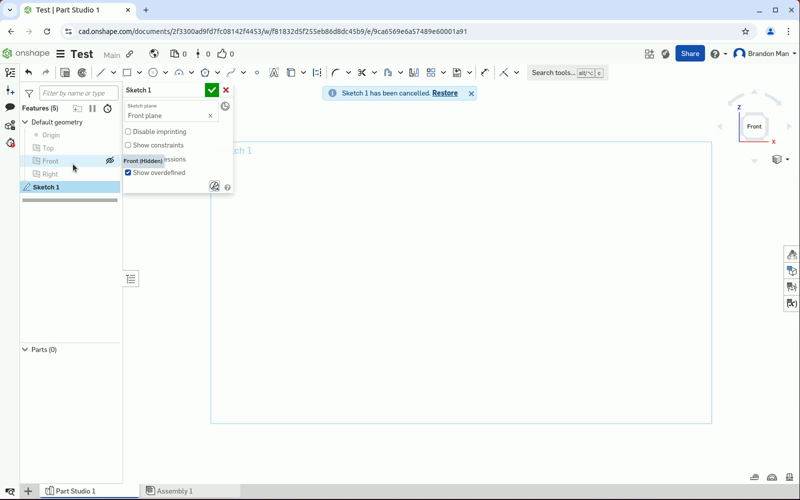
mouse_move(73, 352)
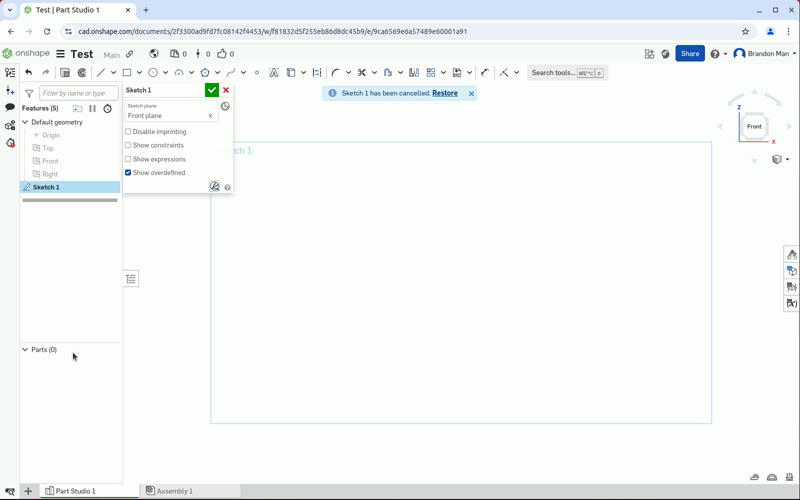
key(y)
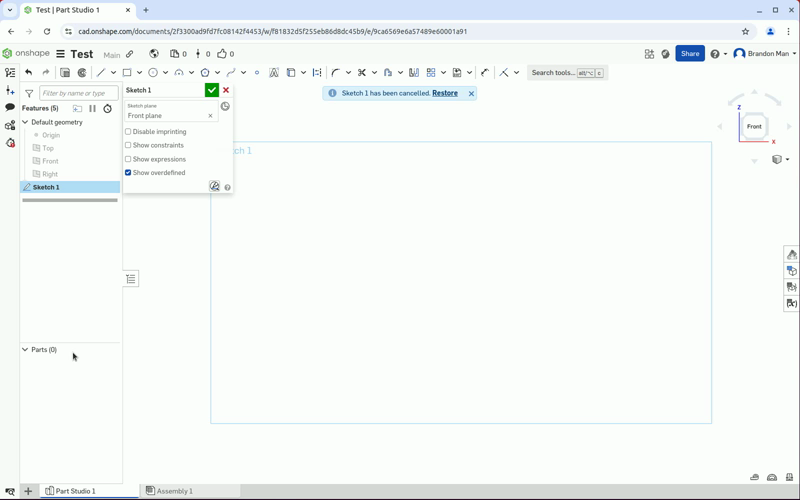
key(l)
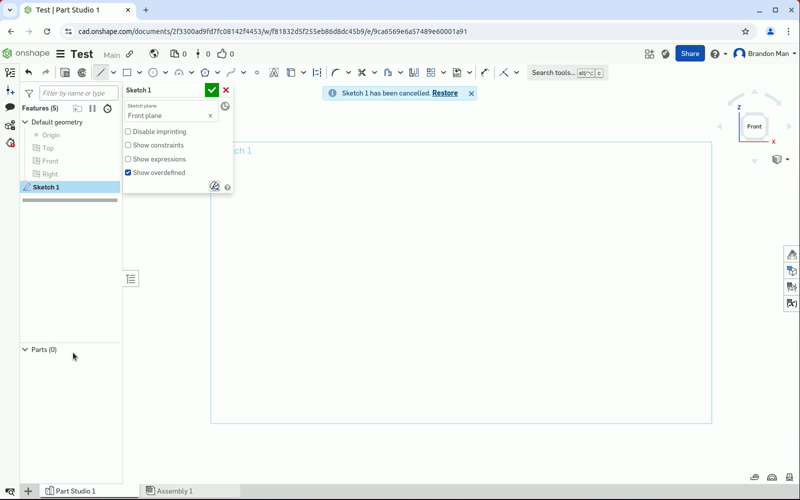
key_down(shift)
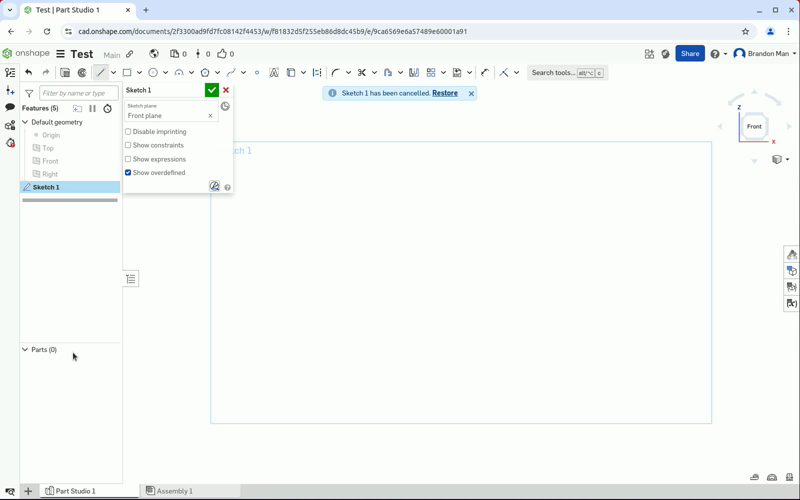
mouse_move(417, 395)
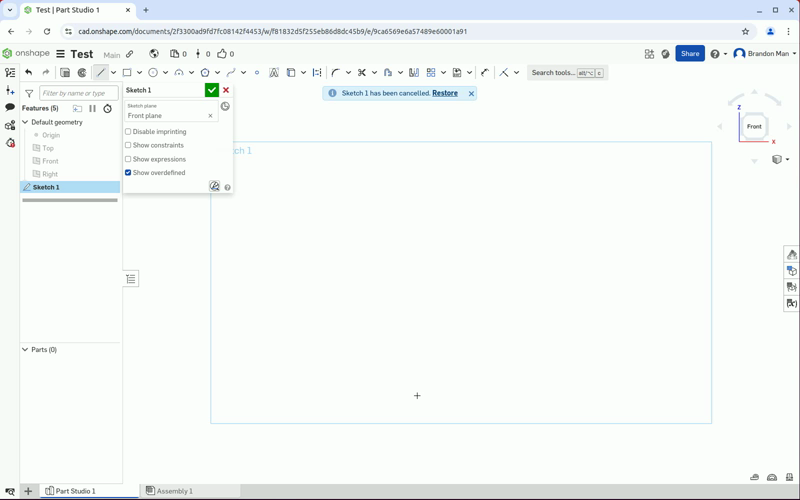
click(417, 395)
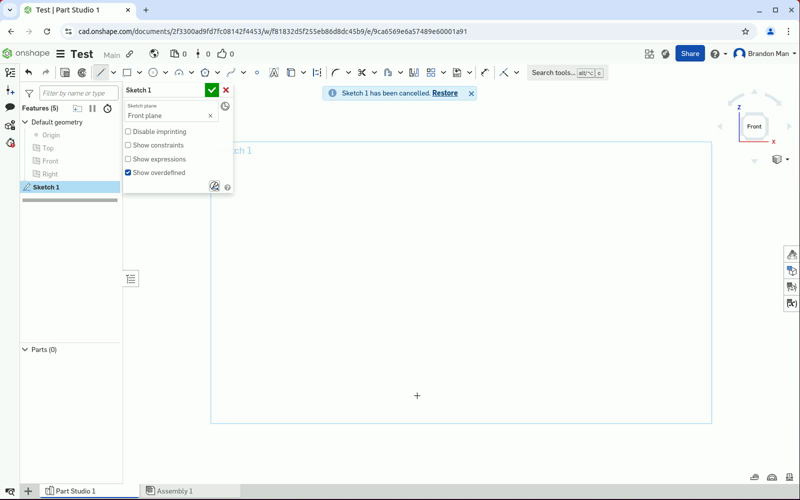
key_up(shift)
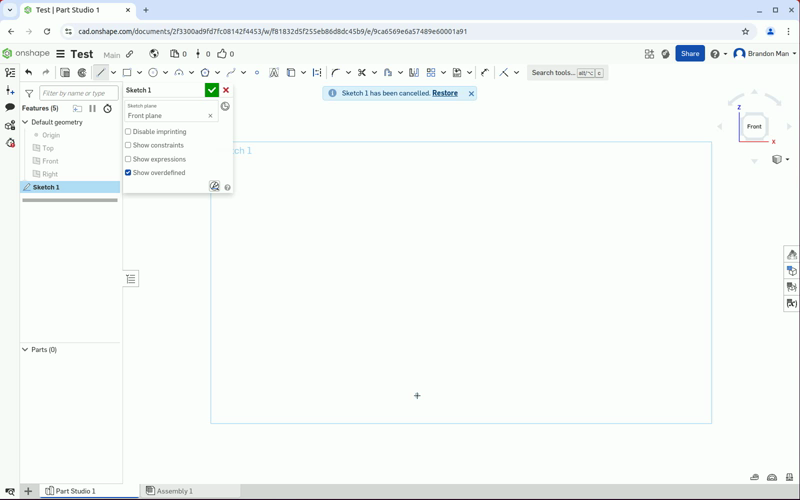
key_down(shift)
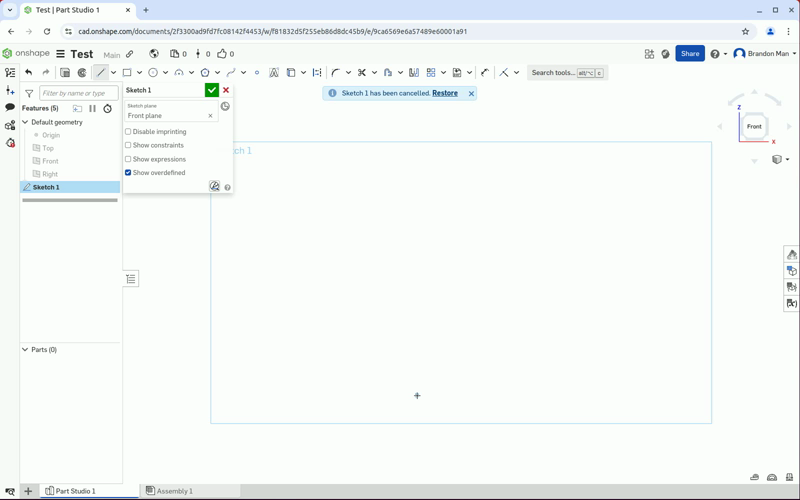
mouse_move(447, 395)
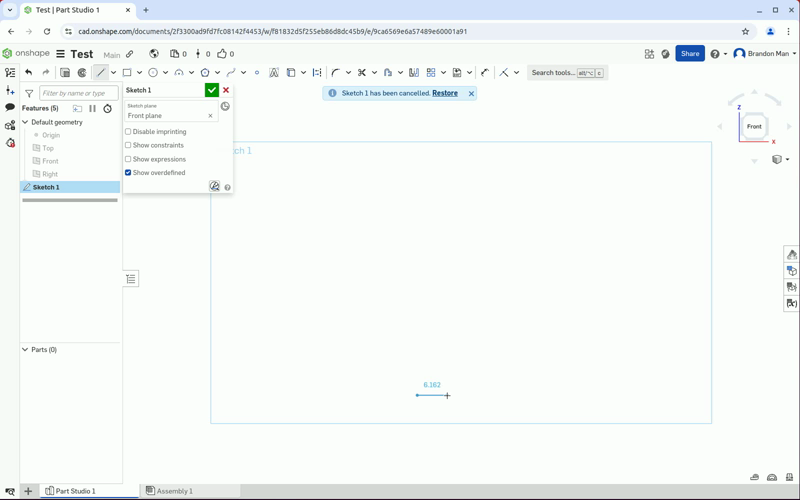
mouse_move(476, 395)
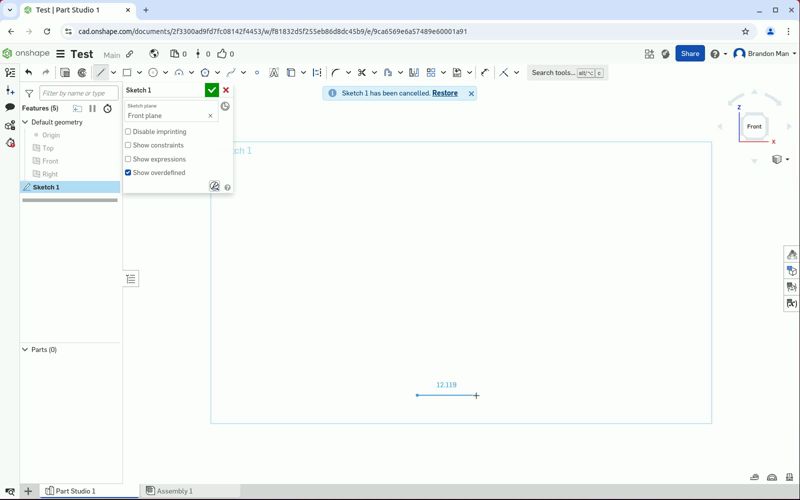
click(476, 395)
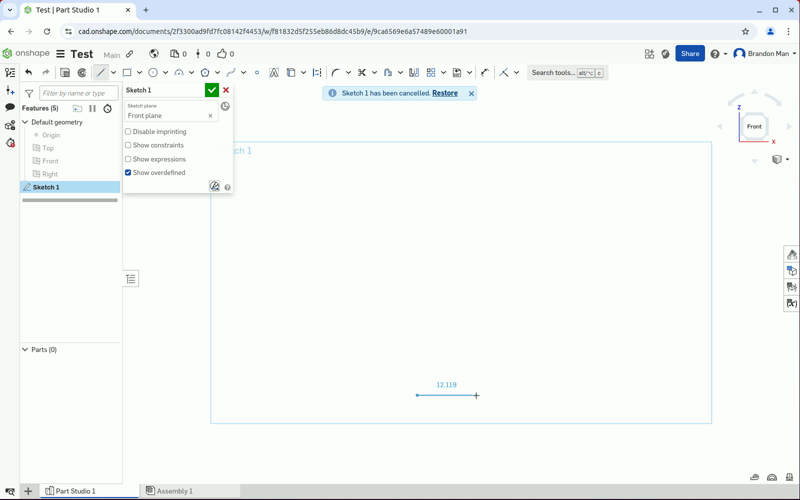
key_up(shift)
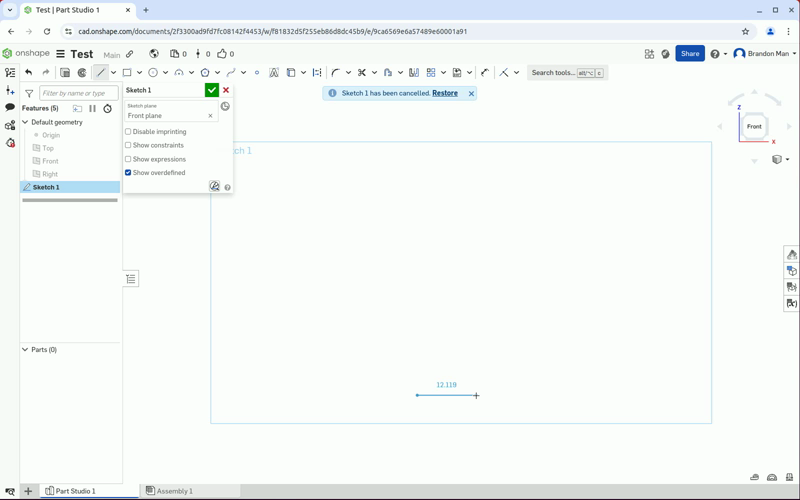
key_down(shift)
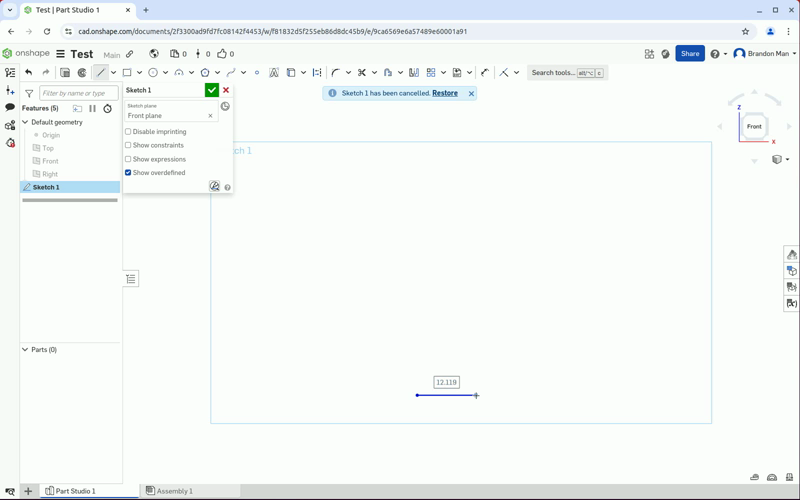
mouse_move(506, 395)
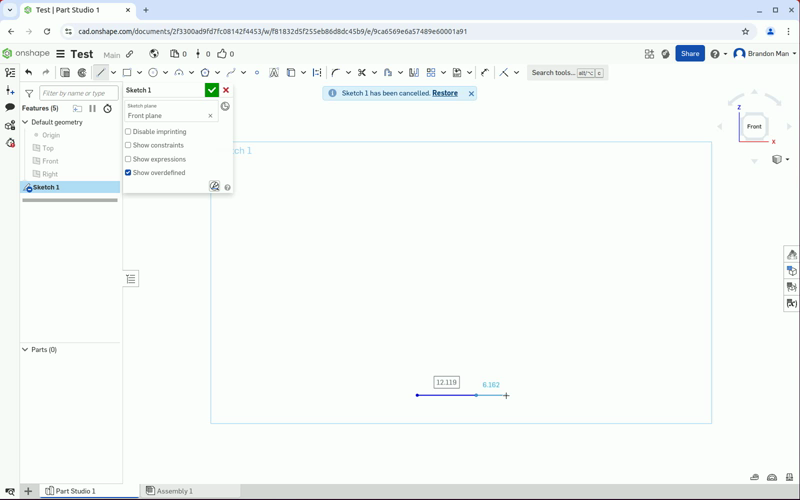
mouse_move(504, 369)
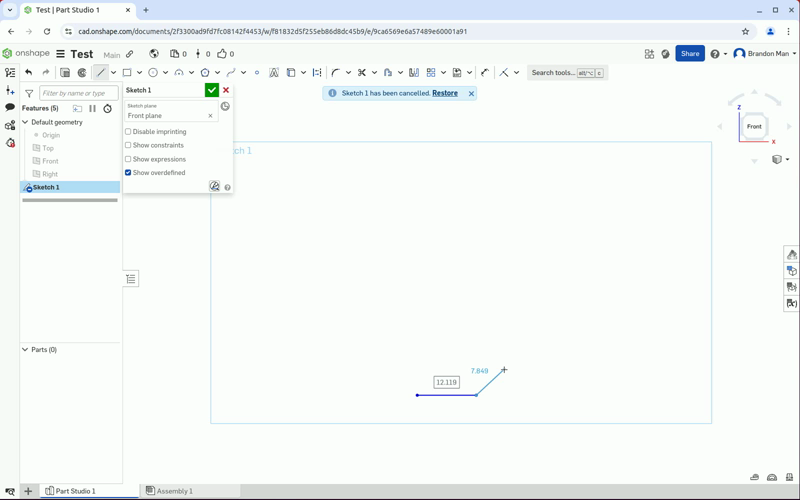
click(504, 369)
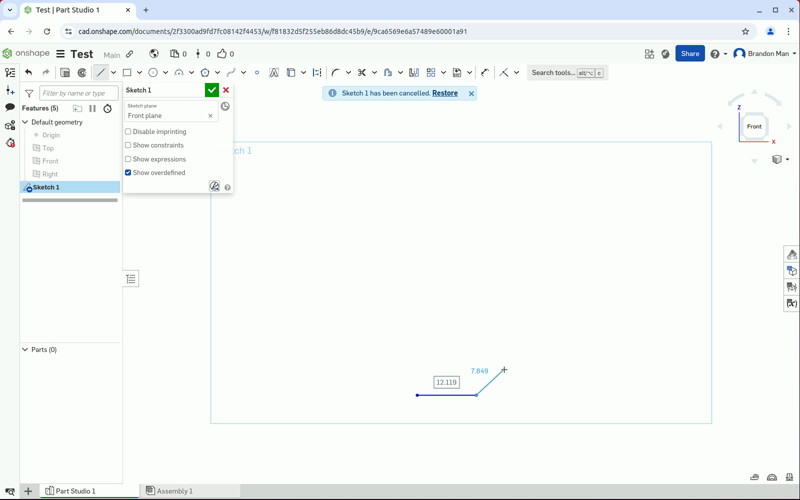
key_up(shift)
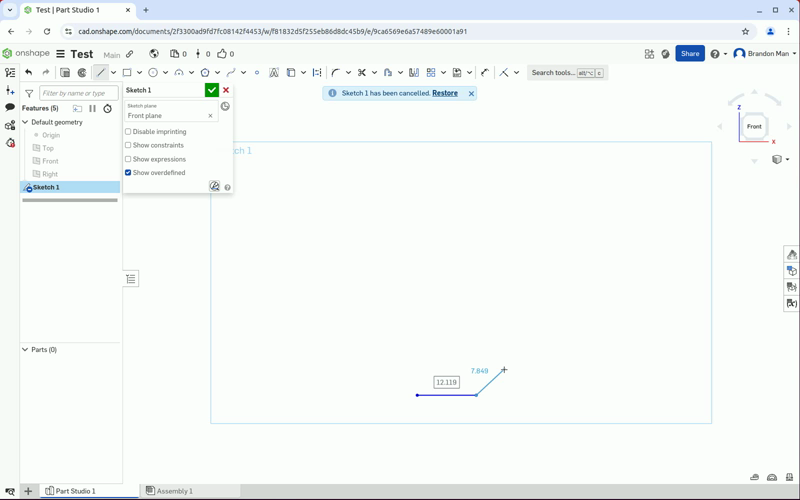
key_down(shift)
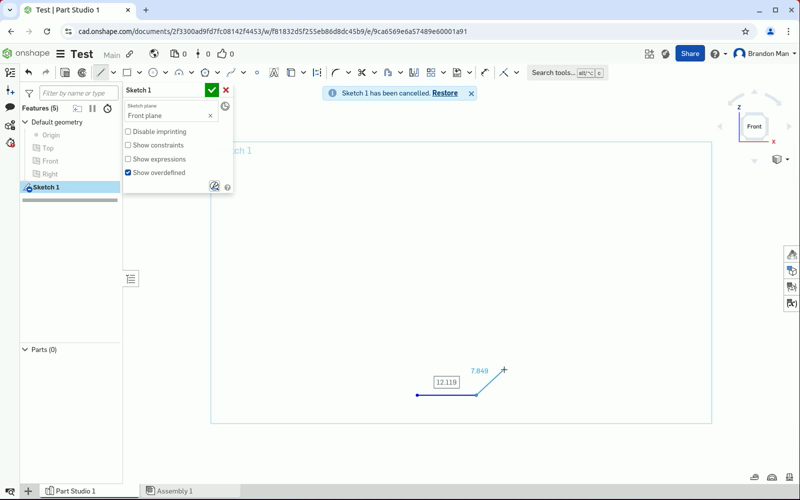
mouse_move(504, 282)
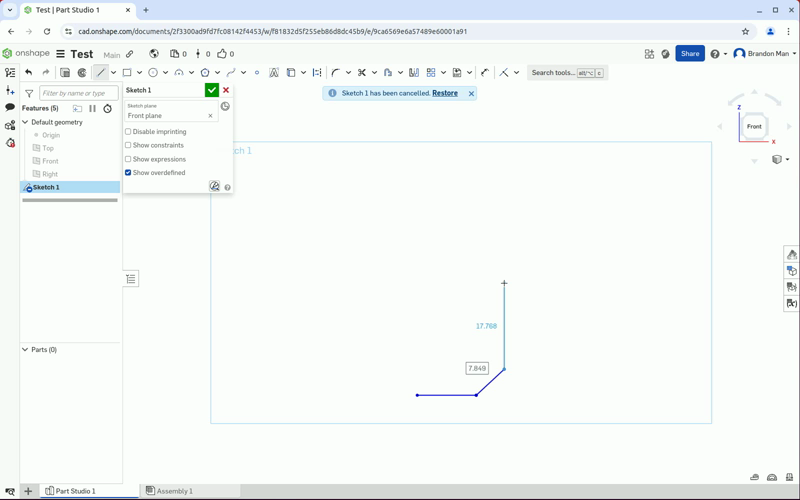
click(504, 282)
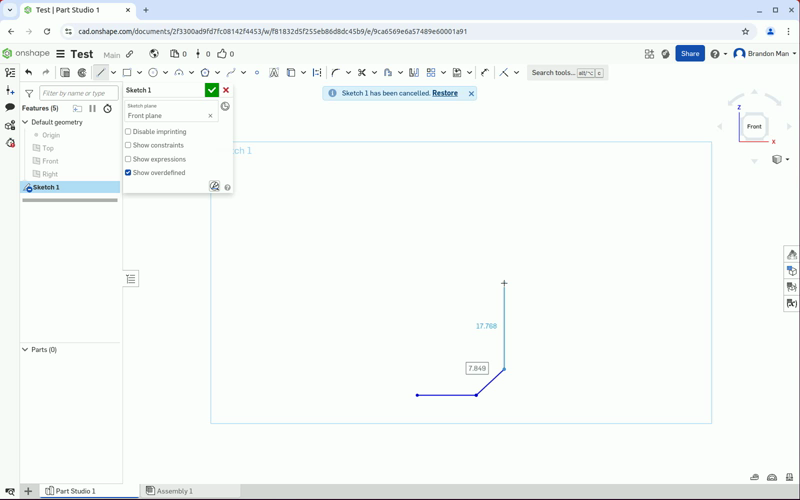
key_up(shift)
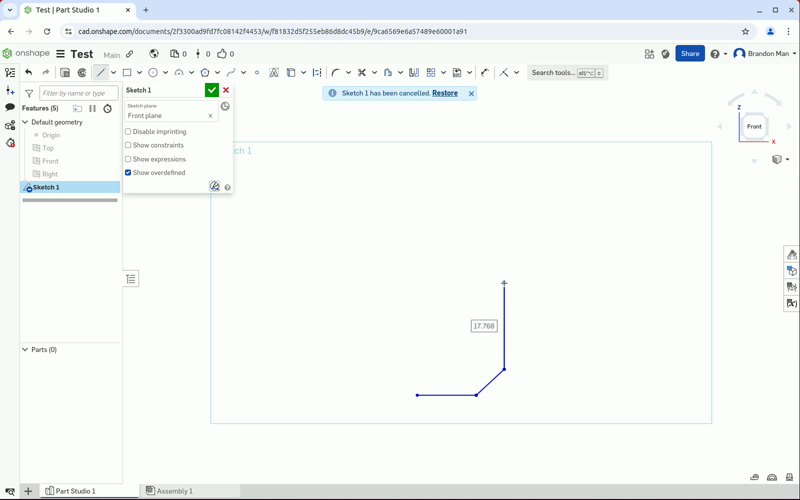
key(esc)
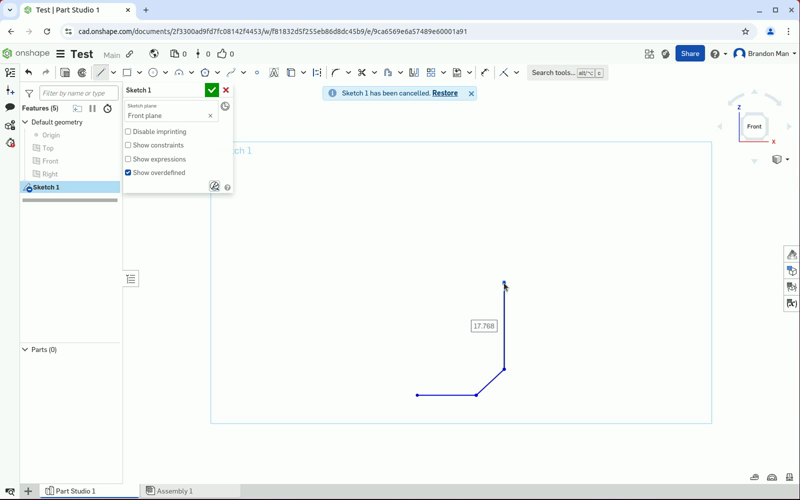
key(a)
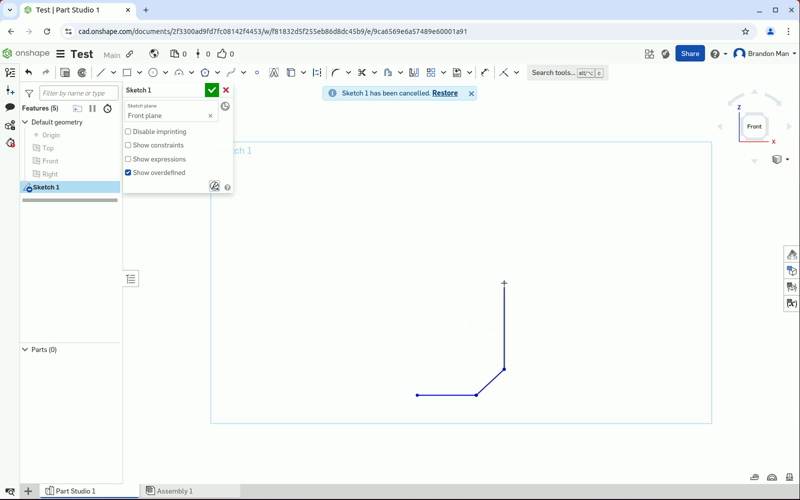
mouse_move(504, 282)
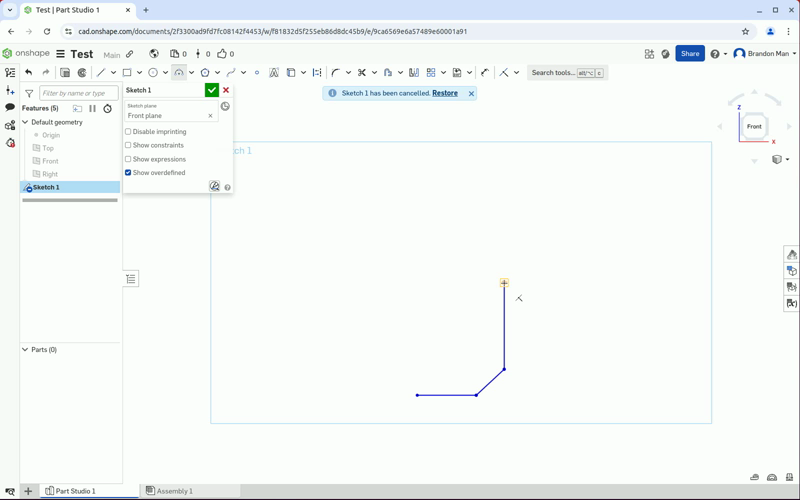
click(504, 282)
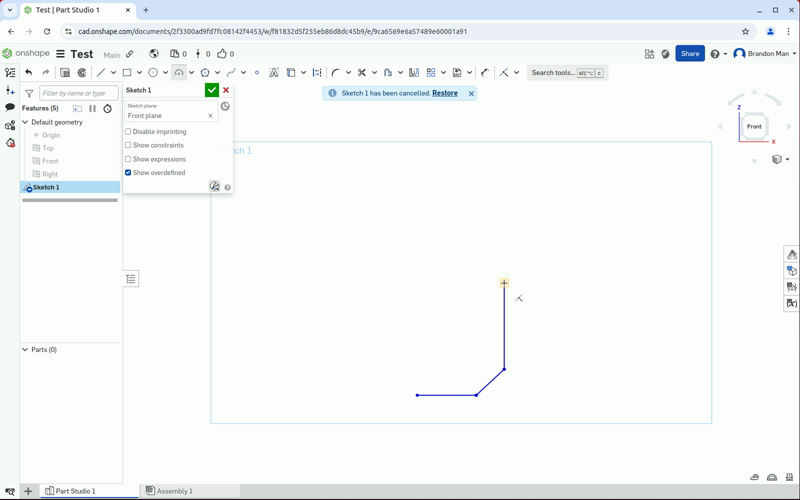
key_down(shift)
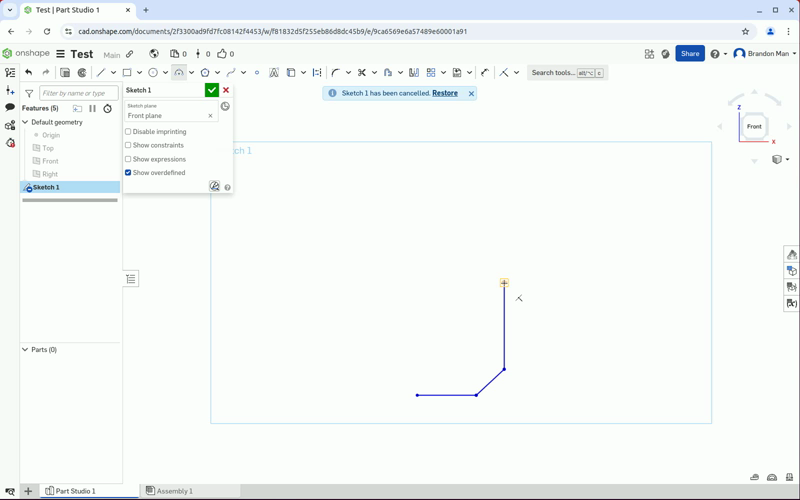
mouse_move(417, 282)
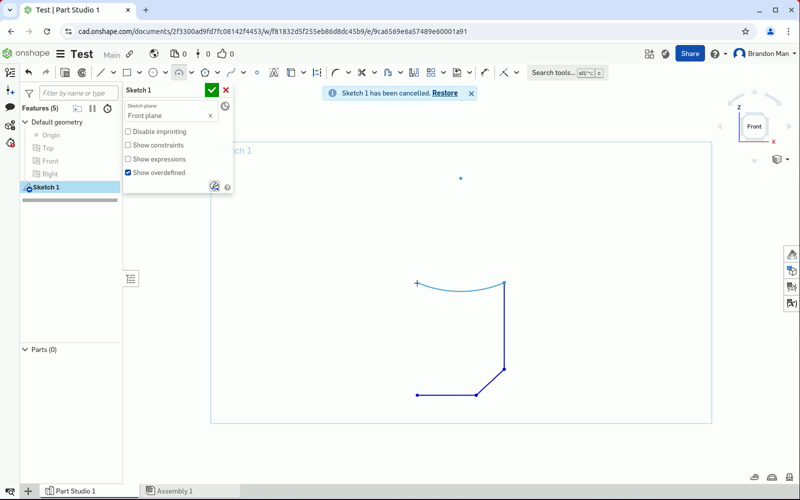
click(417, 282)
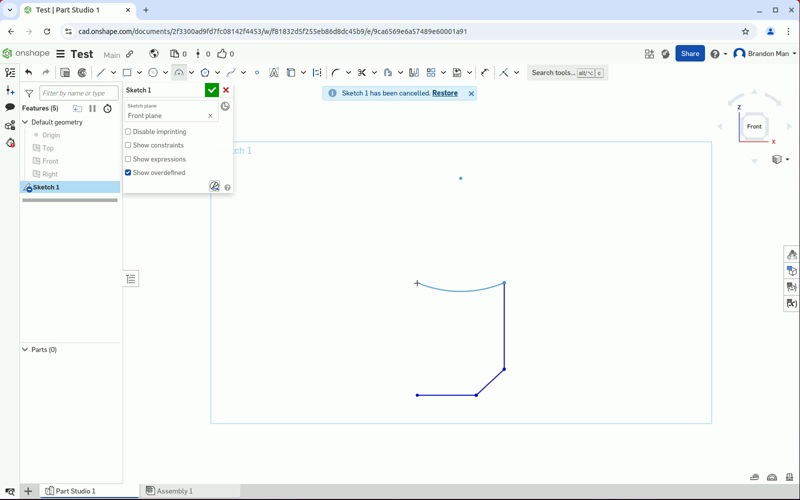
mouse_move(460, 239)
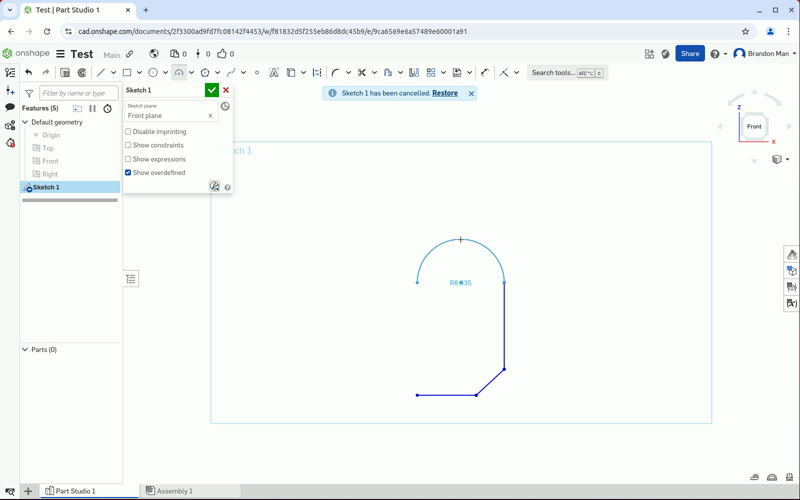
click(460, 239)
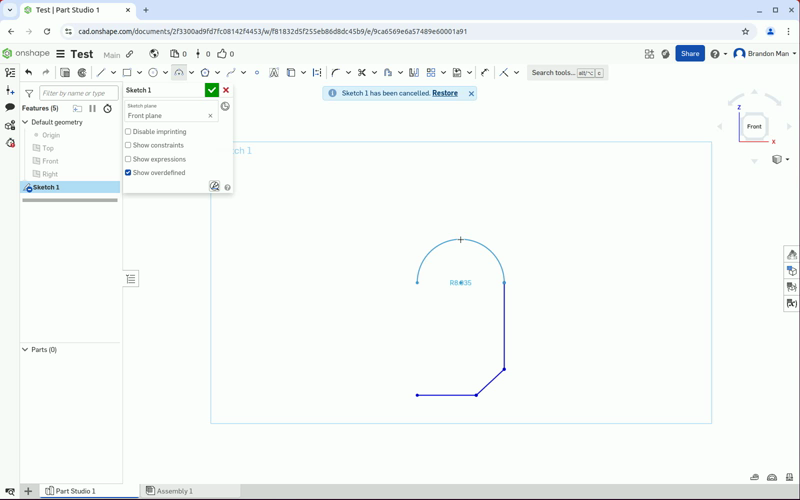
key_up(shift)
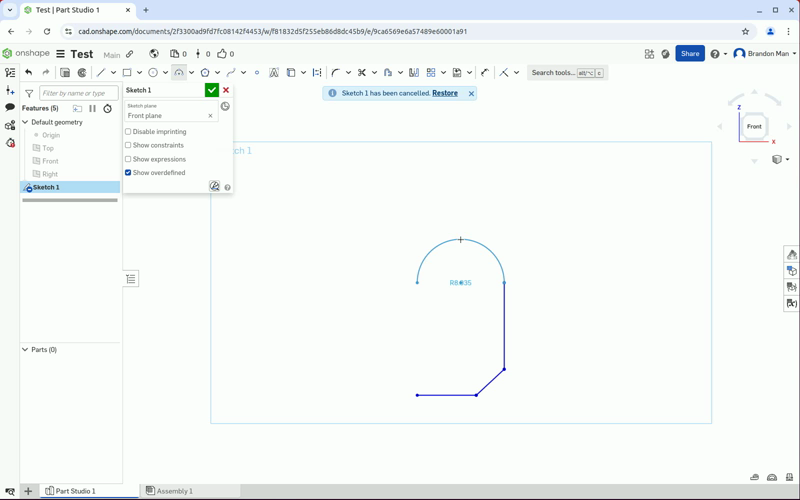
key(esc)
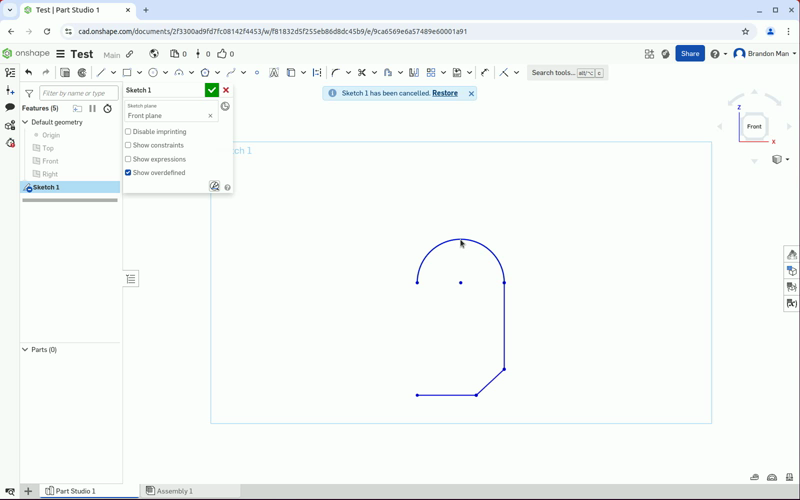
key(l)
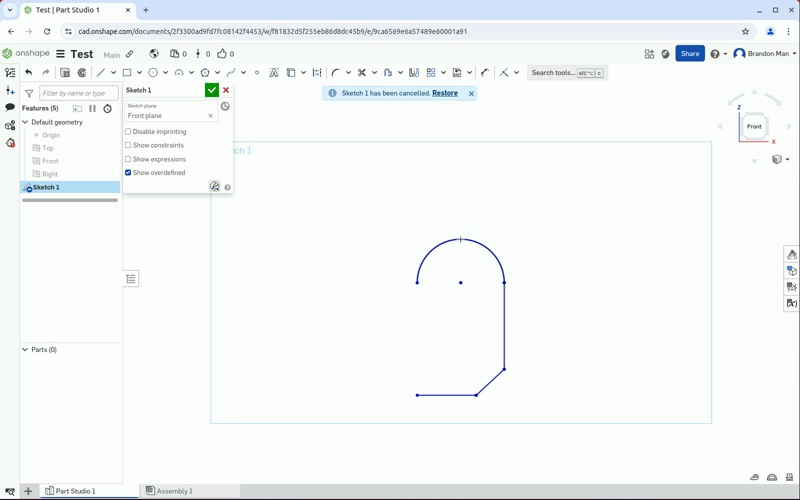
mouse_move(417, 282)
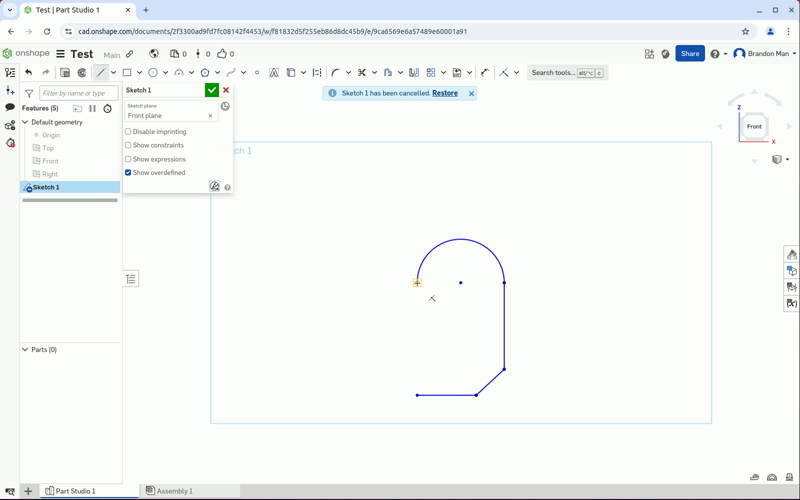
click(417, 282)
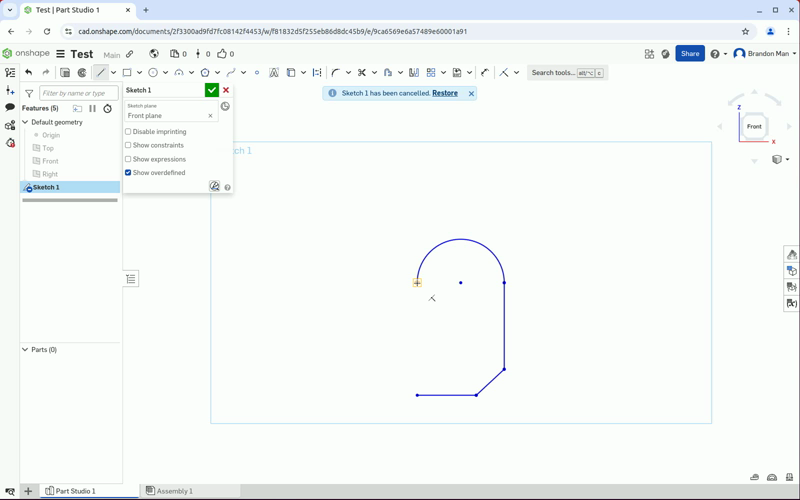
key_down(shift)
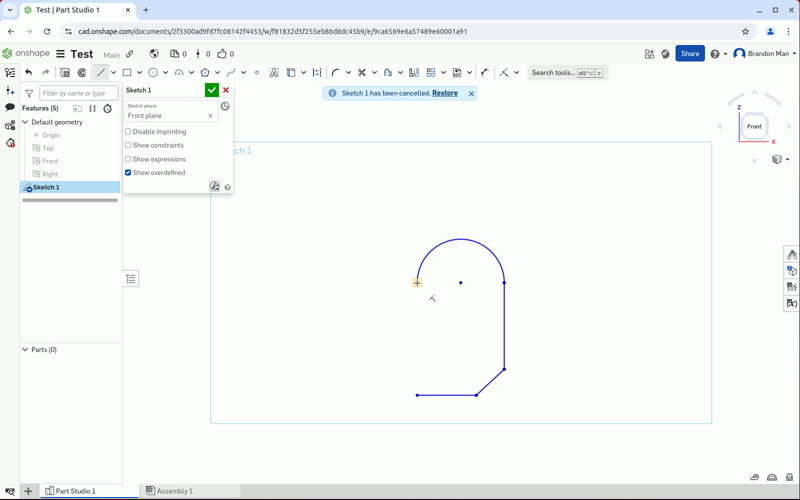
mouse_move(417, 395)
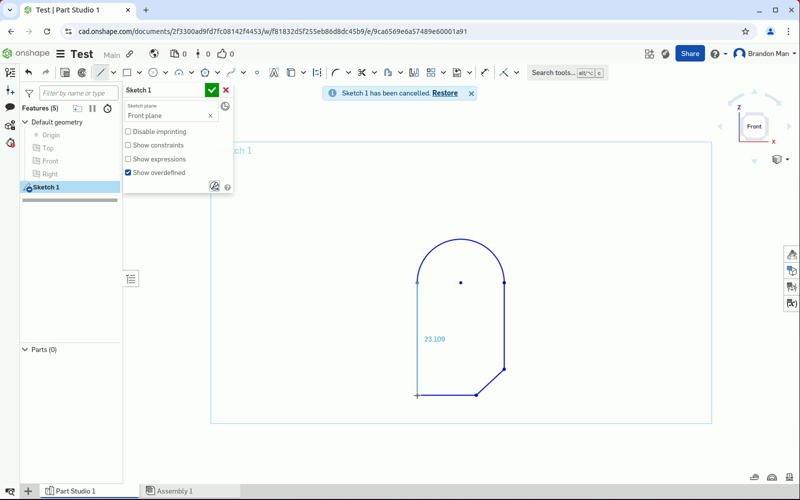
key_up(shift)
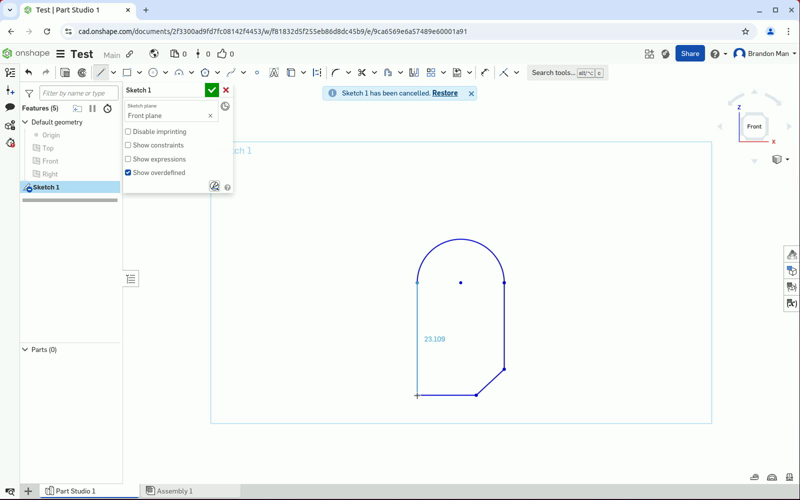
click(417, 395)
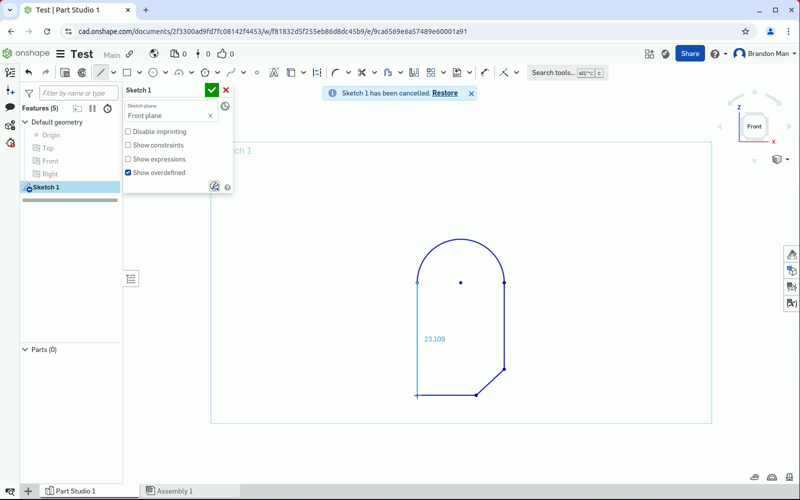
key(esc)
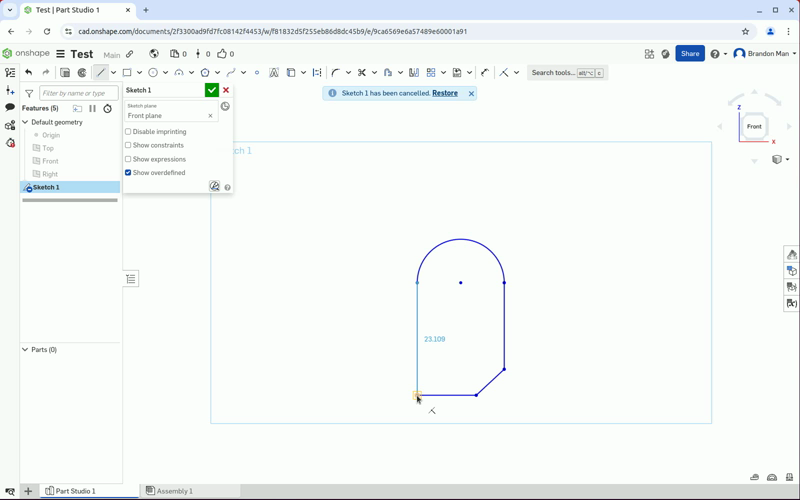
key(l)
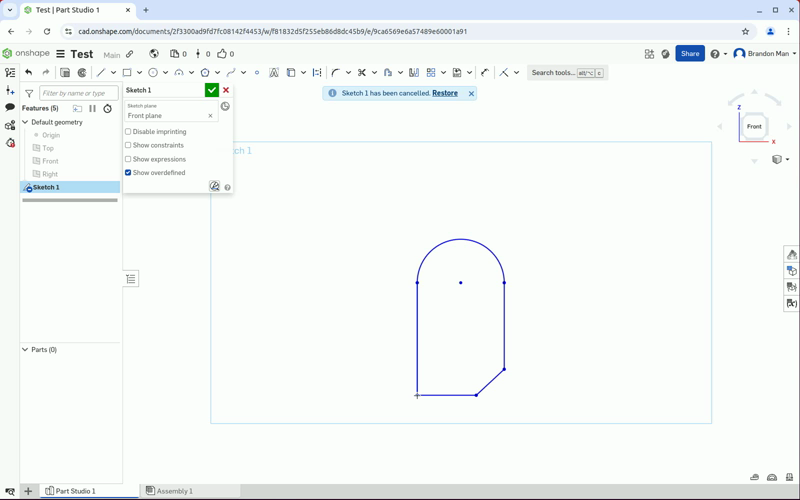
key_down(shift)
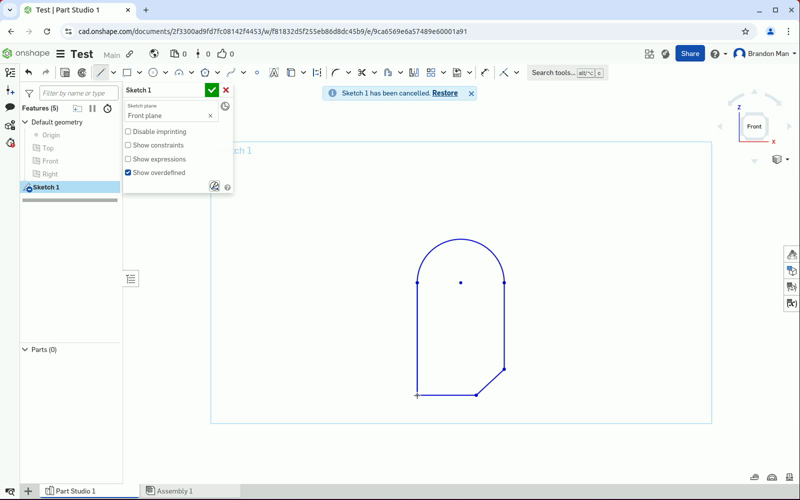
mouse_move(423, 388)
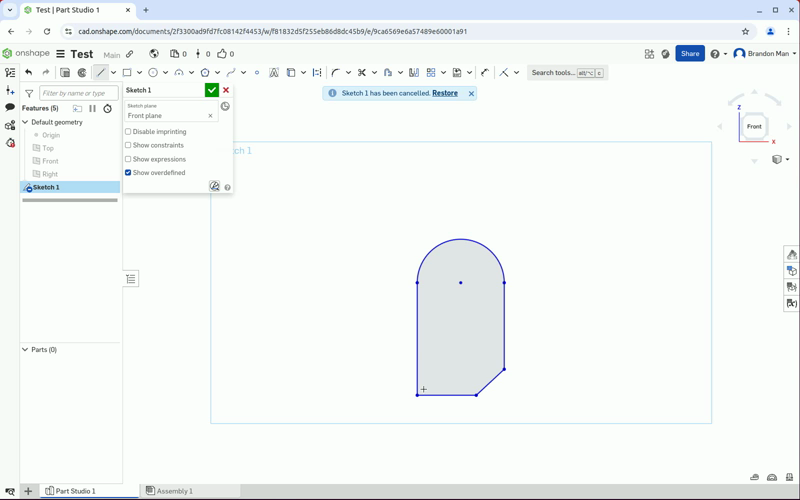
click(423, 388)
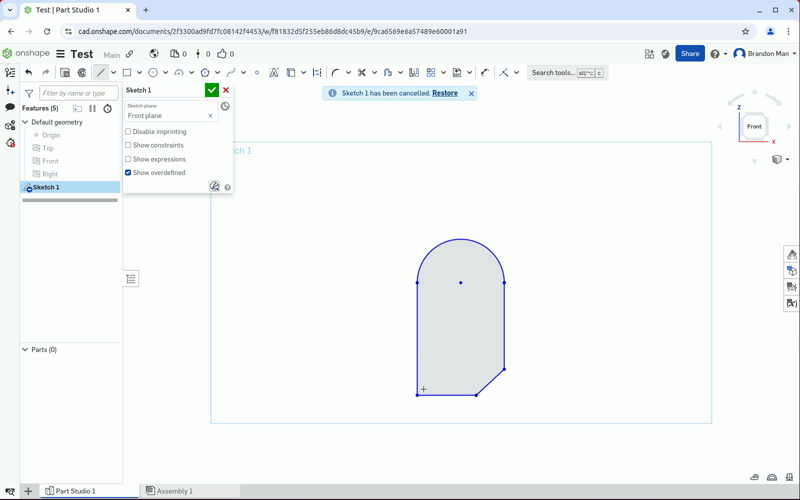
key_up(shift)
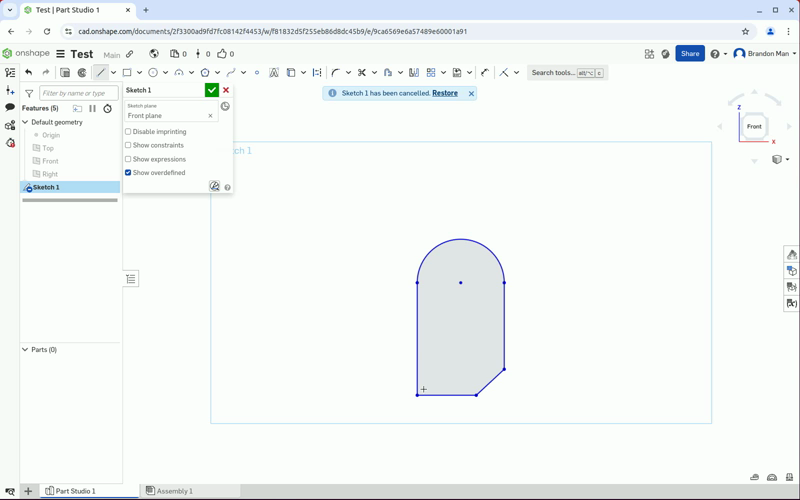
key_down(shift)
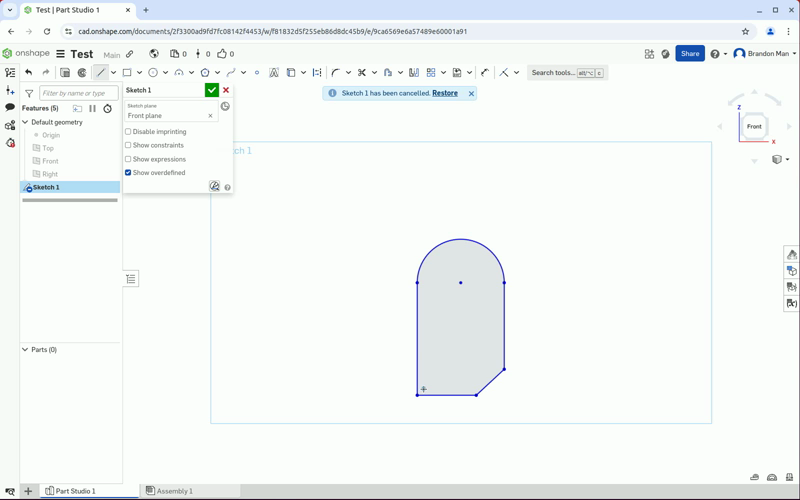
mouse_move(453, 388)
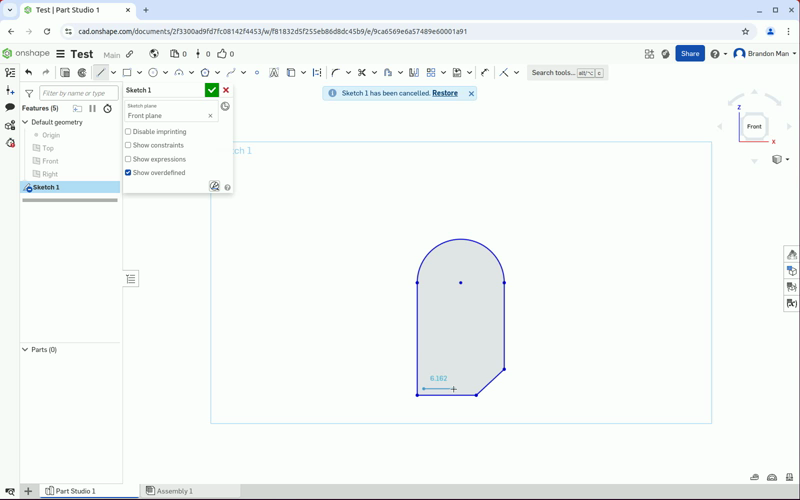
mouse_move(474, 388)
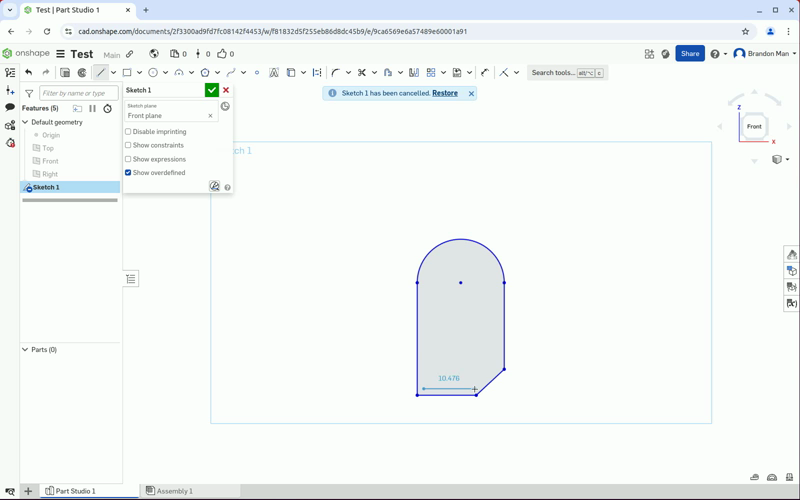
click(474, 388)
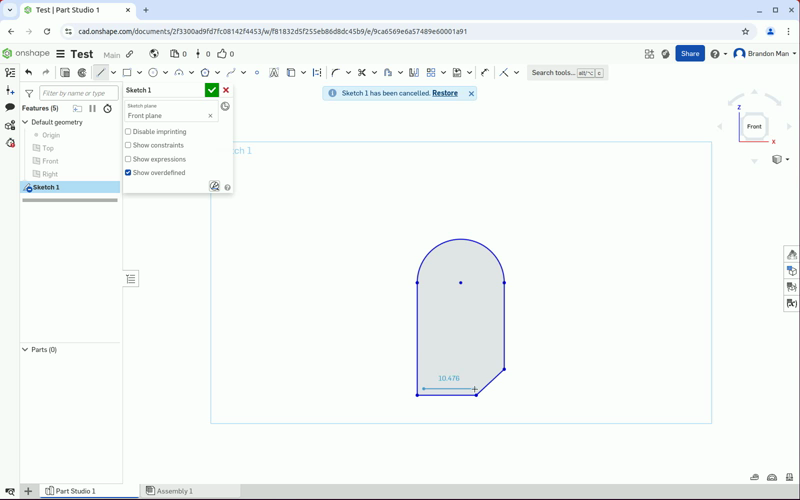
key_up(shift)
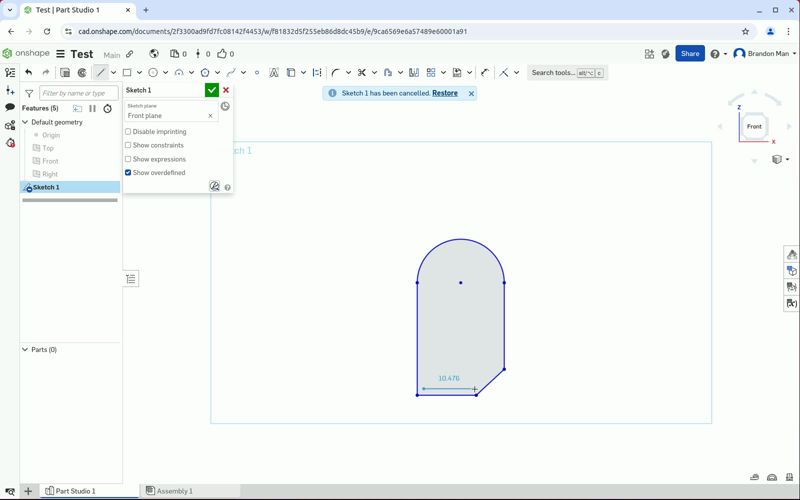
key_down(shift)
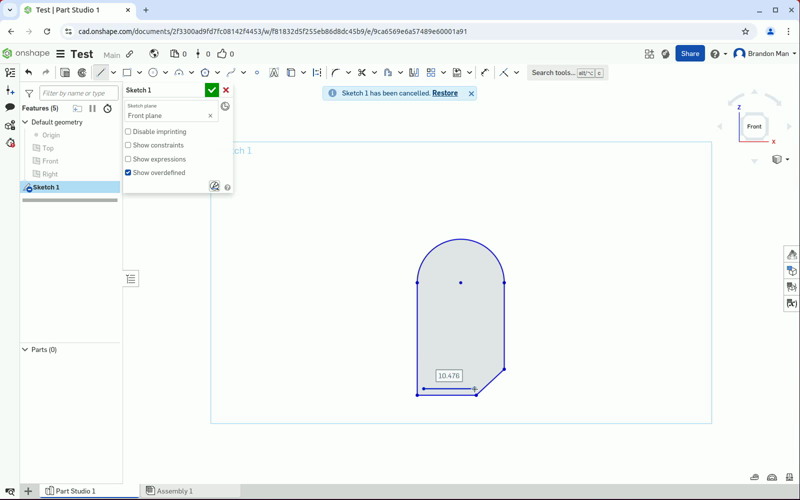
mouse_move(504, 388)
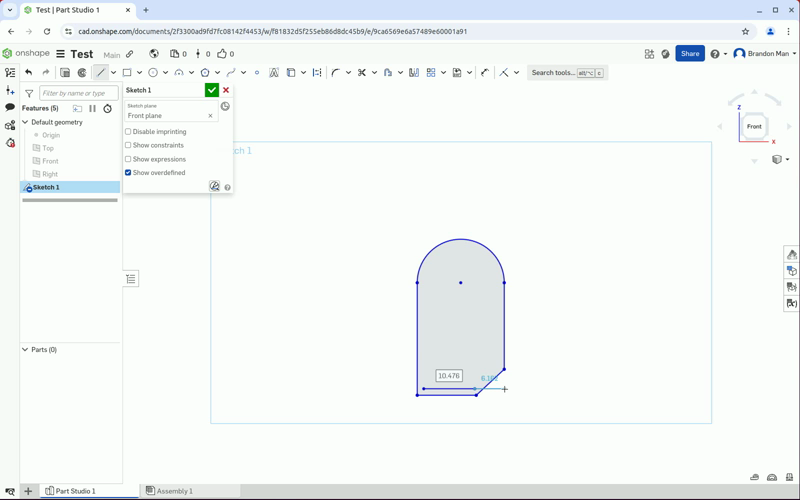
mouse_move(497, 366)
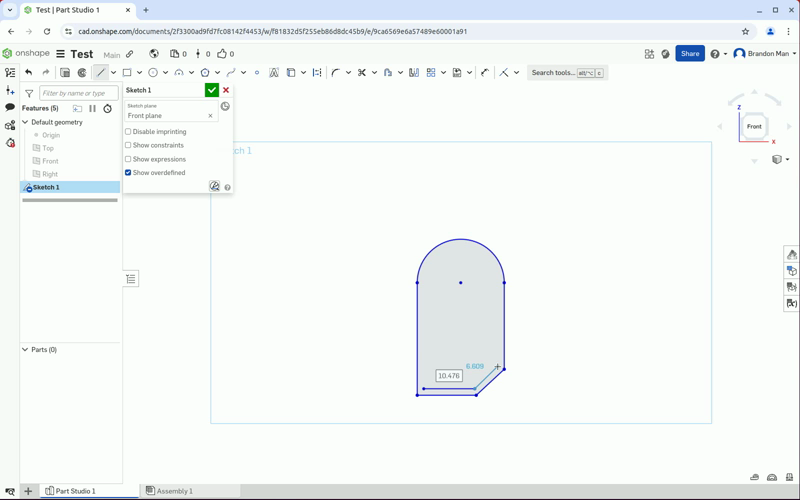
click(497, 366)
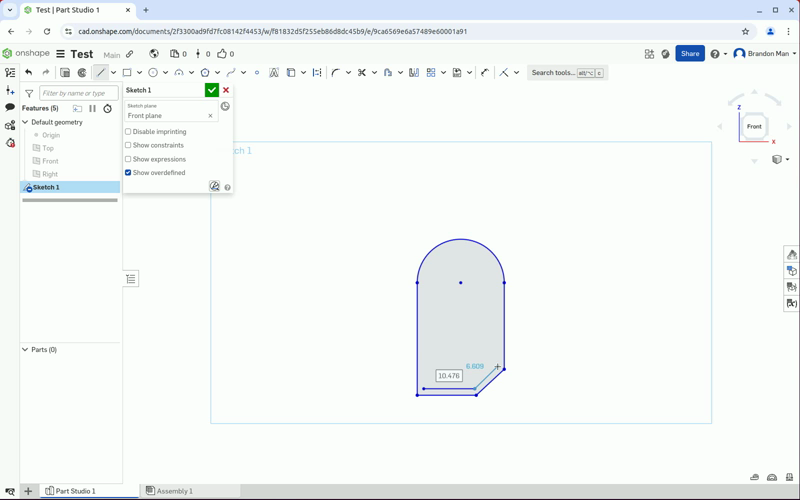
key_up(shift)
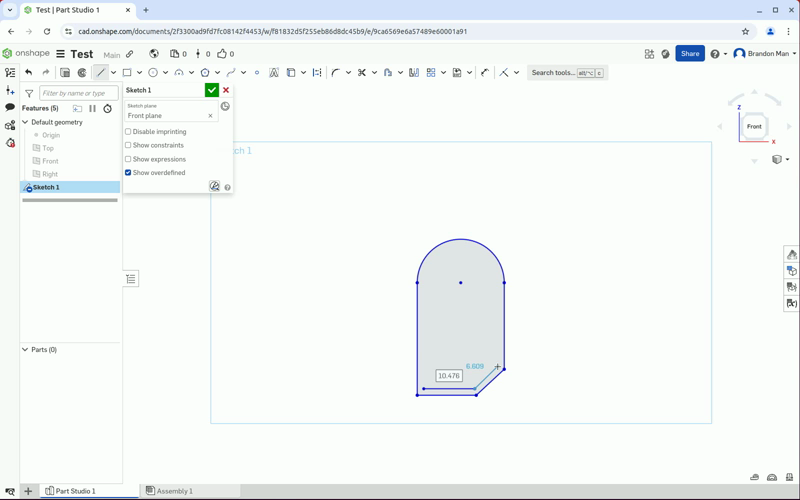
key_down(shift)
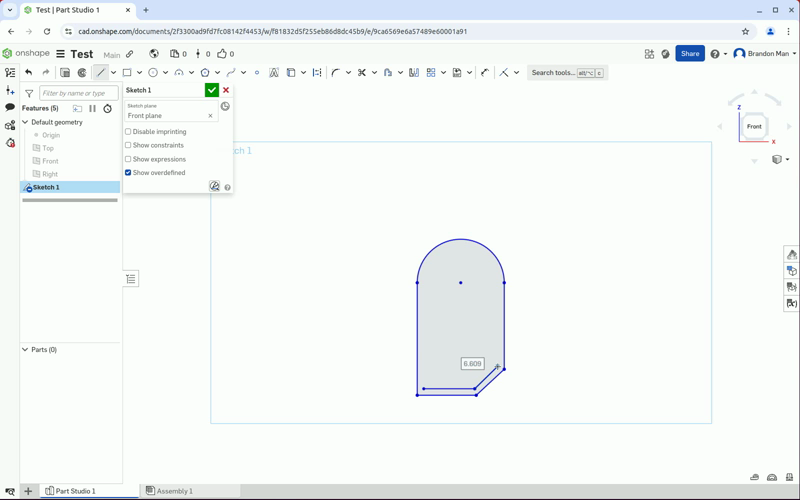
mouse_move(497, 282)
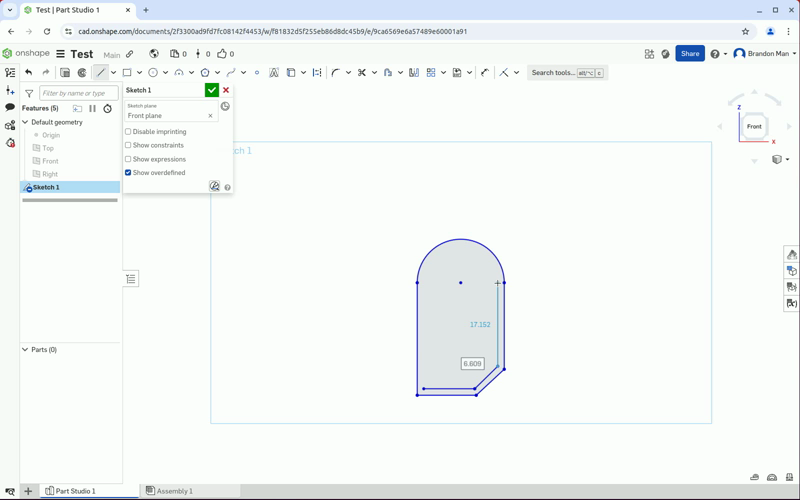
click(497, 282)
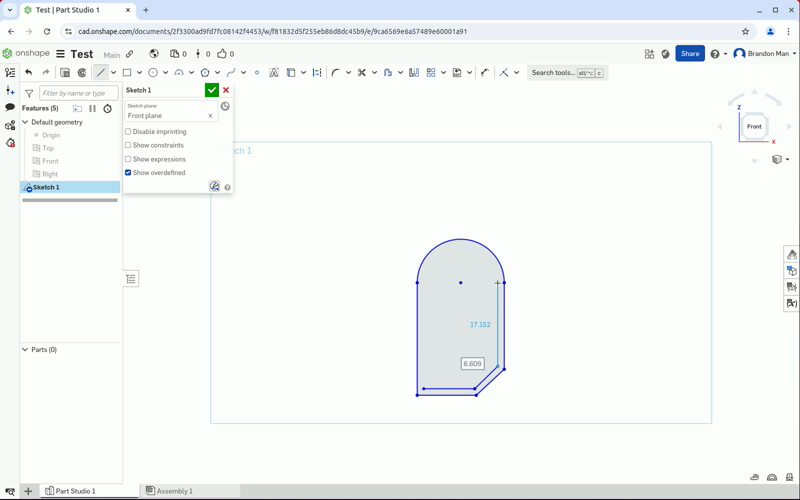
key_up(shift)
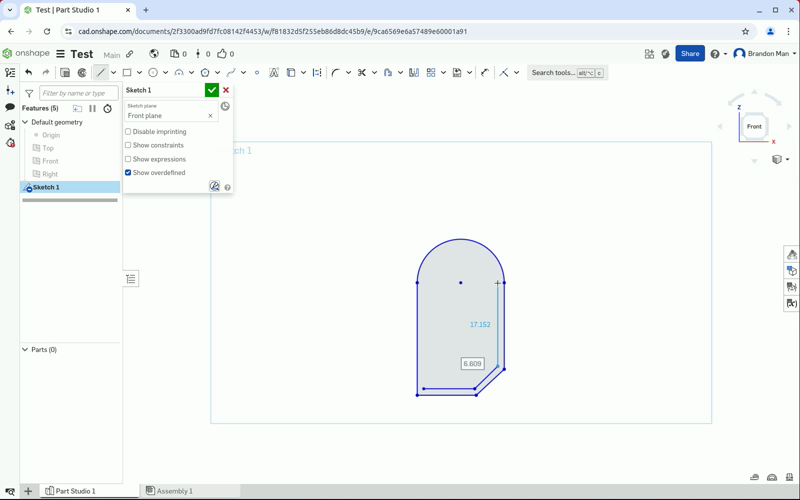
key(esc)
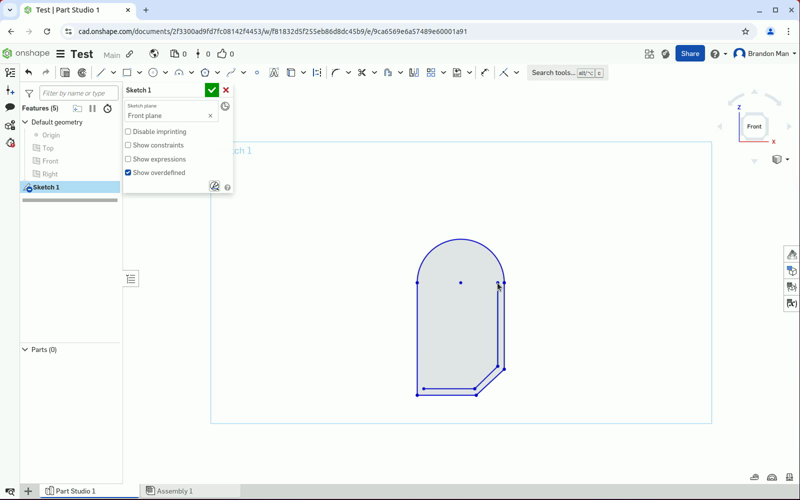
key(a)
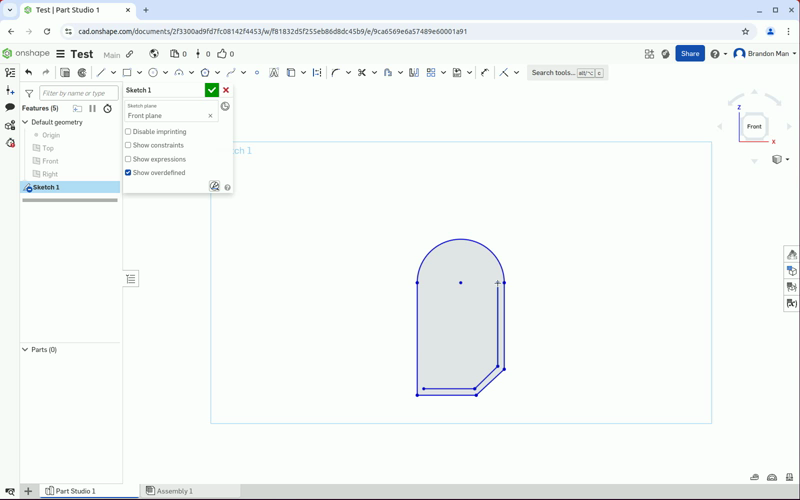
mouse_move(497, 282)
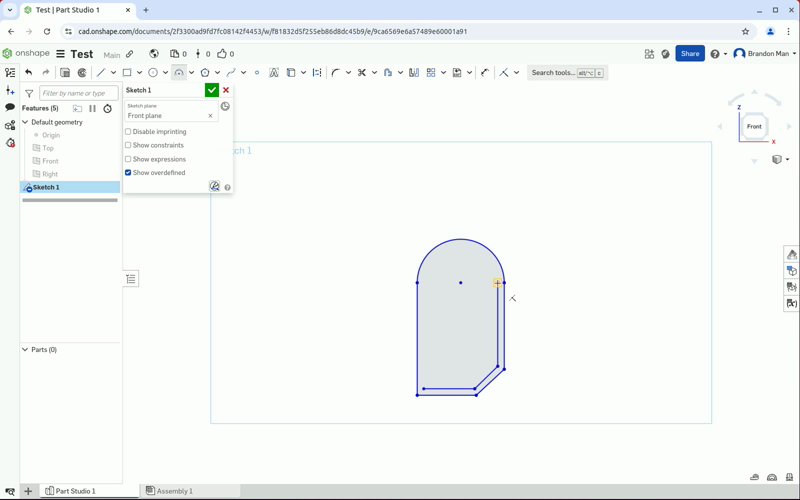
click(497, 282)
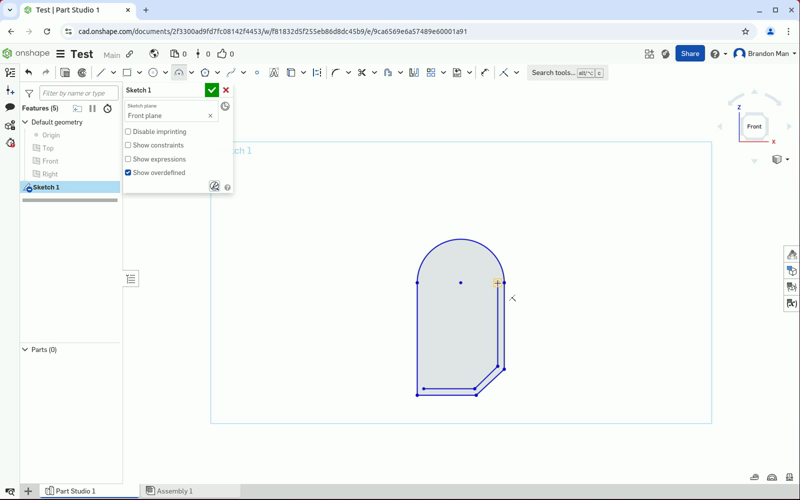
key_down(shift)
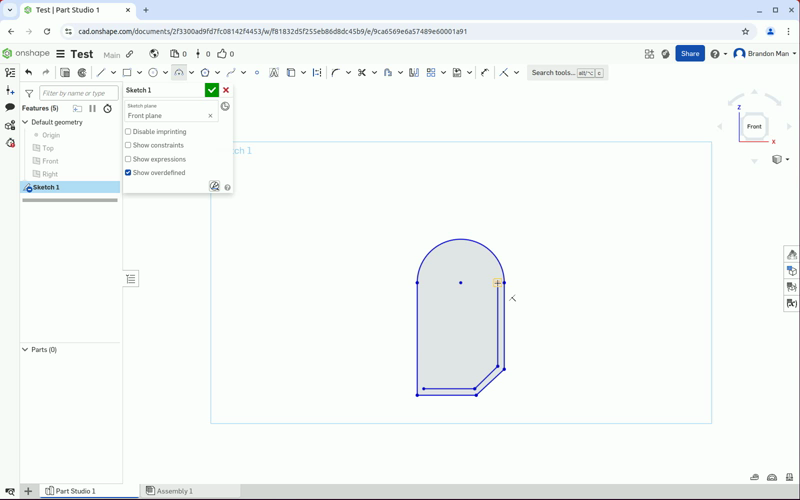
mouse_move(423, 282)
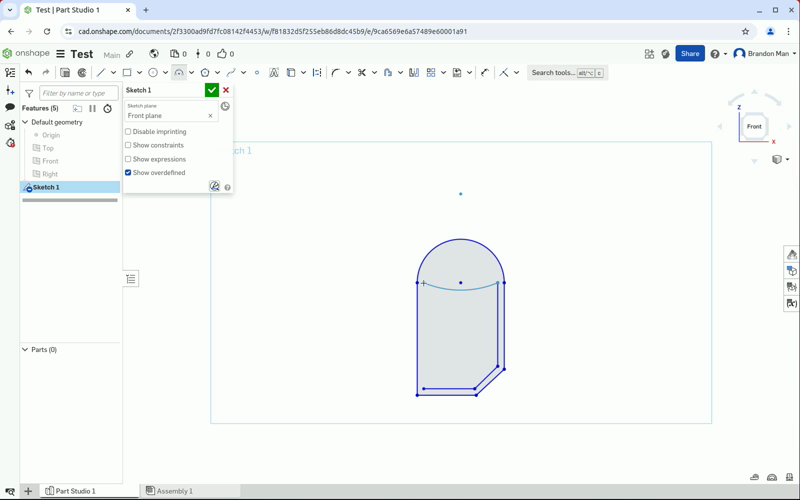
click(423, 282)
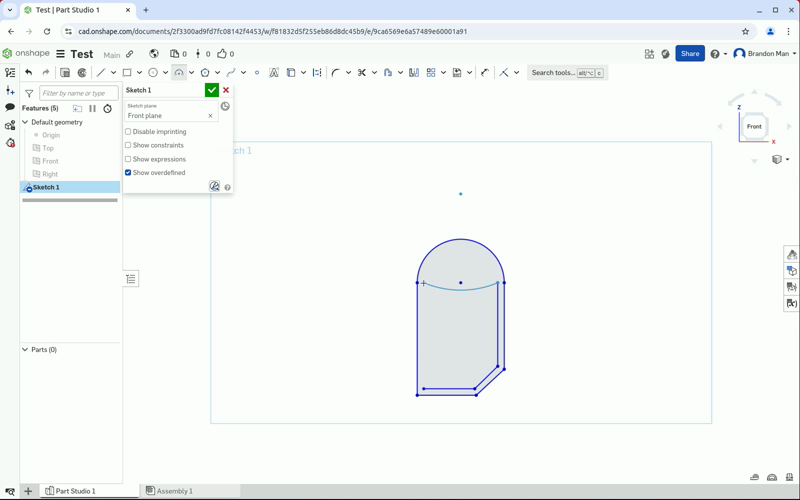
mouse_move(460, 245)
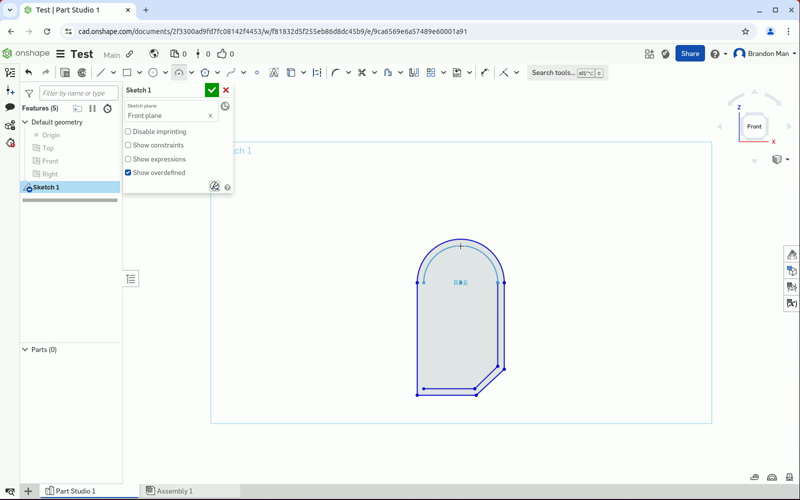
click(460, 245)
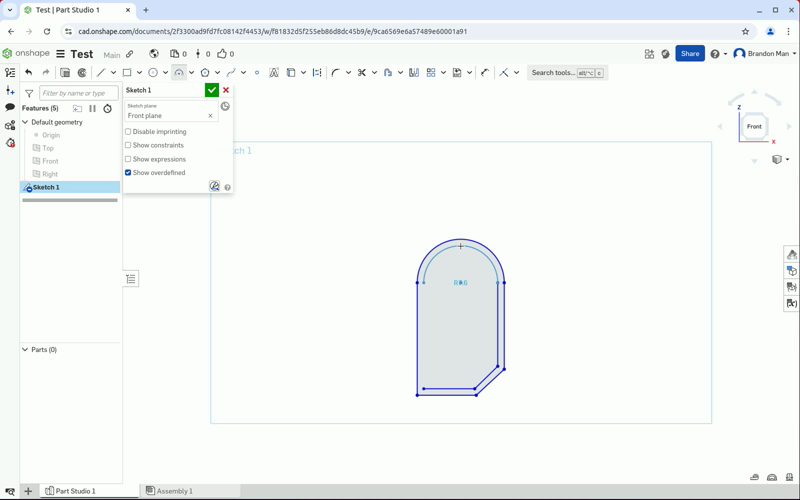
key_up(shift)
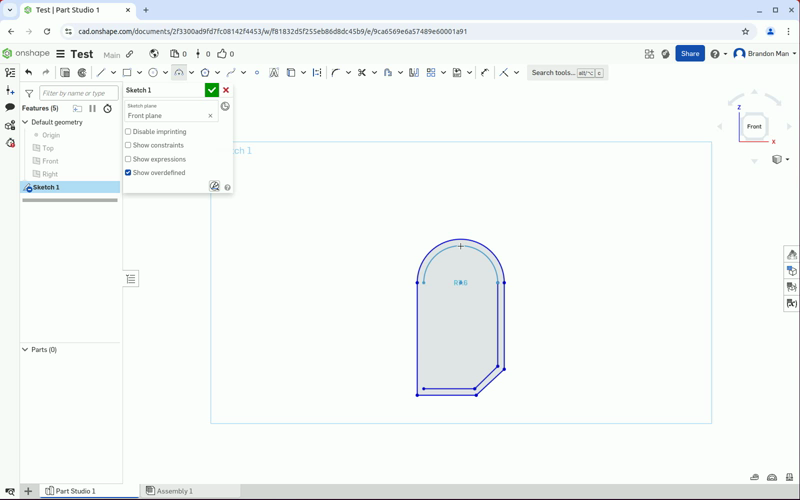
key(esc)
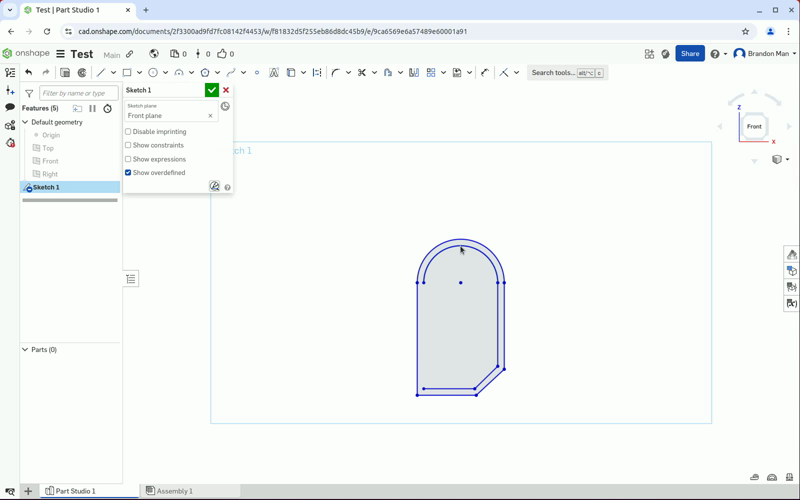
key(l)
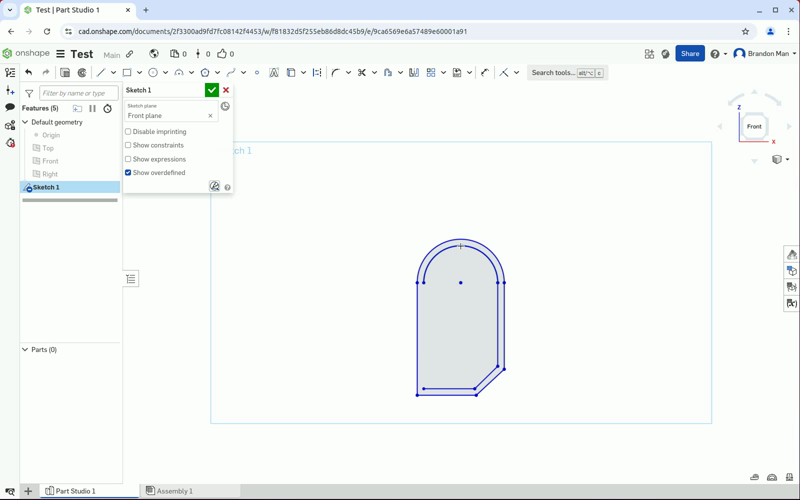
mouse_move(423, 282)
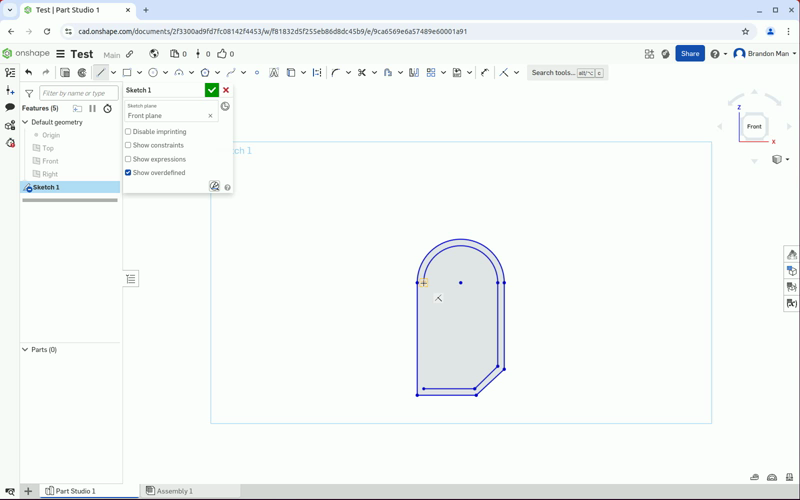
click(423, 282)
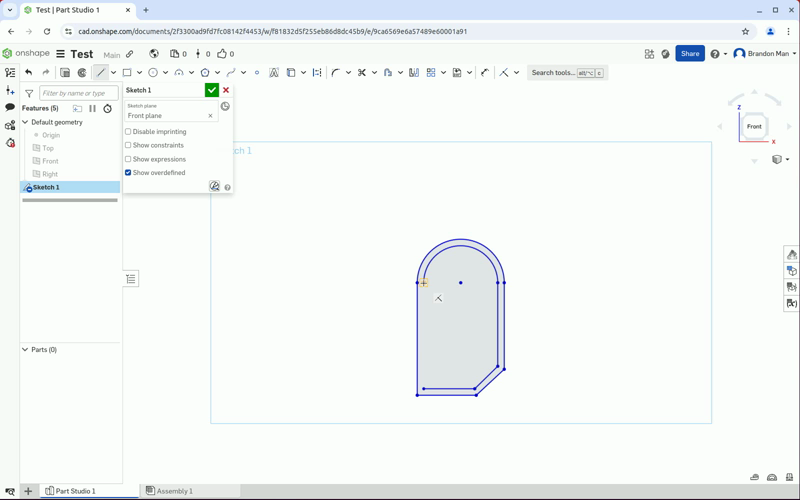
key_down(shift)
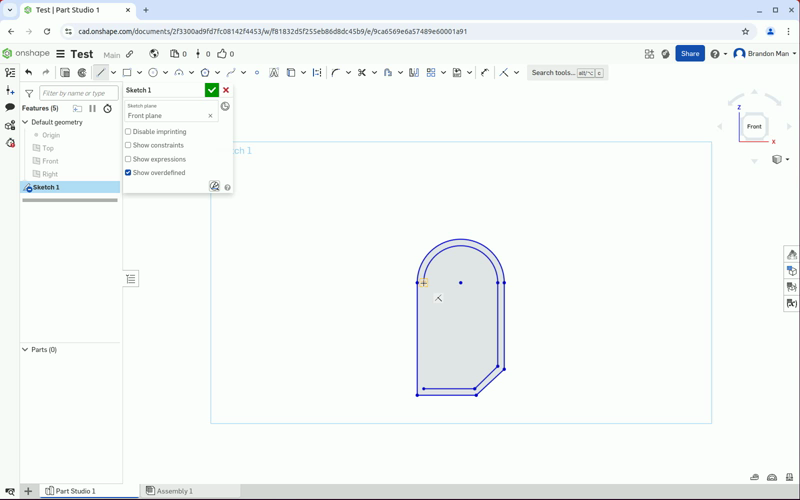
mouse_move(423, 388)
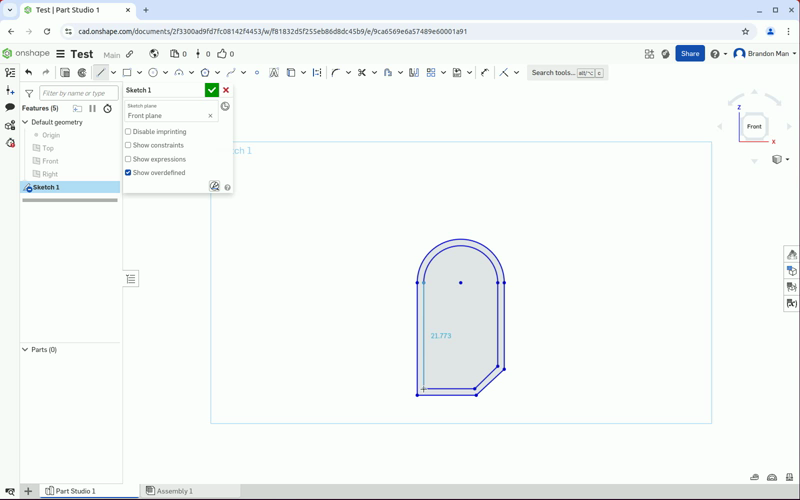
key_up(shift)
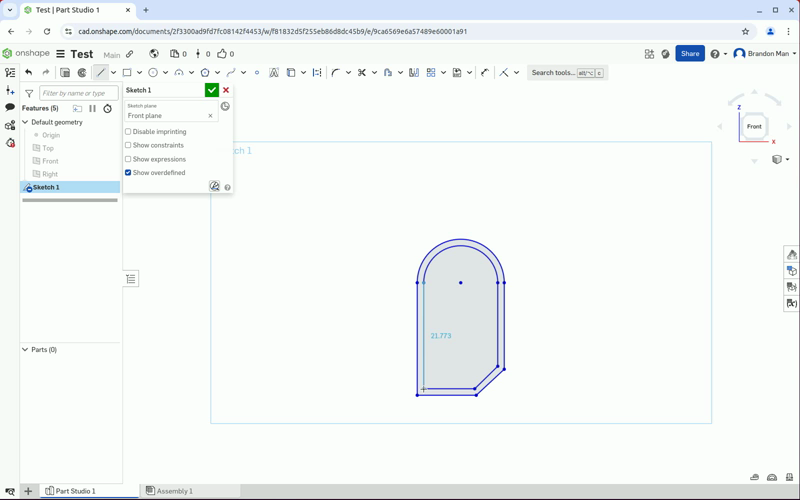
click(423, 388)
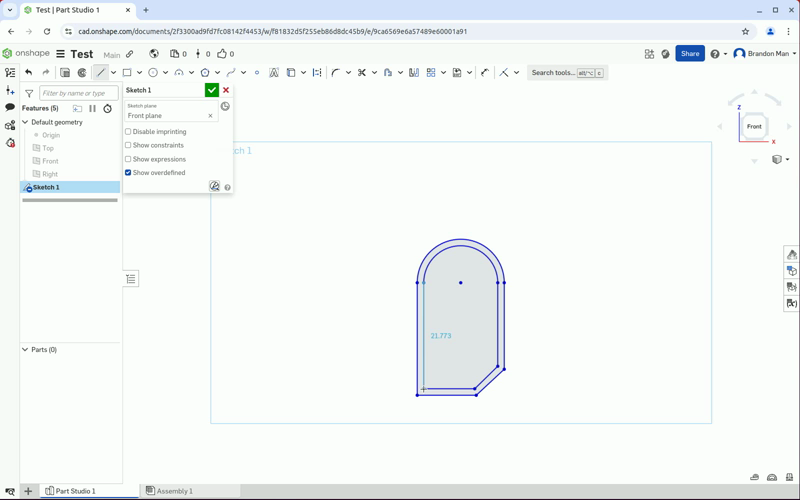
key(esc)
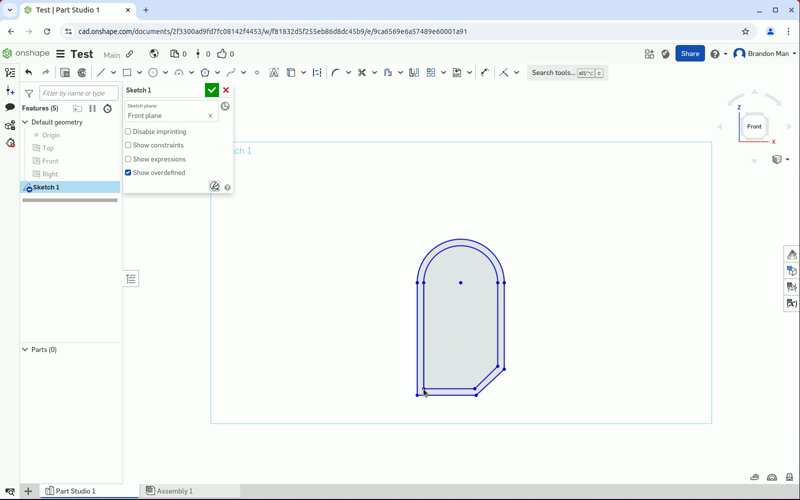
mouse_move(419, 336)
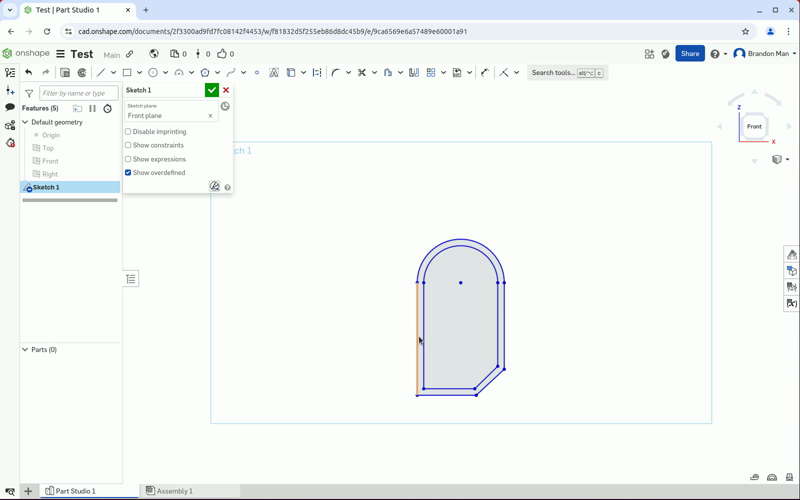
click(419, 336)
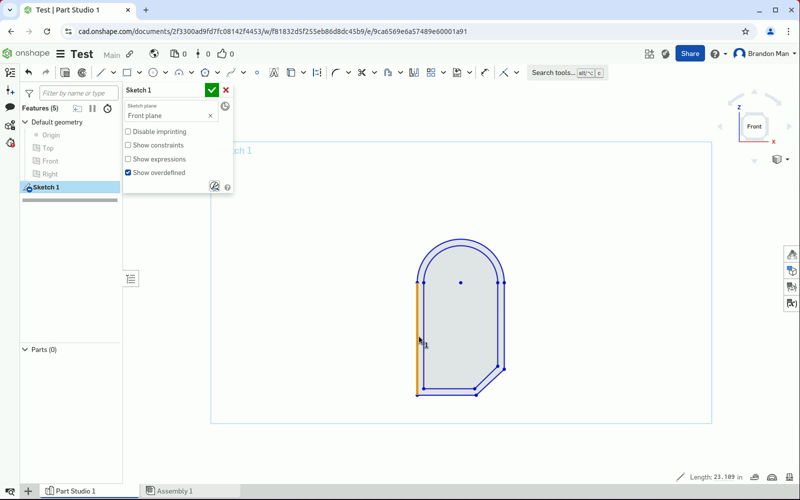
mouse_move(73, 352)
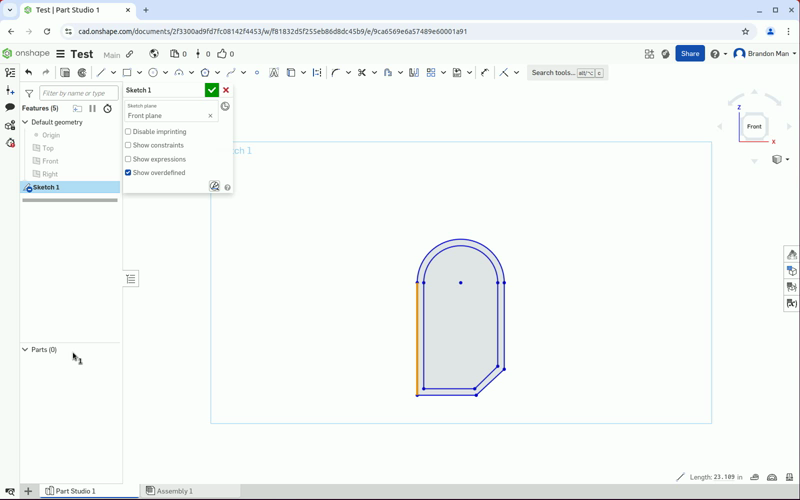
key(shift+y)
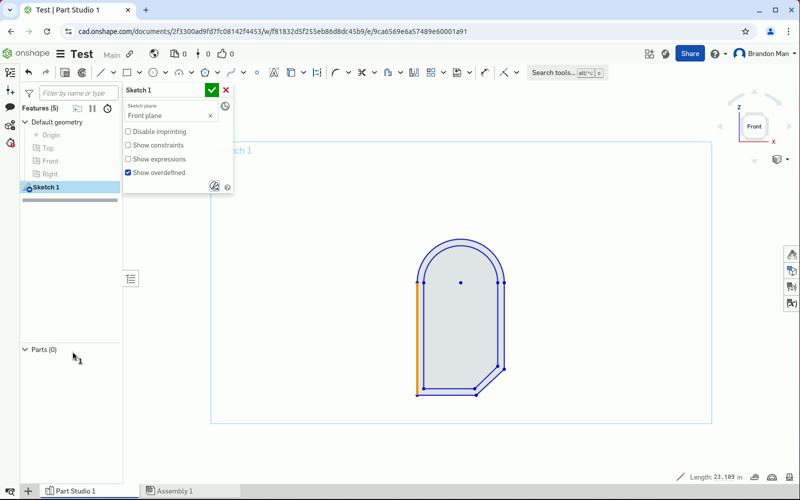
key(shift+e)
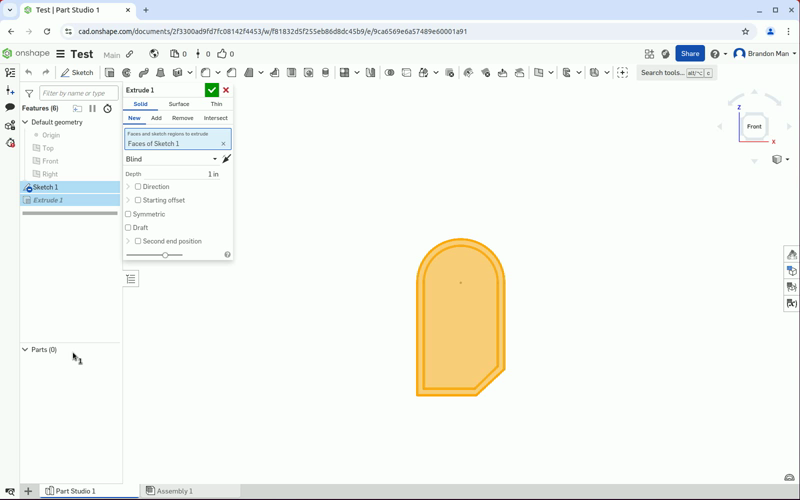
mouse_move(143, 106)
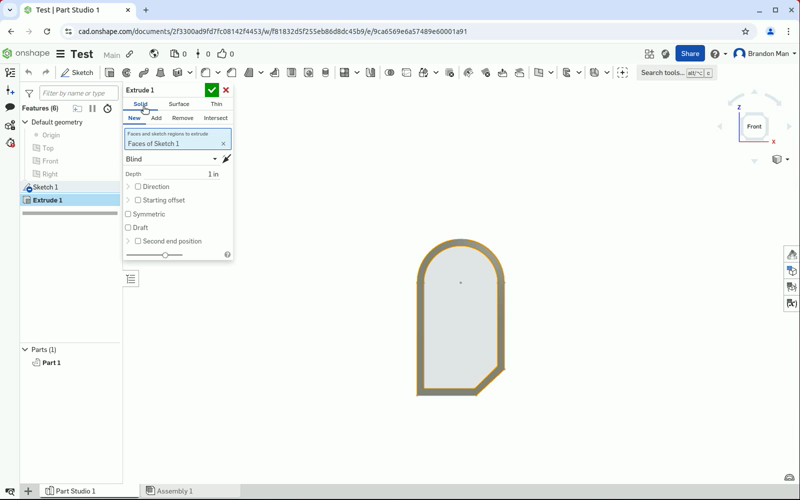
click(143, 106)
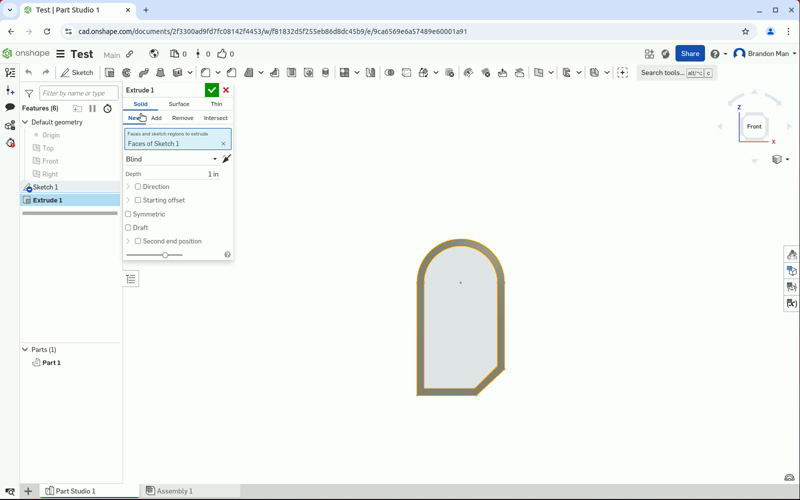
mouse_move(137, 120)
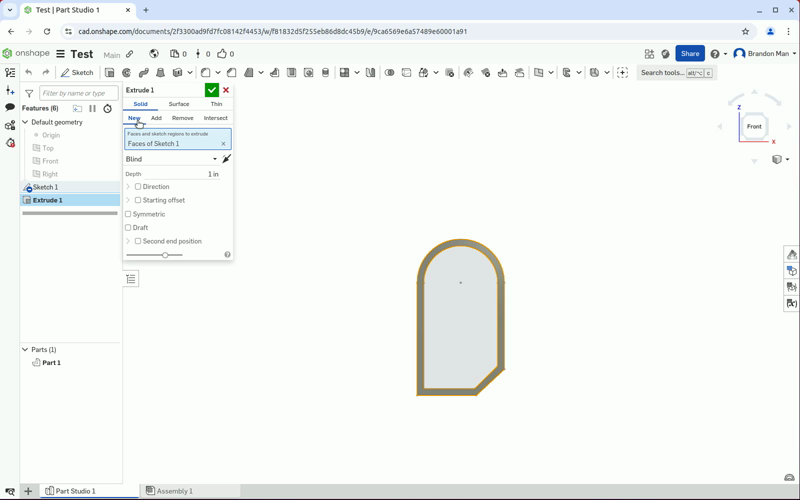
click(137, 120)
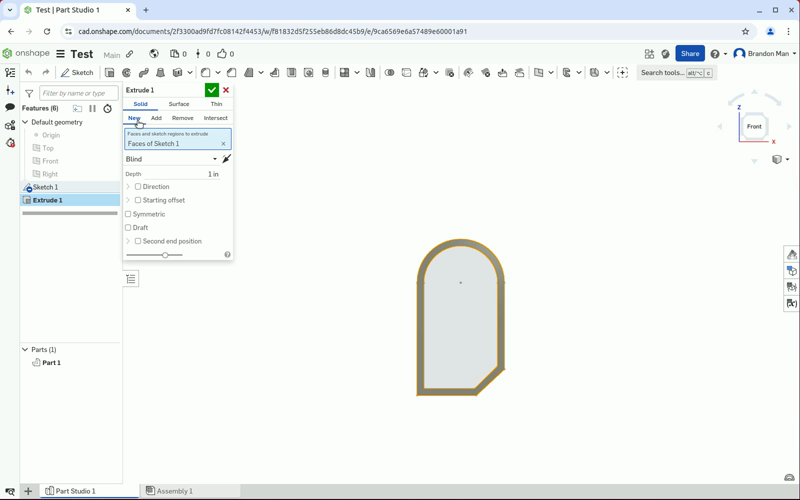
key(tab, 4)
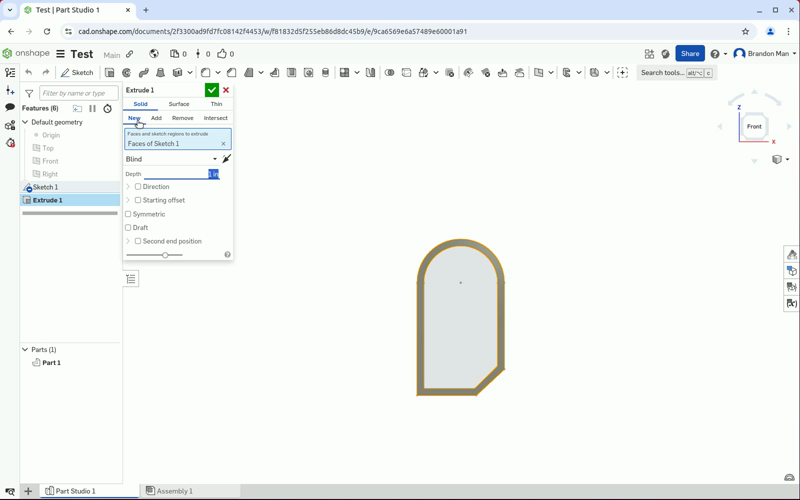
text(3.37)
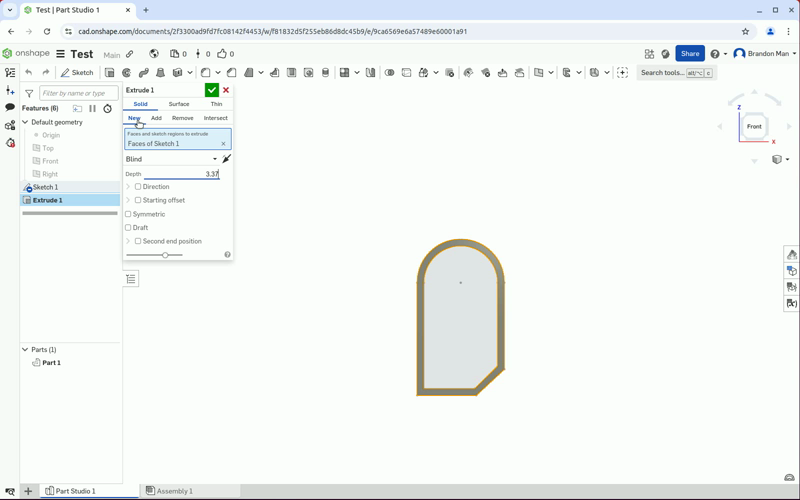
key(enter)
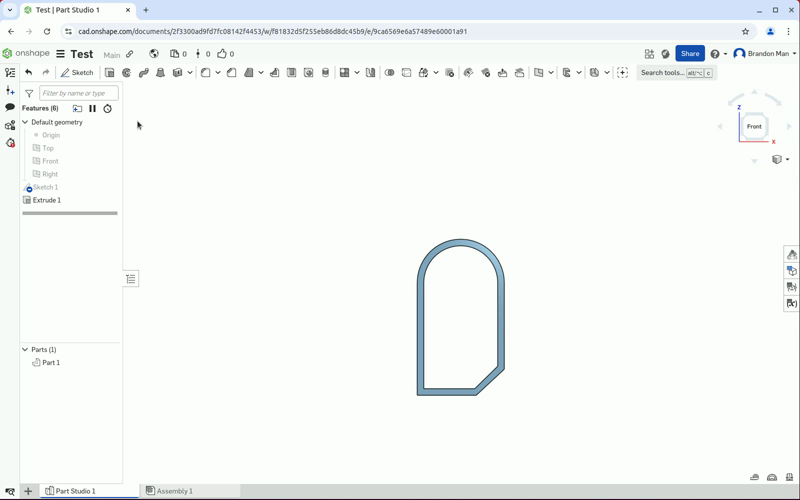
key(shift+h)
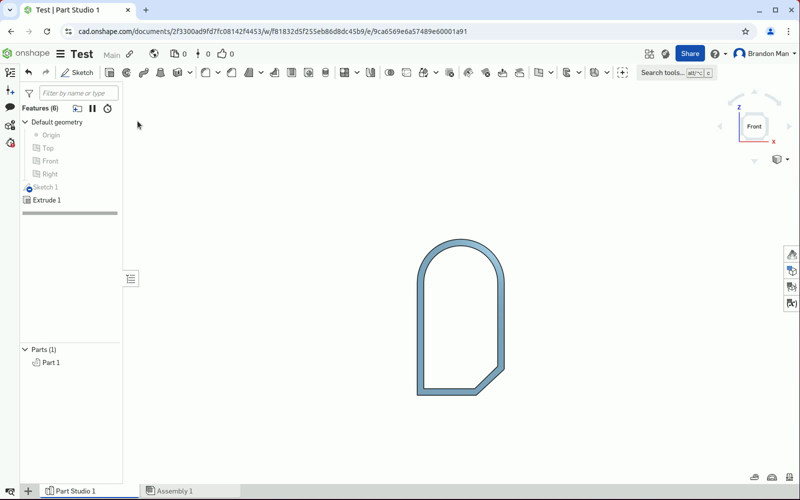
key(shift+h)
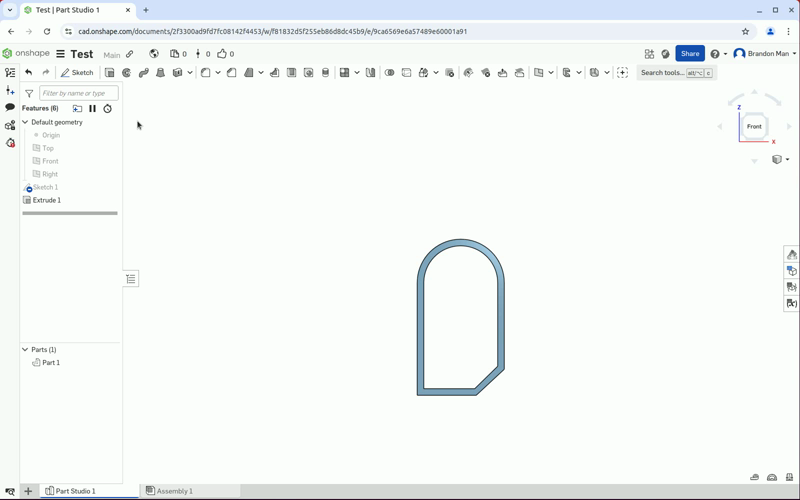
mouse_move(73, 189)
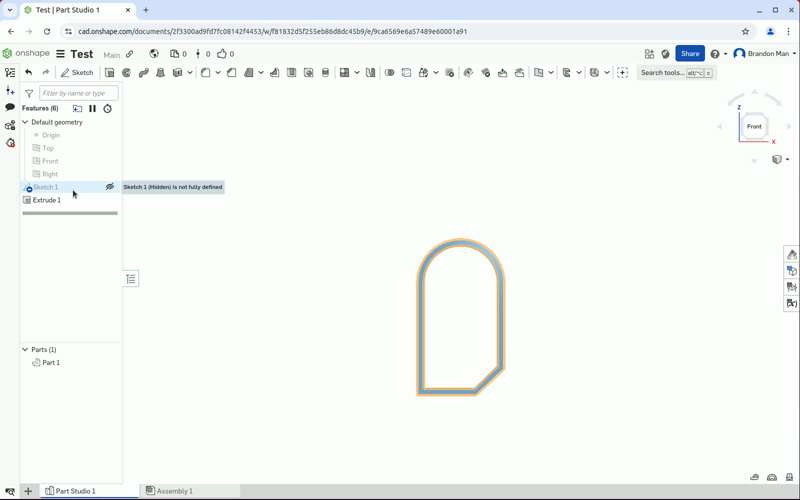
click(73, 189)
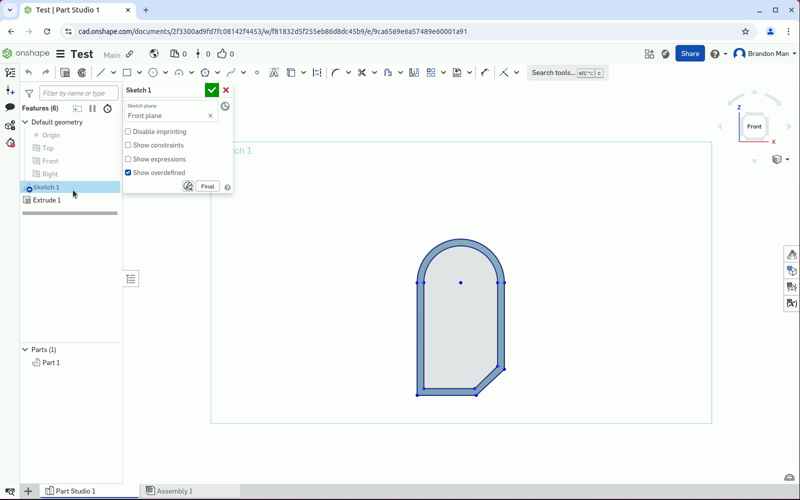
mouse_move(229, 92)
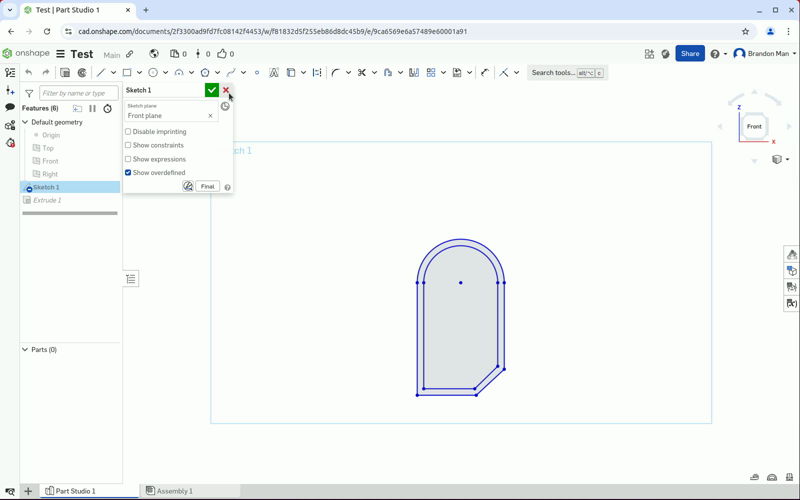
click(229, 92)
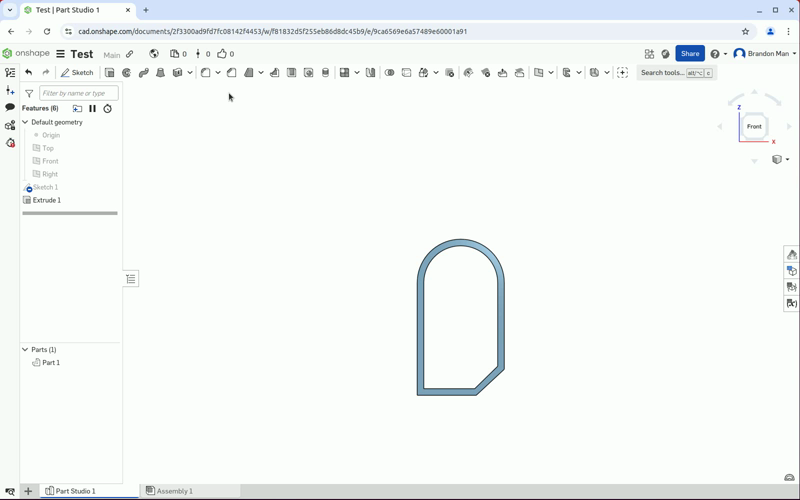
mouse_move(541, 75)
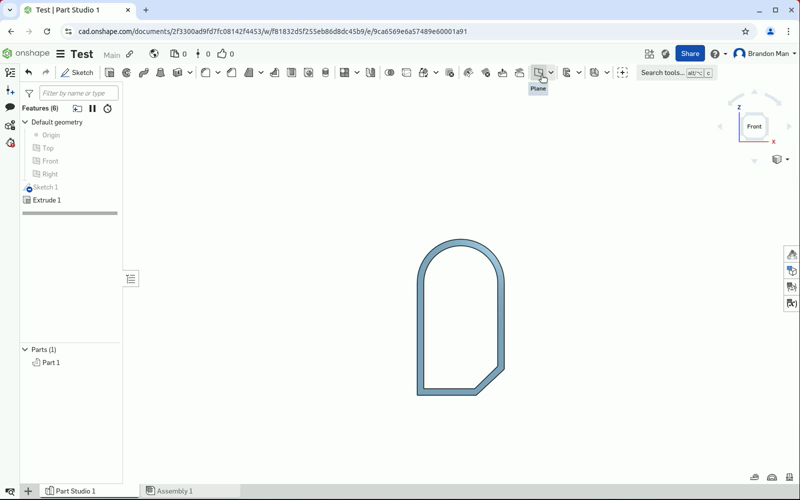
click(541, 75)
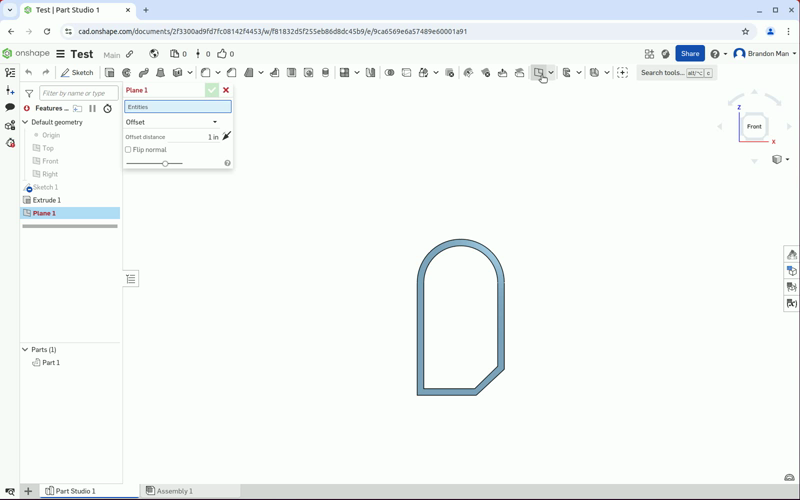
mouse_move(73, 163)
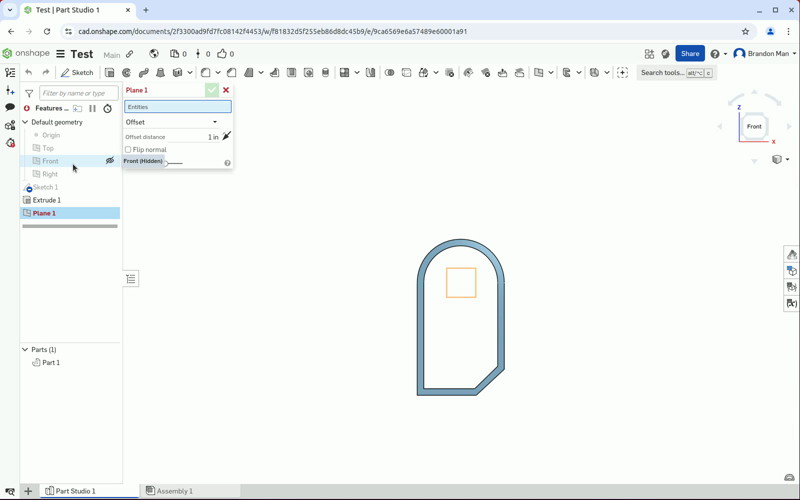
click(73, 163)
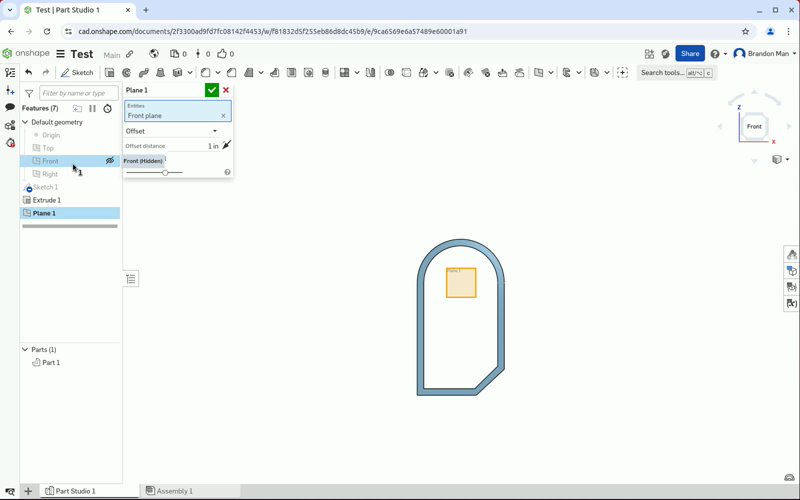
key(tab, 2)
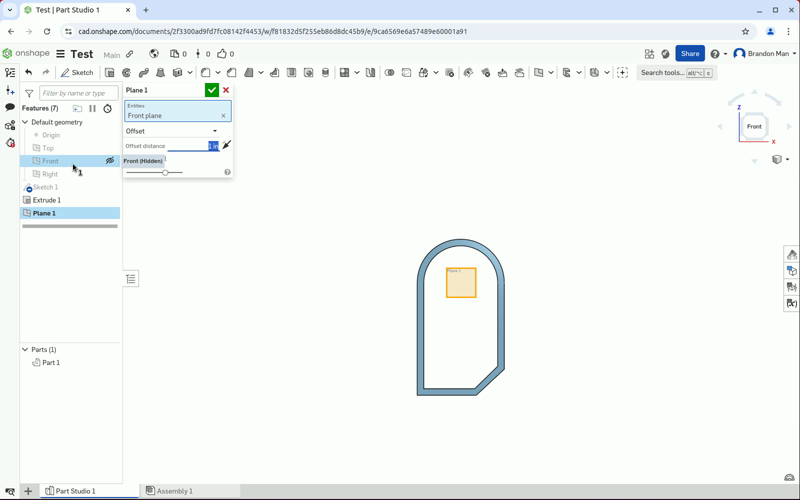
text(3.358)
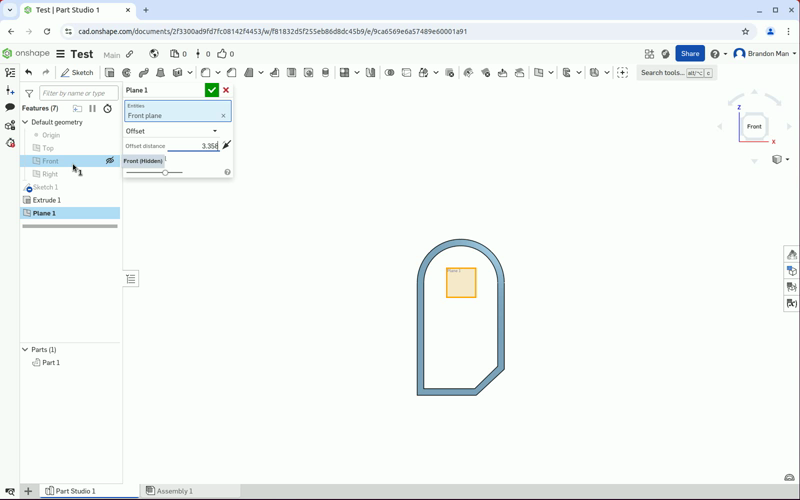
key(enter, 2)
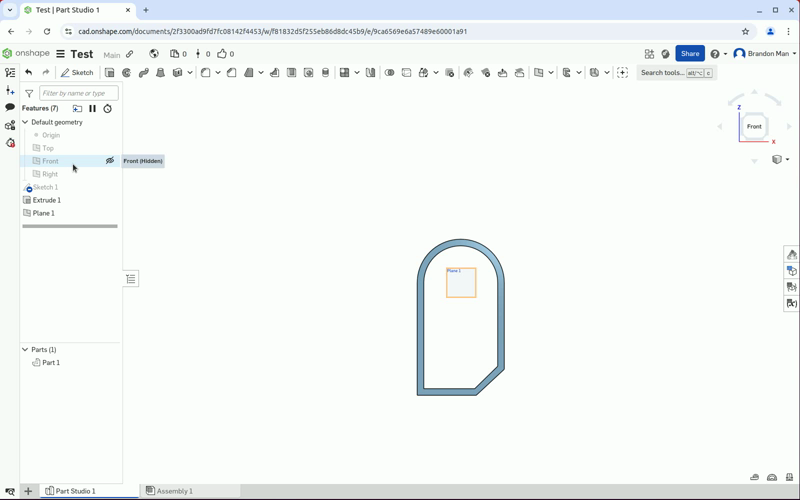
key(shift+s)
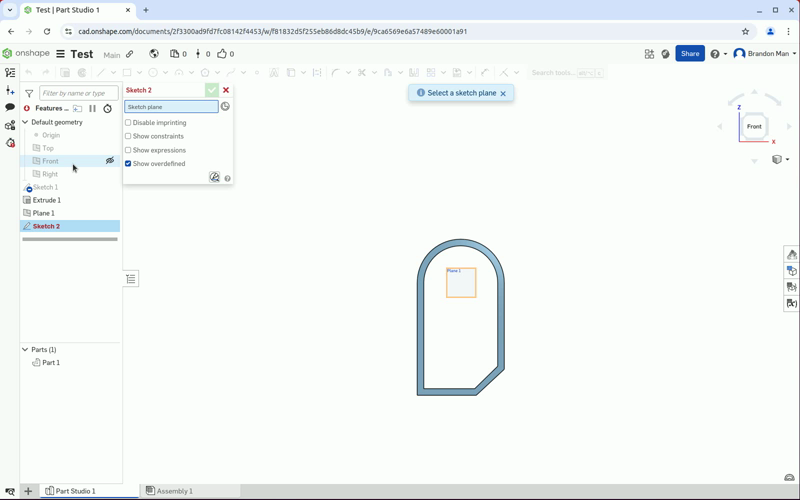
mouse_move(73, 215)
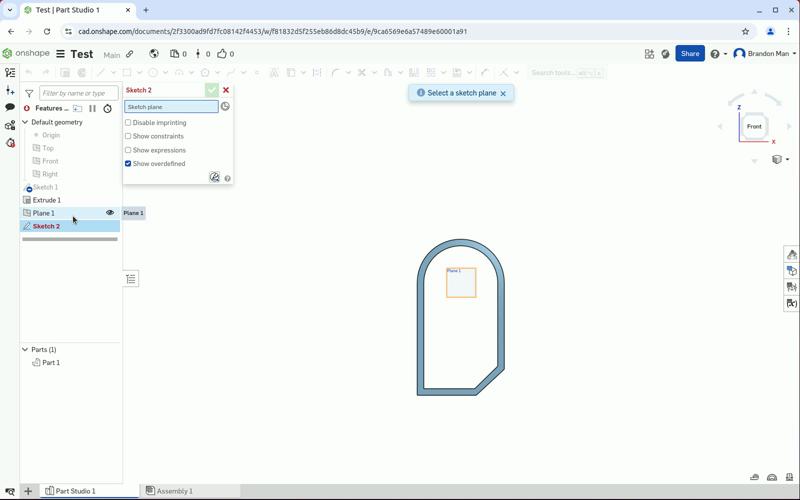
click(73, 215)
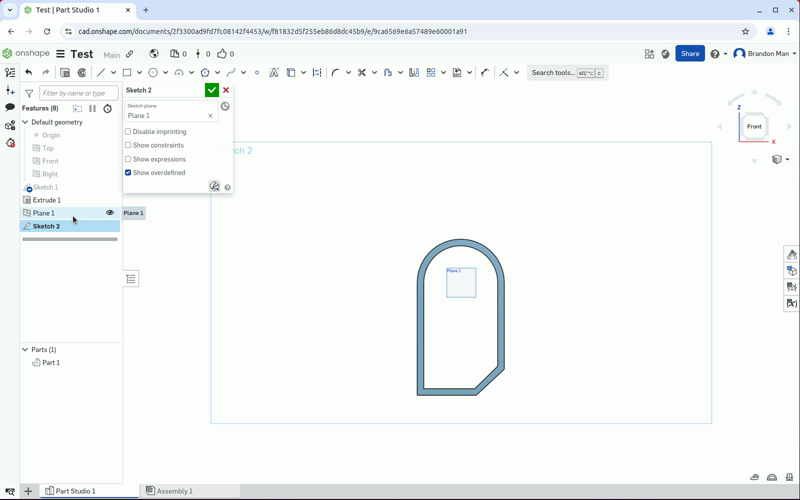
mouse_move(73, 352)
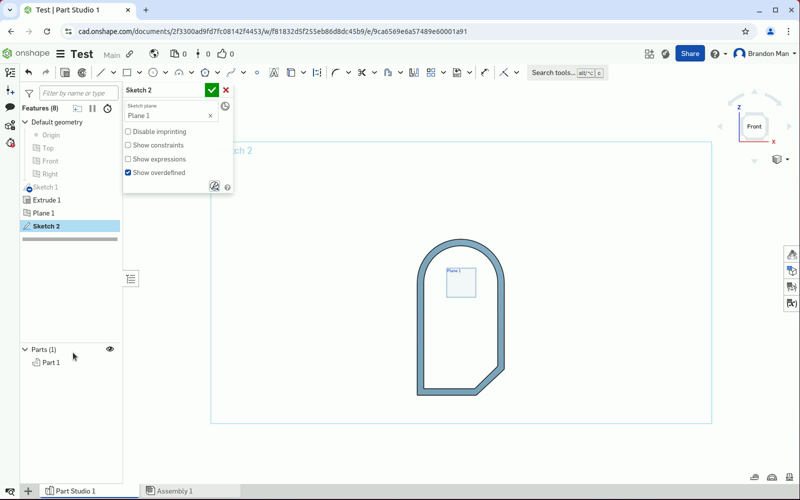
key(y)
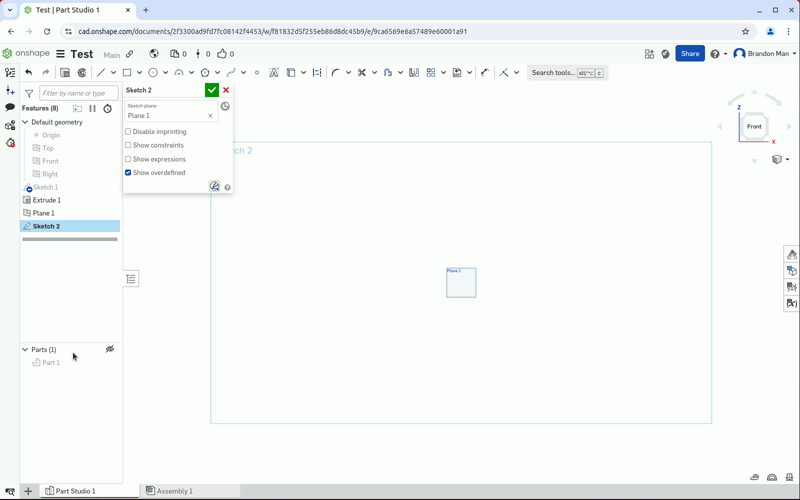
key(l)
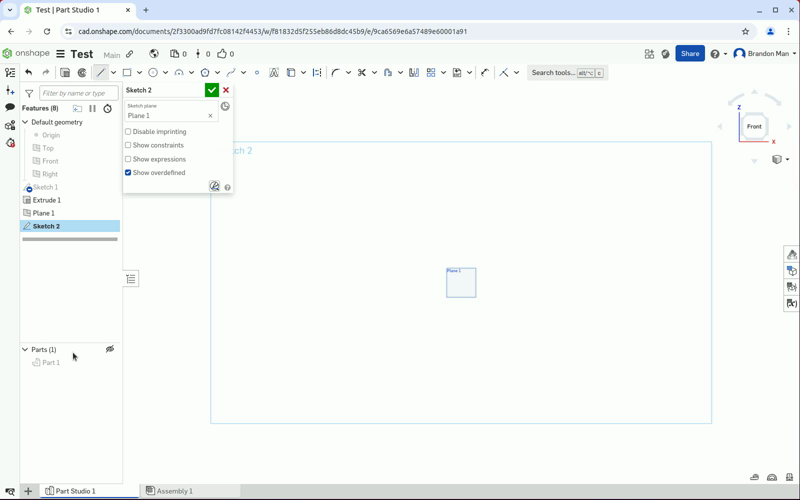
key_down(shift)
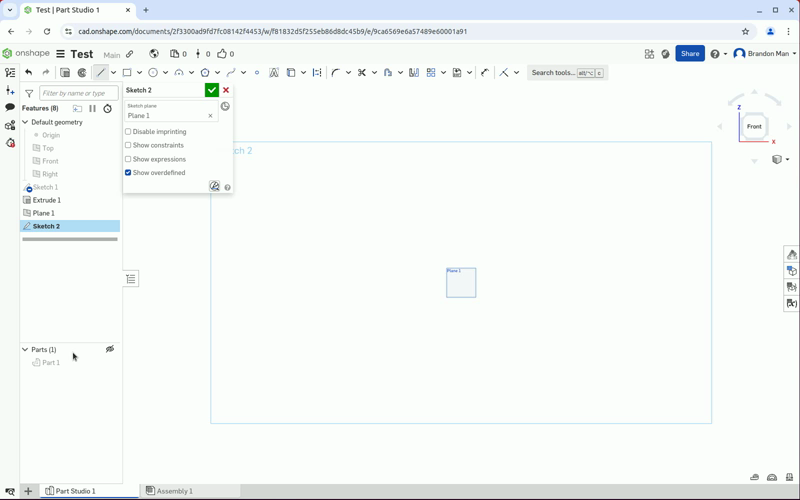
mouse_move(474, 395)
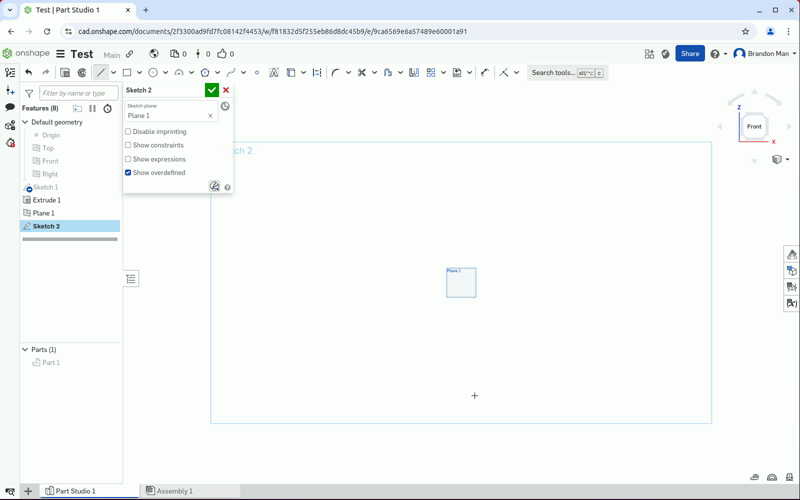
click(474, 395)
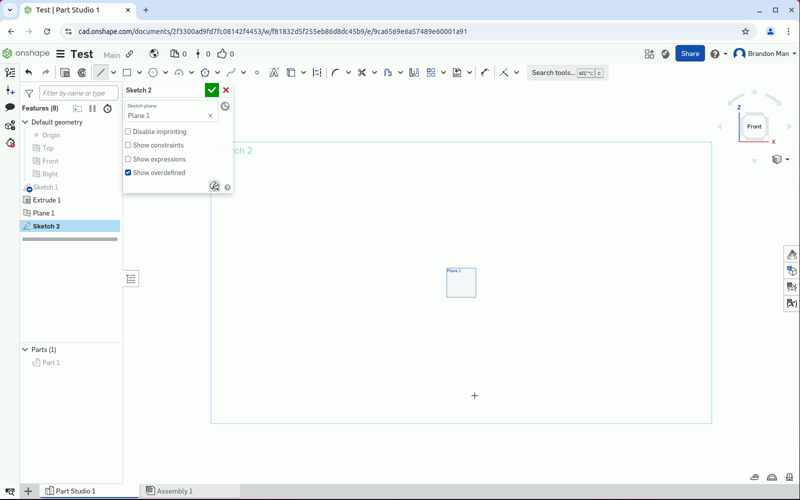
key_up(shift)
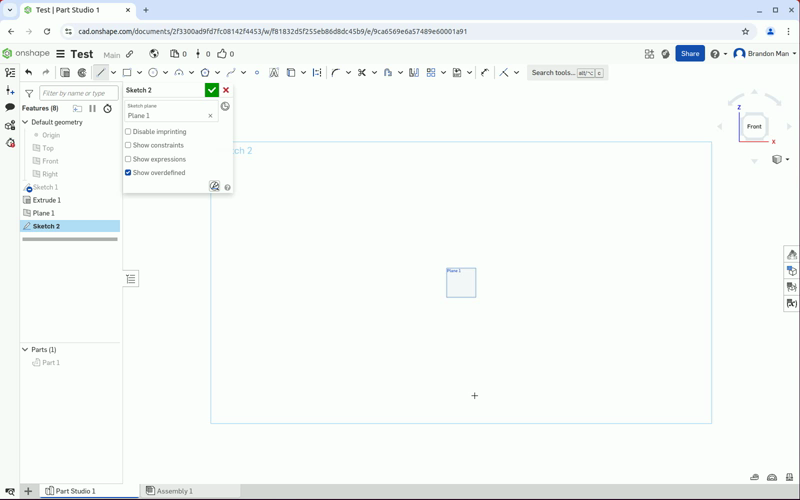
key_down(shift)
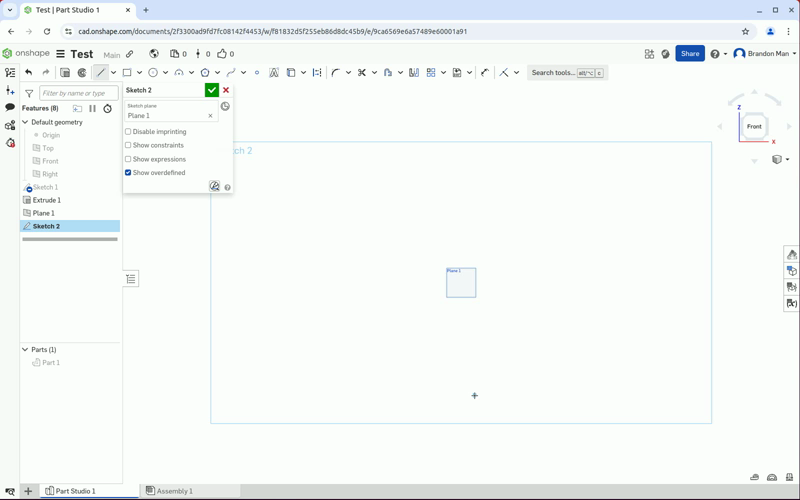
mouse_move(504, 395)
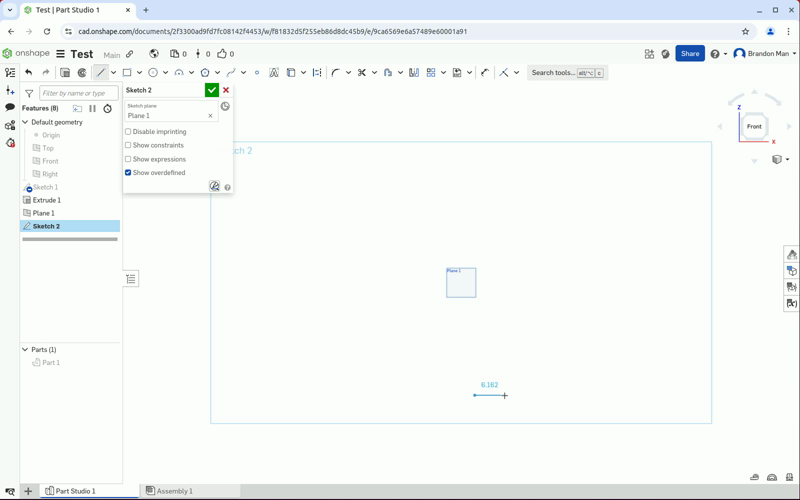
mouse_move(477, 395)
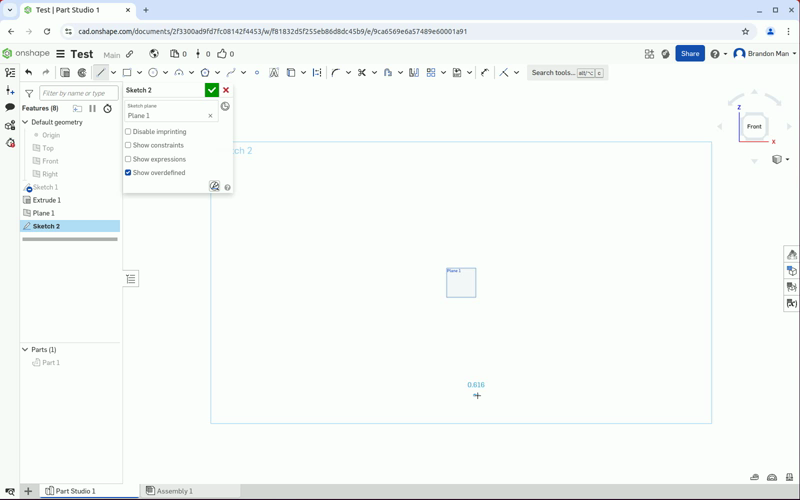
scroll(6)
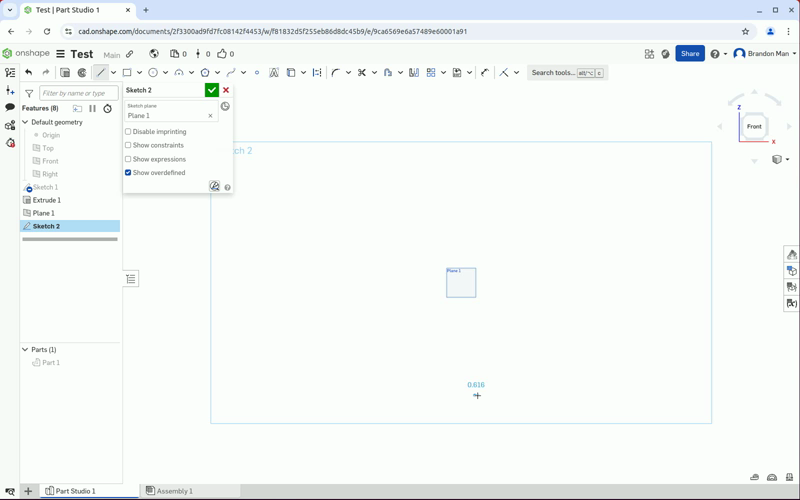
scroll(6)
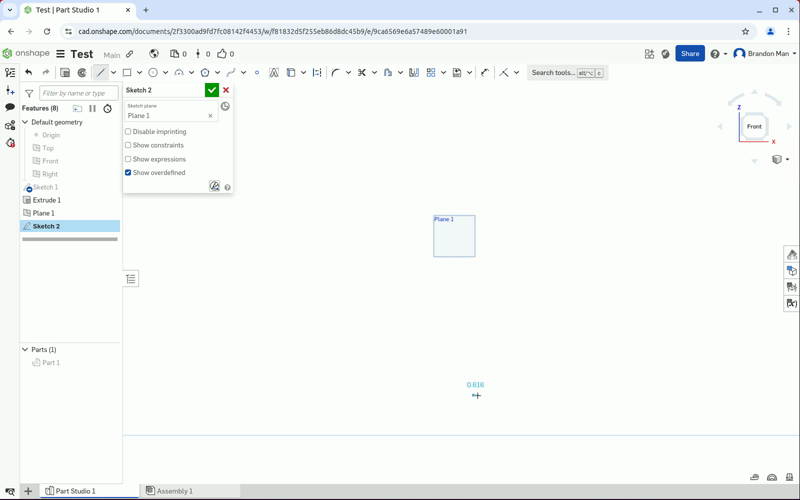
scroll(6)
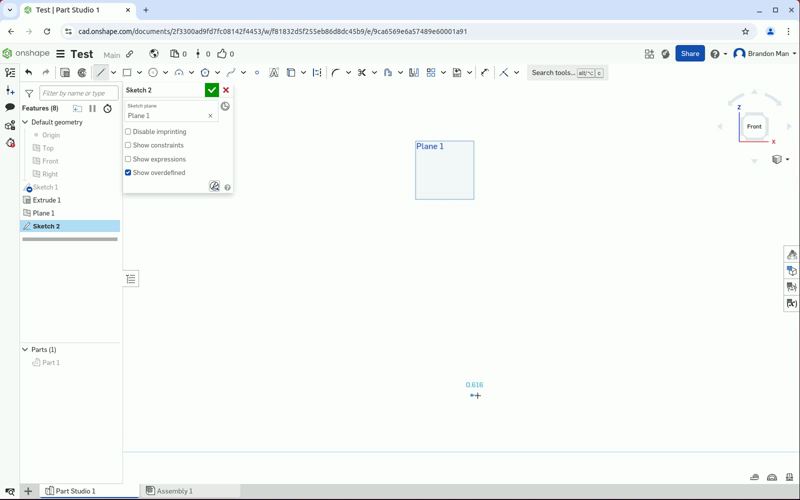
scroll(6)
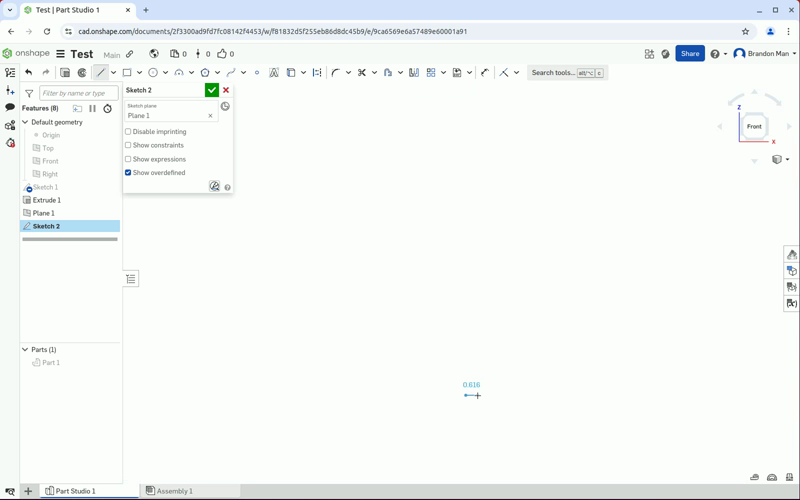
scroll(6)
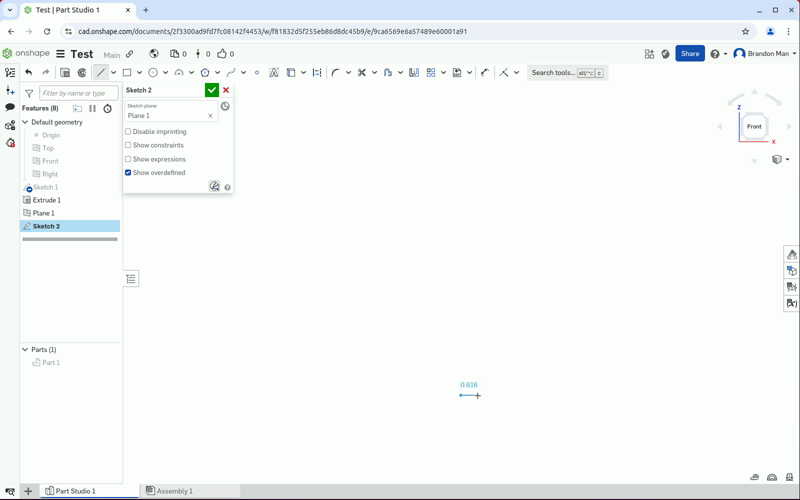
scroll(6)
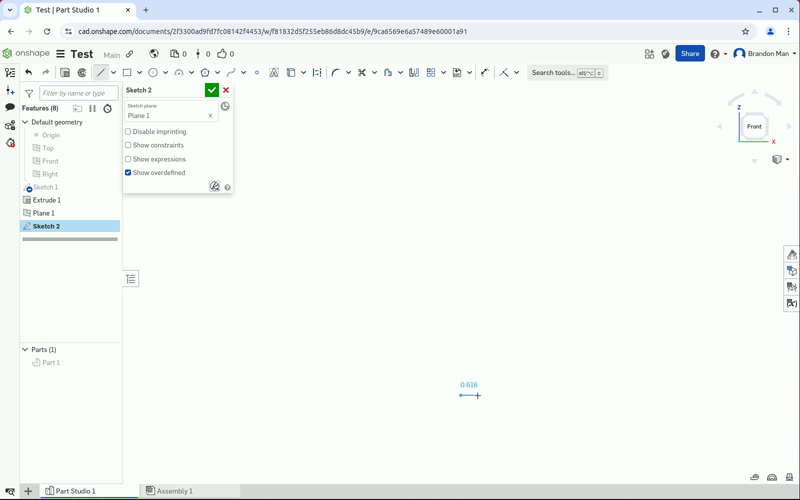
scroll(6)
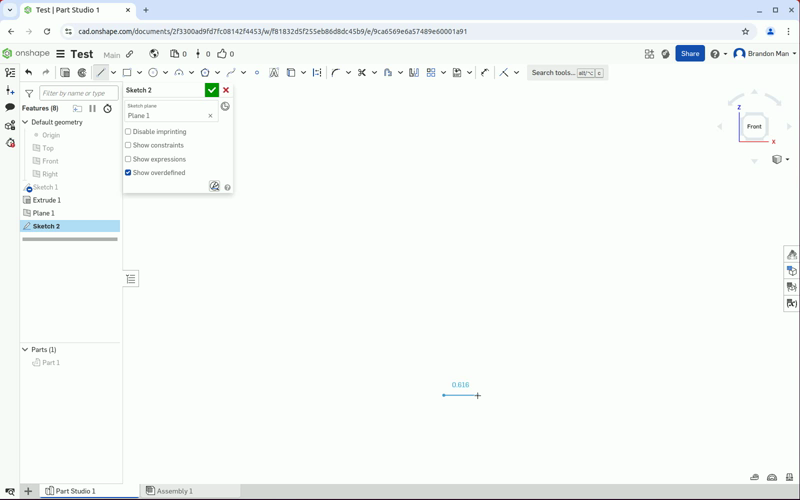
click(477, 395)
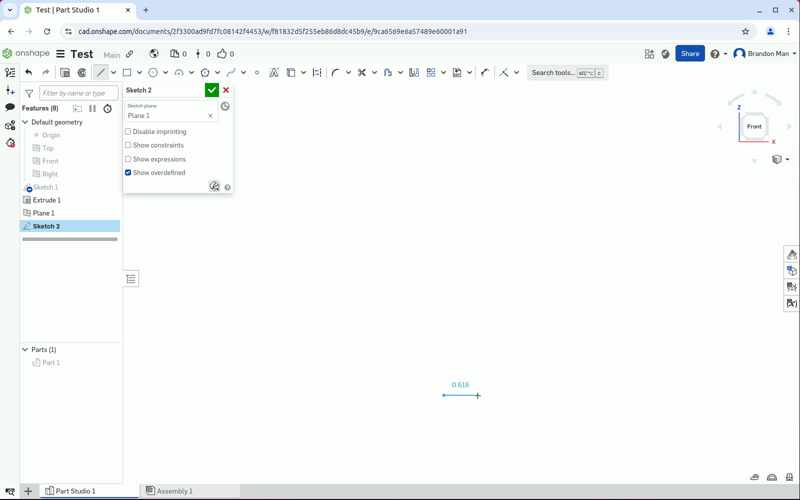
scroll(-6)
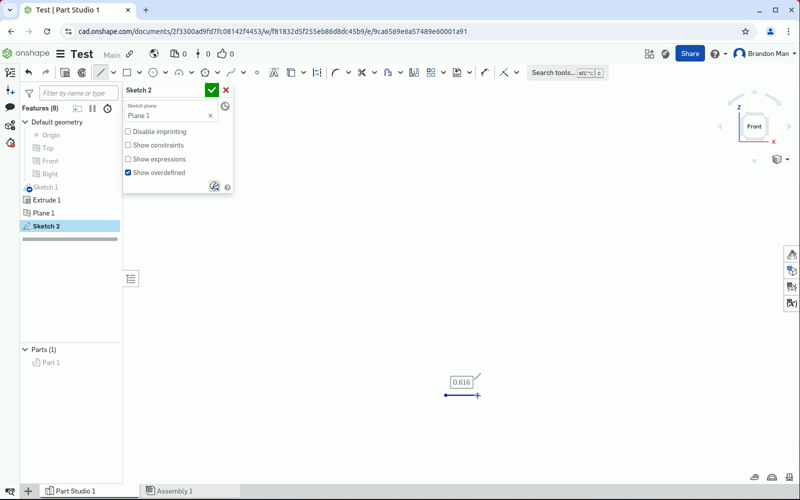
scroll(-6)
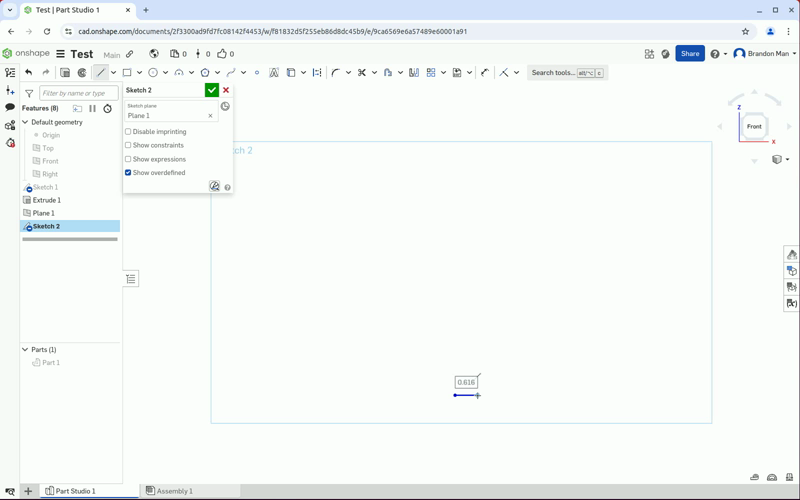
scroll(-6)
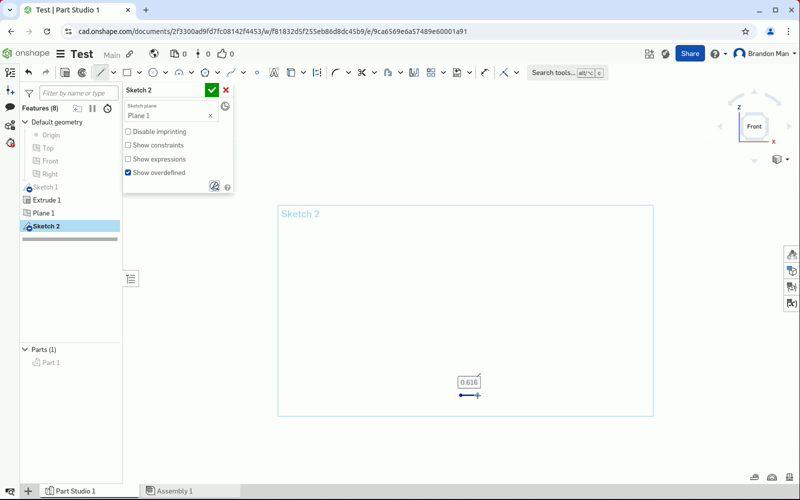
scroll(-6)
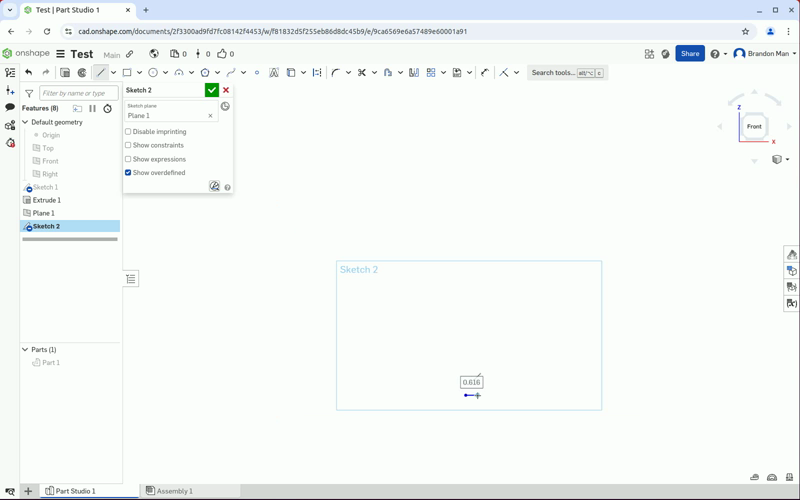
scroll(-6)
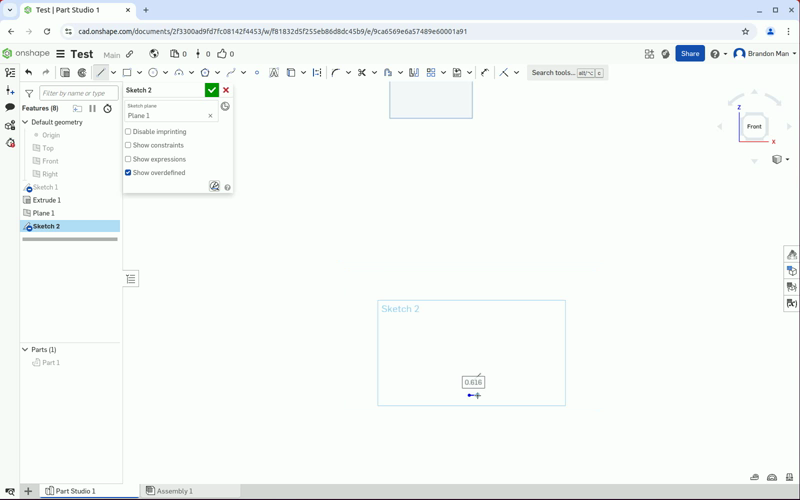
scroll(-6)
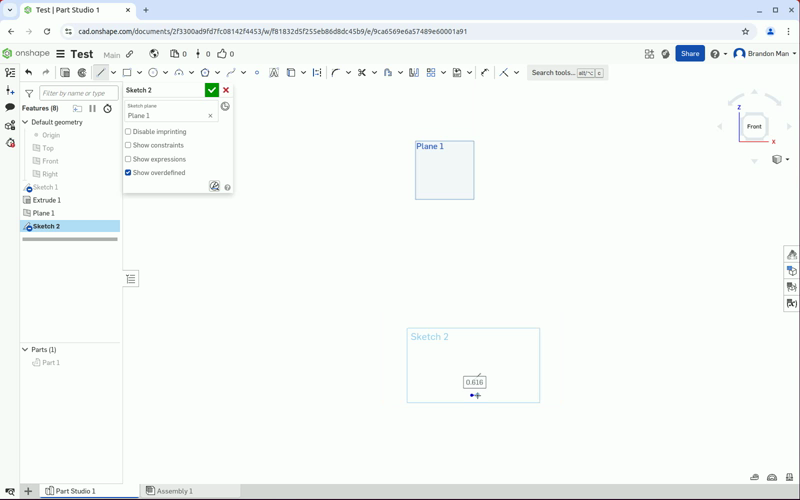
scroll(-6)
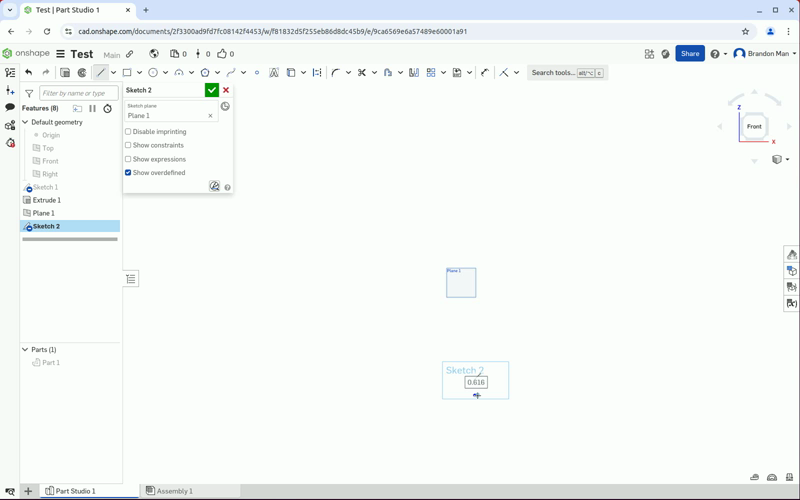
key_up(shift)
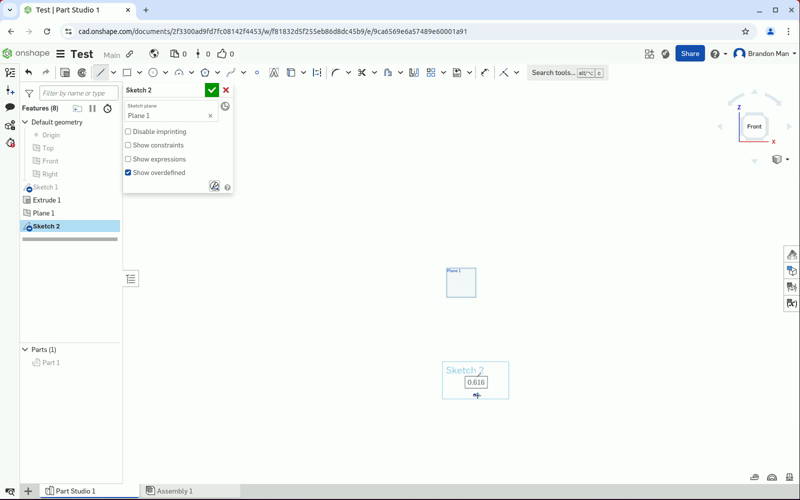
key_down(shift)
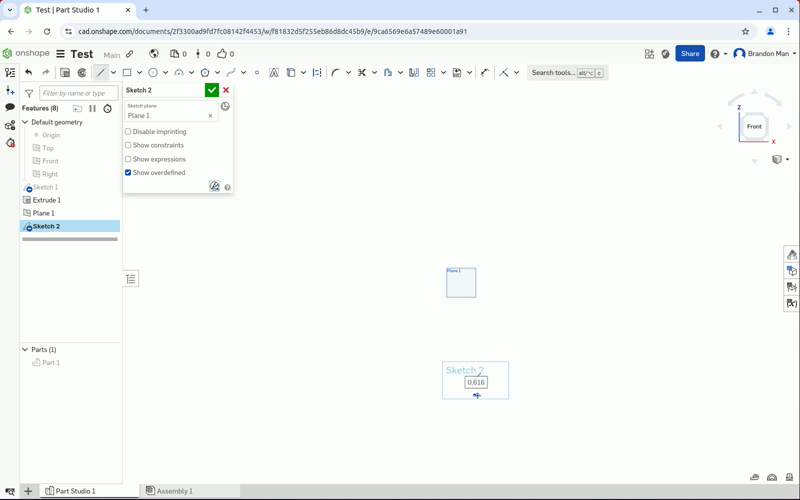
mouse_move(507, 395)
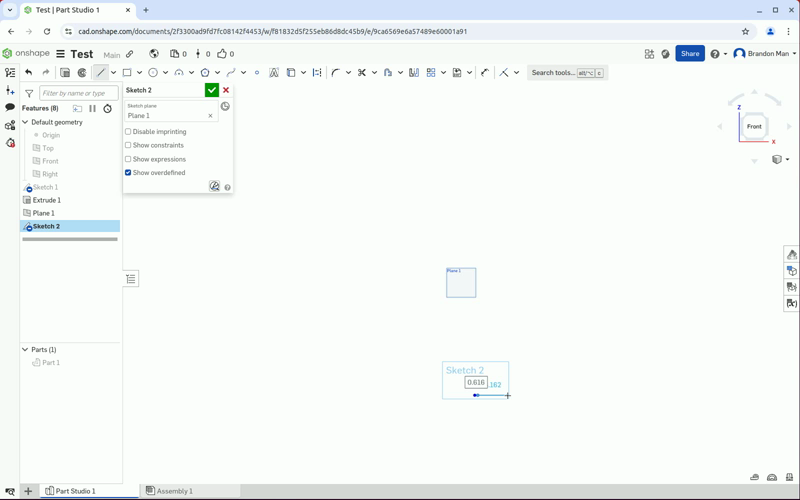
mouse_move(505, 368)
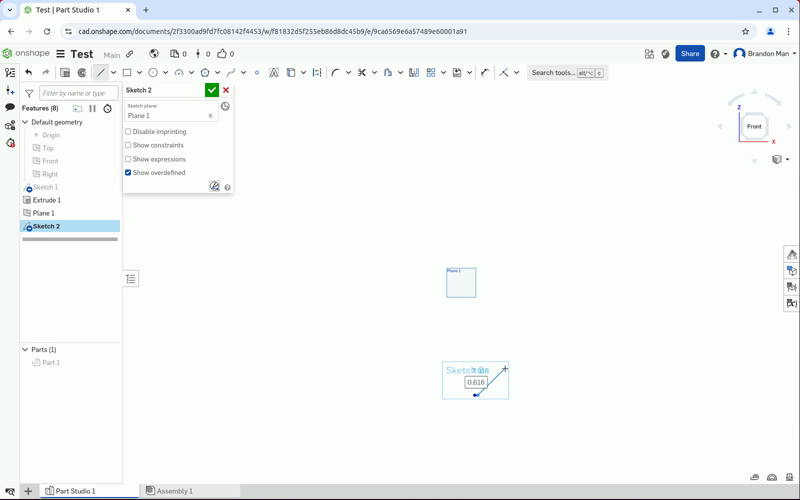
click(505, 368)
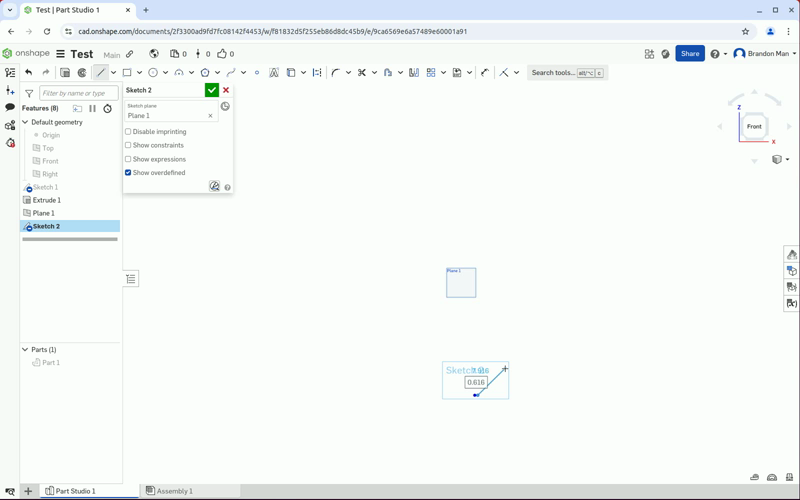
key_up(shift)
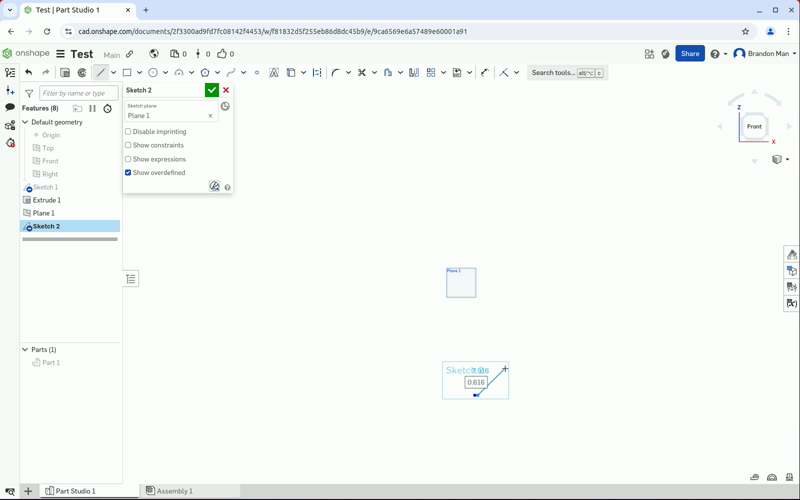
key_down(shift)
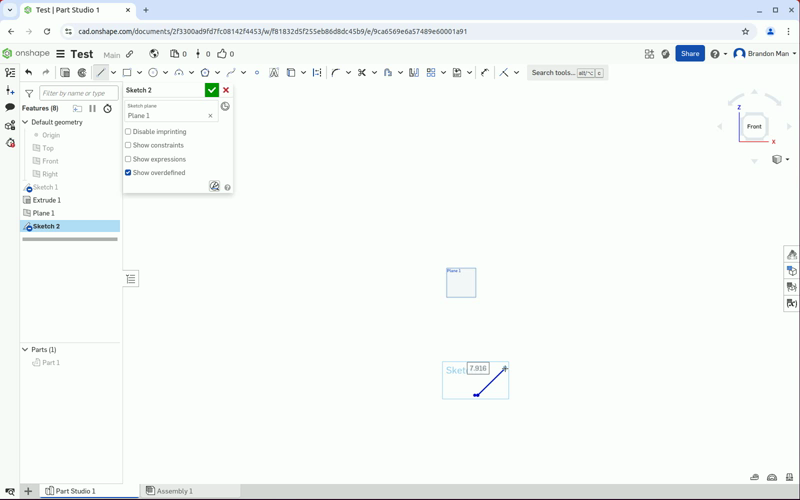
mouse_move(535, 368)
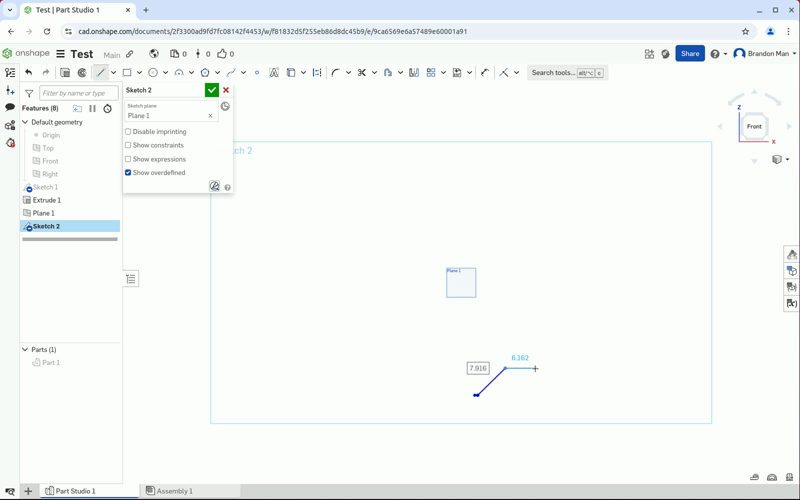
mouse_move(505, 365)
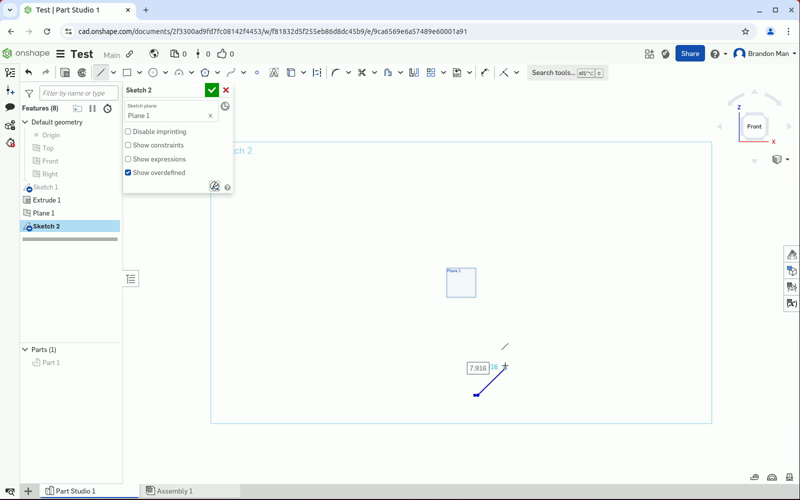
scroll(6)
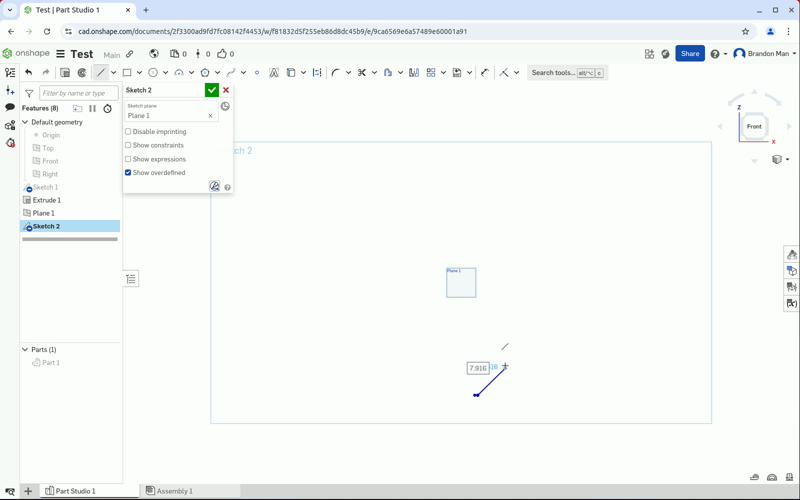
scroll(6)
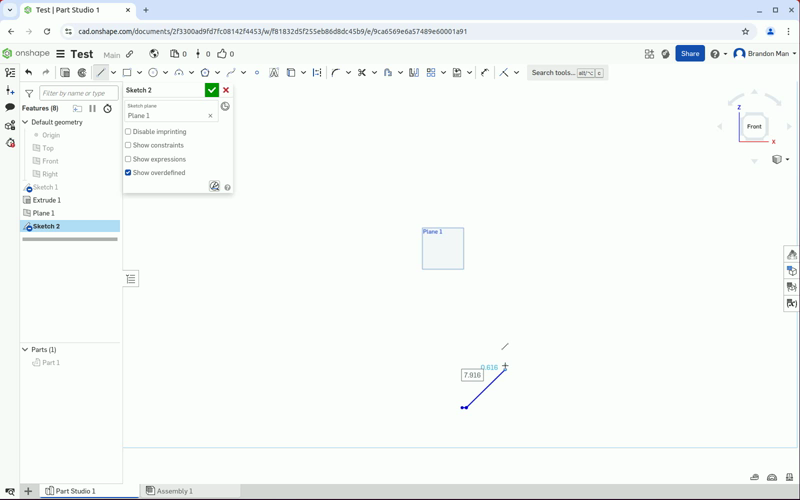
scroll(6)
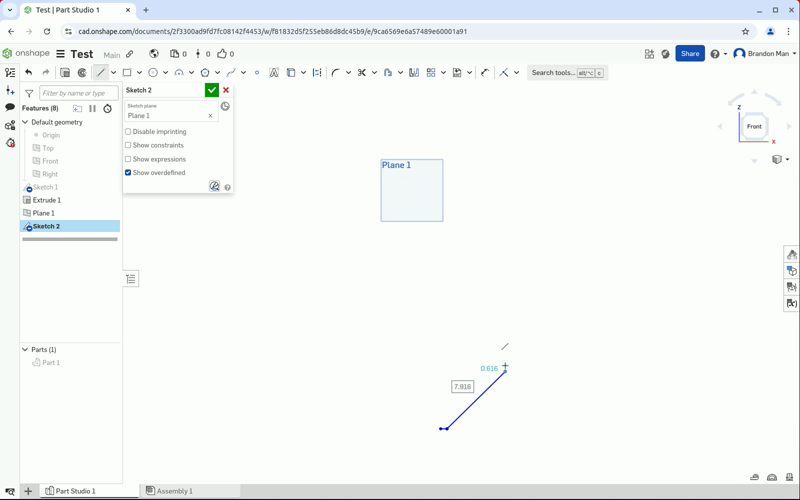
scroll(6)
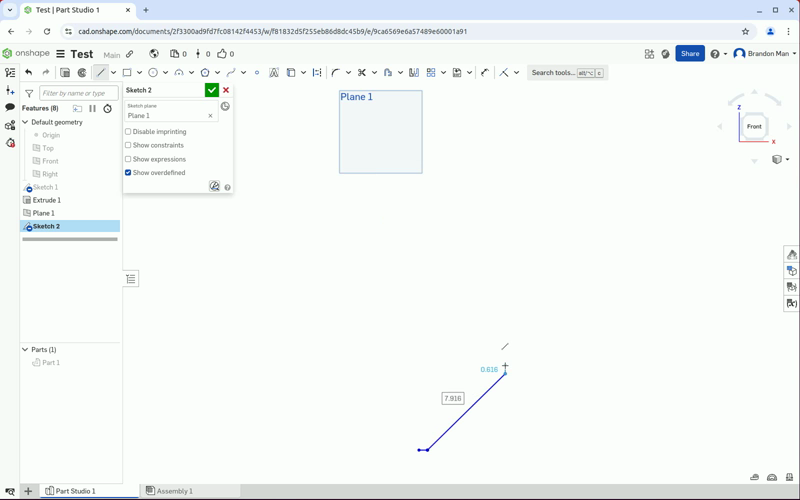
scroll(6)
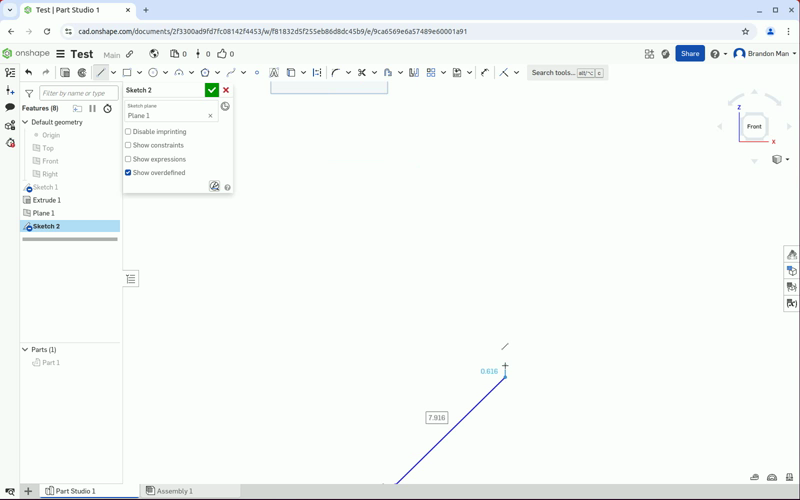
scroll(6)
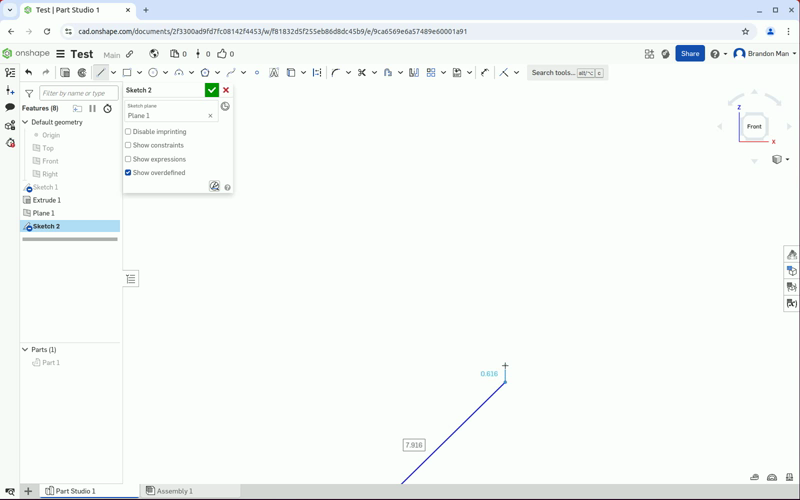
scroll(6)
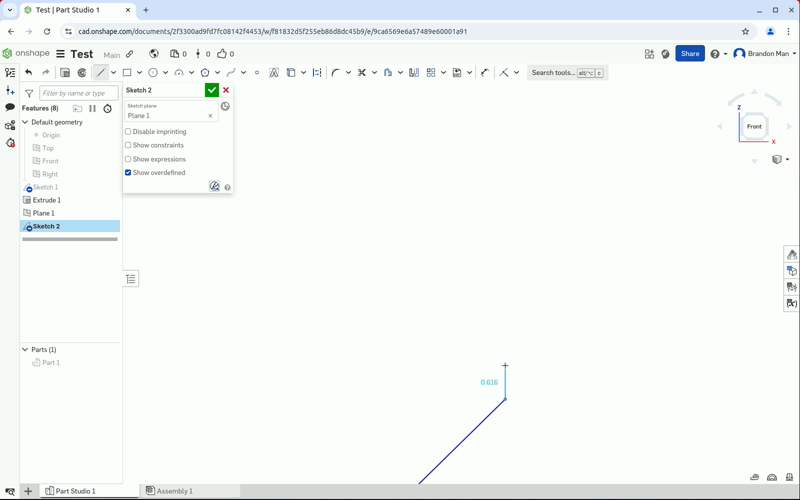
click(505, 365)
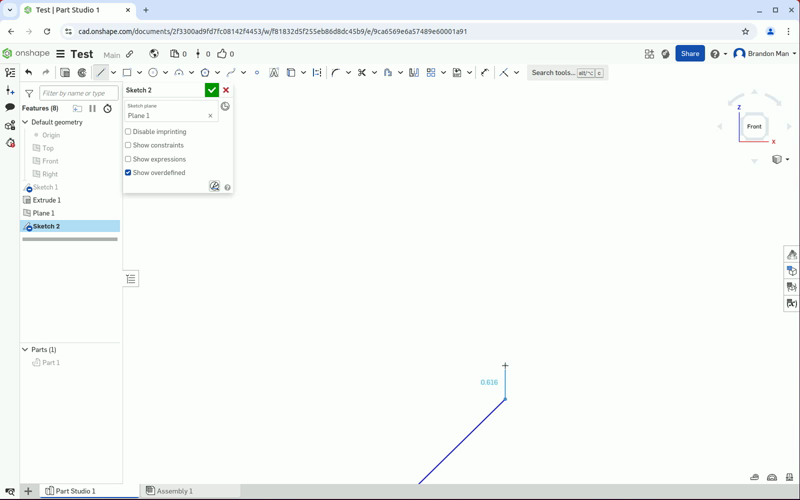
scroll(-6)
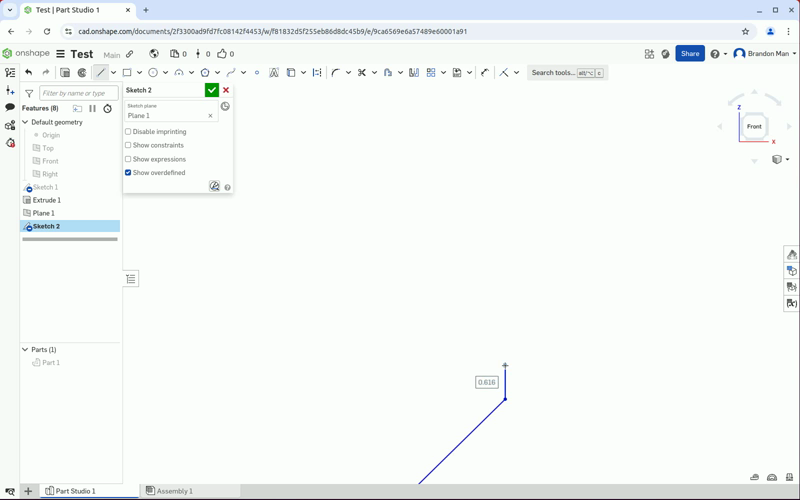
scroll(-6)
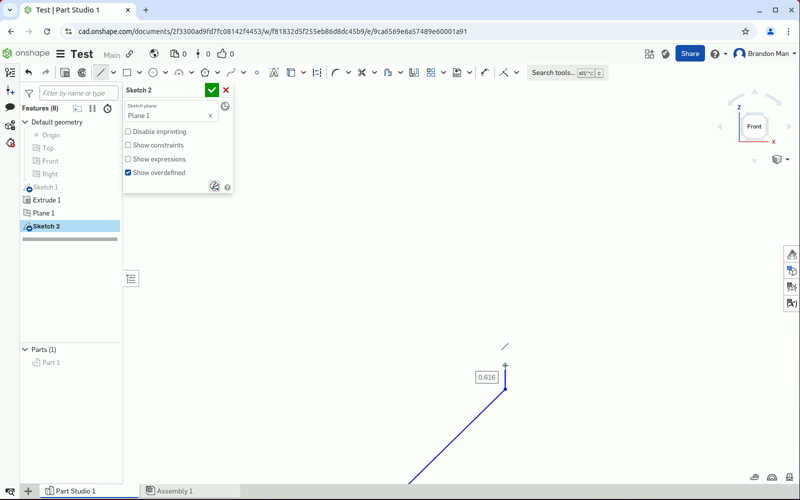
scroll(-6)
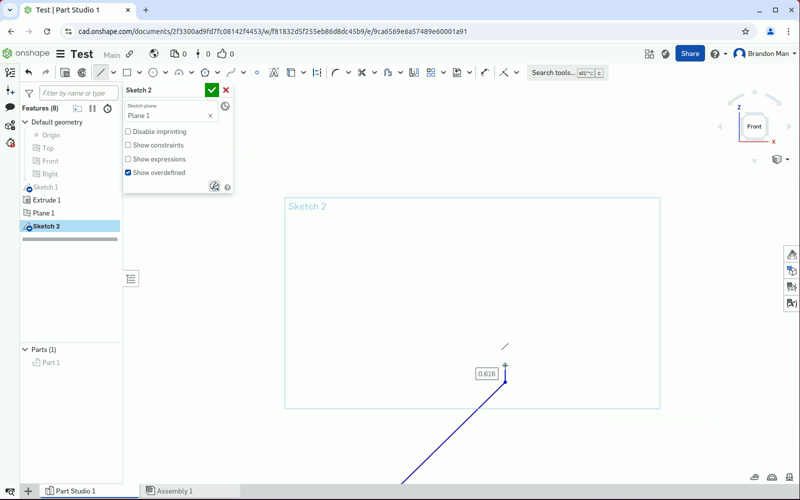
scroll(-6)
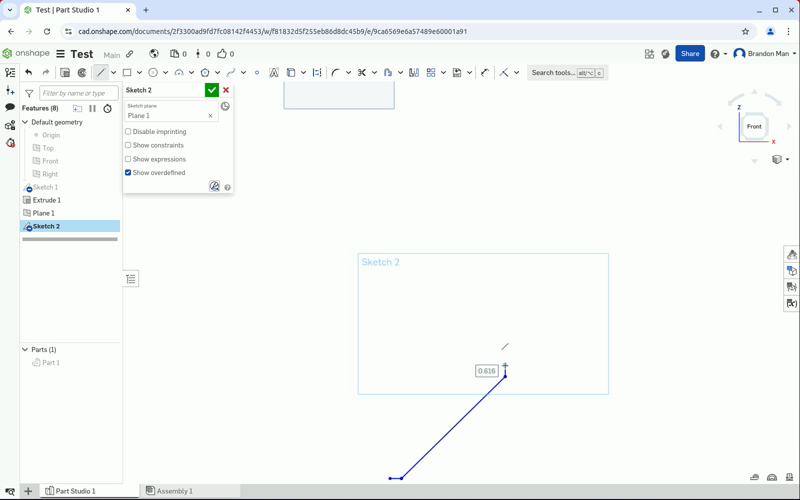
scroll(-6)
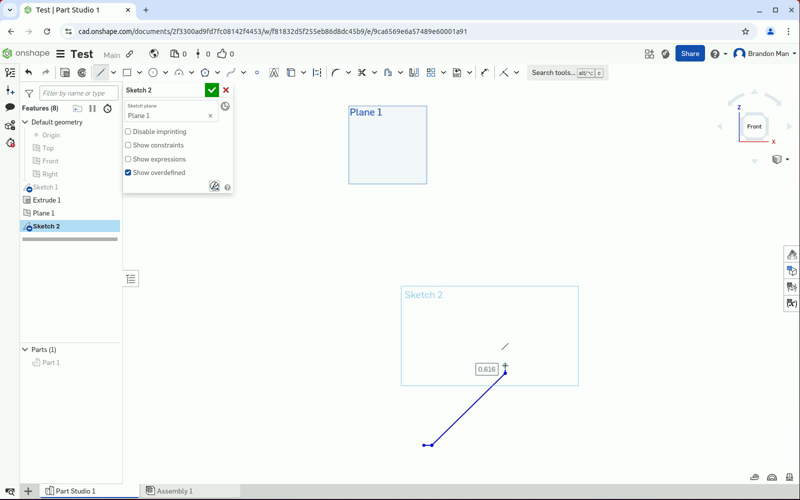
scroll(-6)
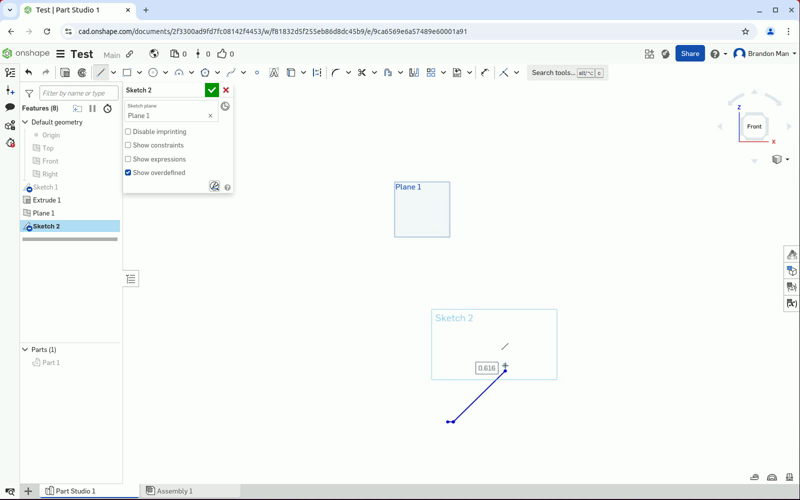
scroll(-6)
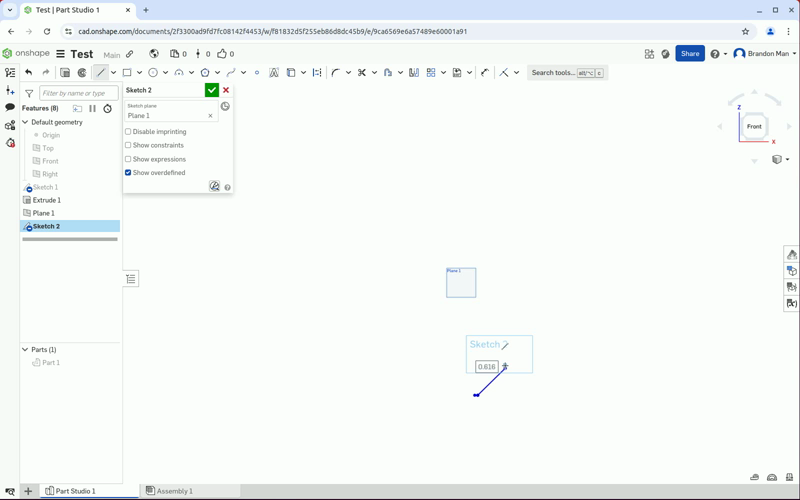
key_up(shift)
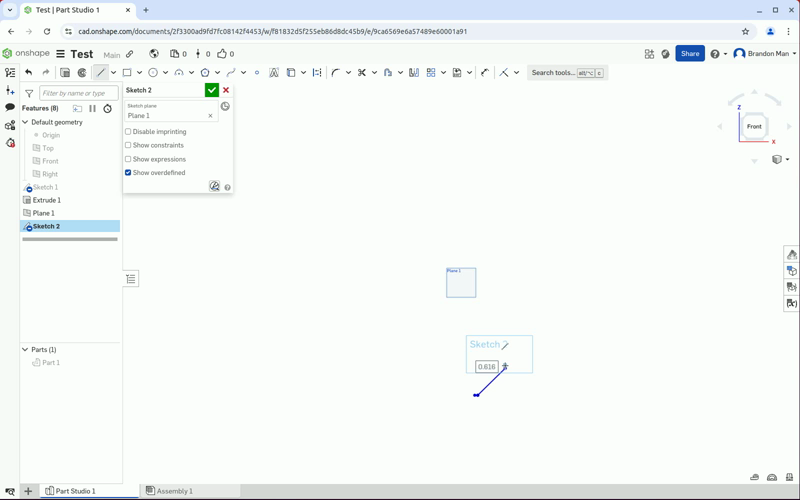
key_down(shift)
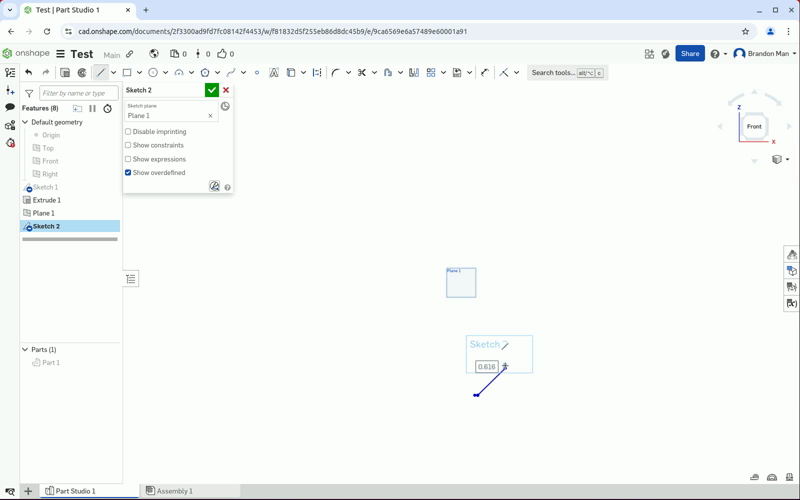
mouse_move(535, 365)
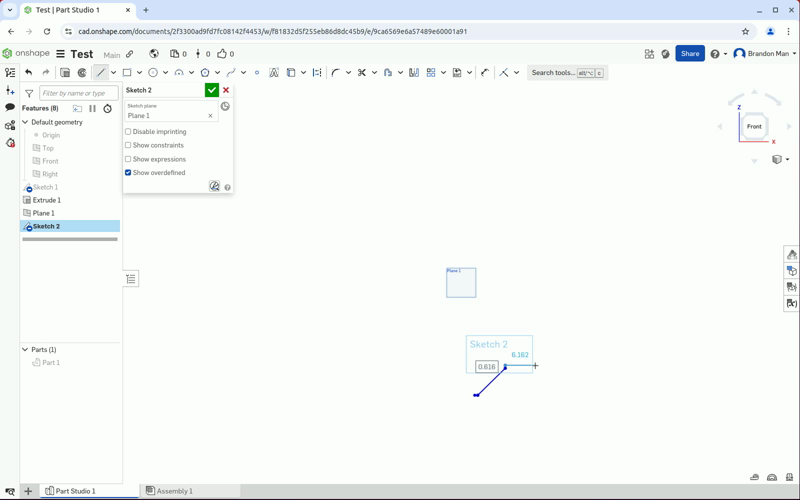
mouse_move(498, 365)
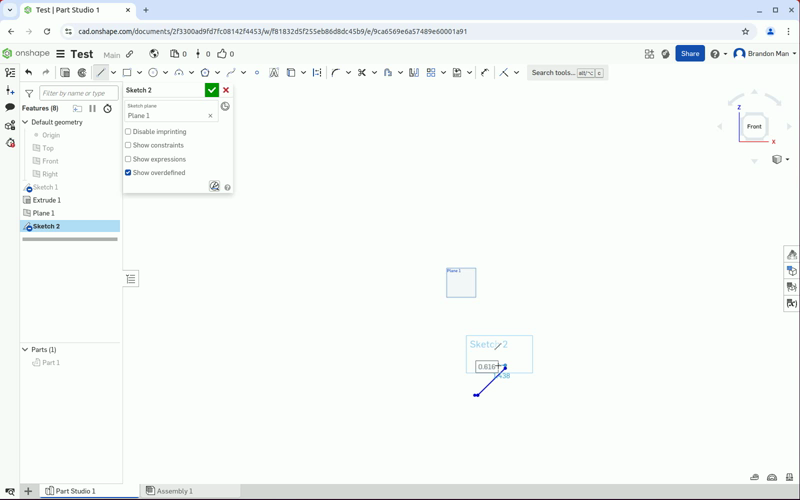
scroll(6)
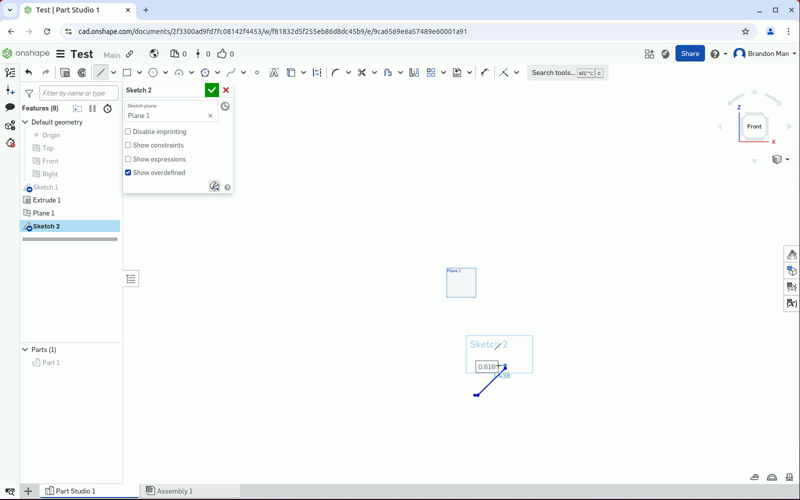
scroll(6)
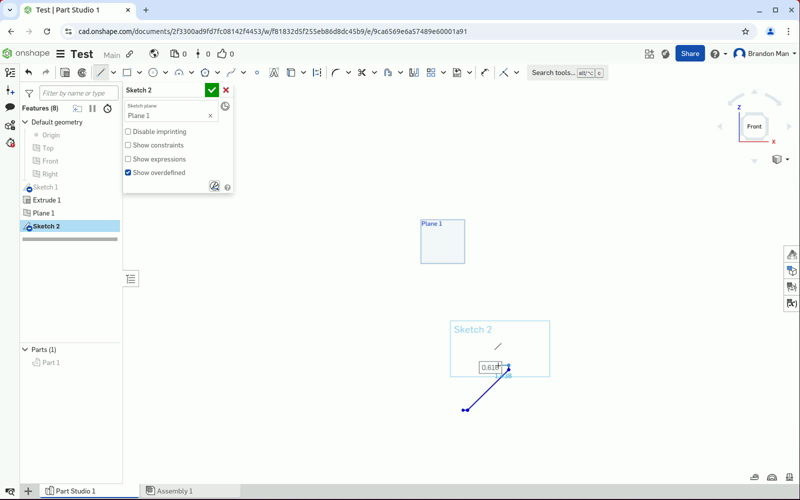
scroll(6)
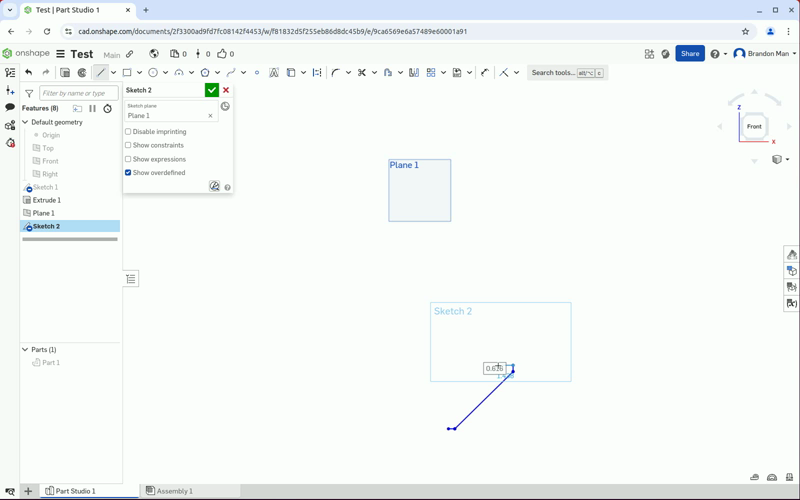
scroll(6)
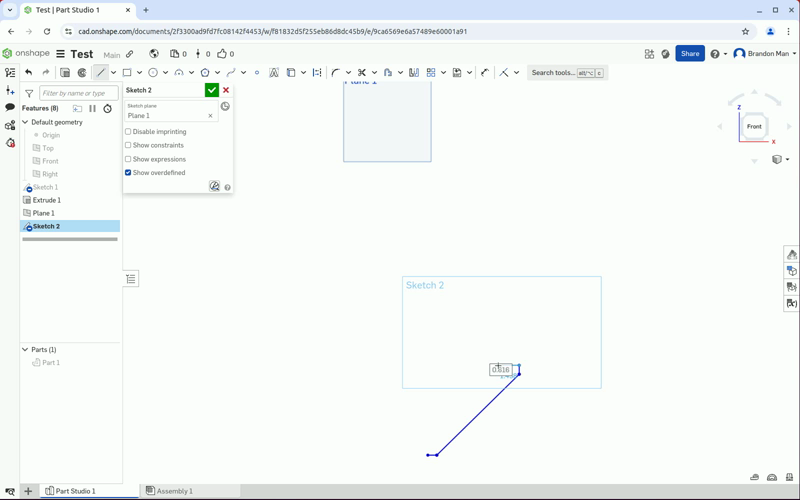
scroll(6)
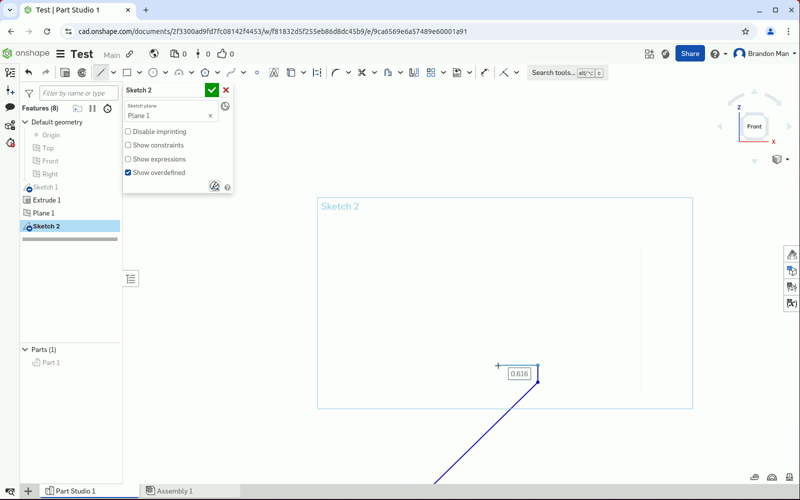
scroll(6)
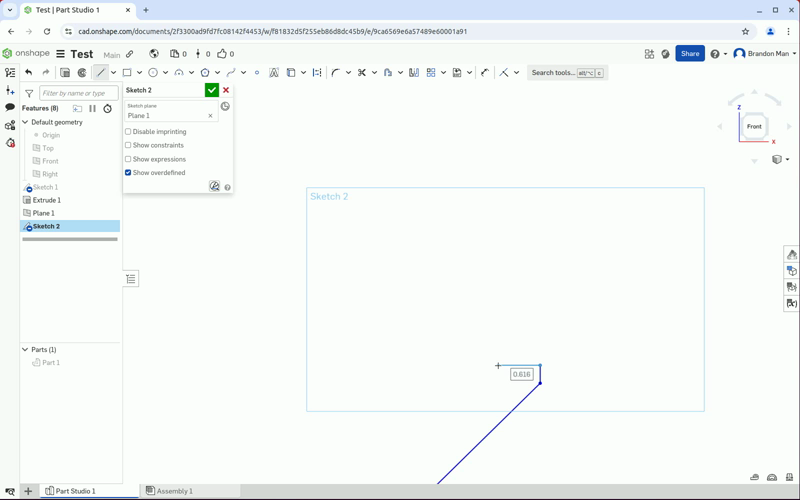
scroll(6)
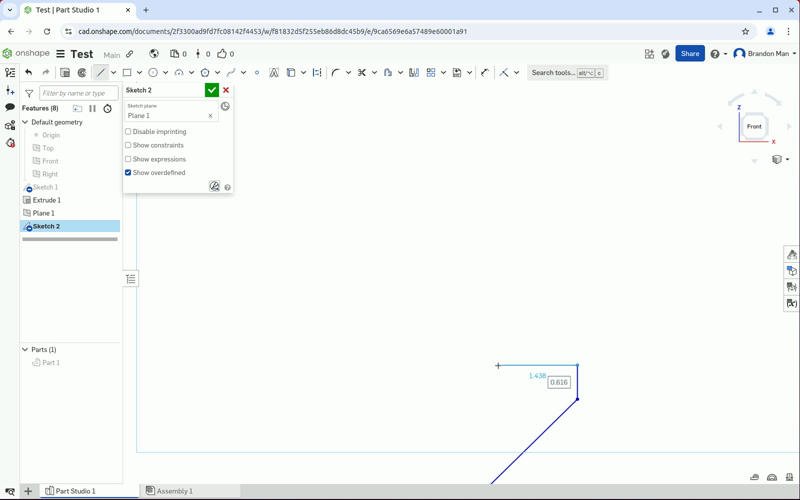
click(498, 365)
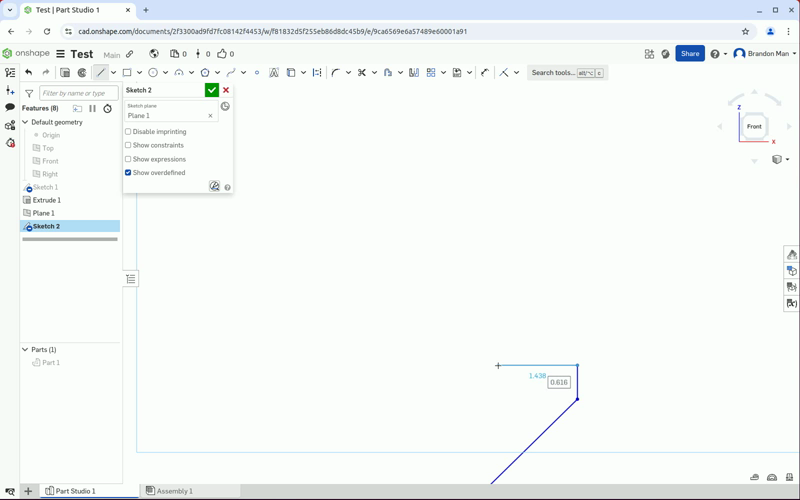
scroll(-6)
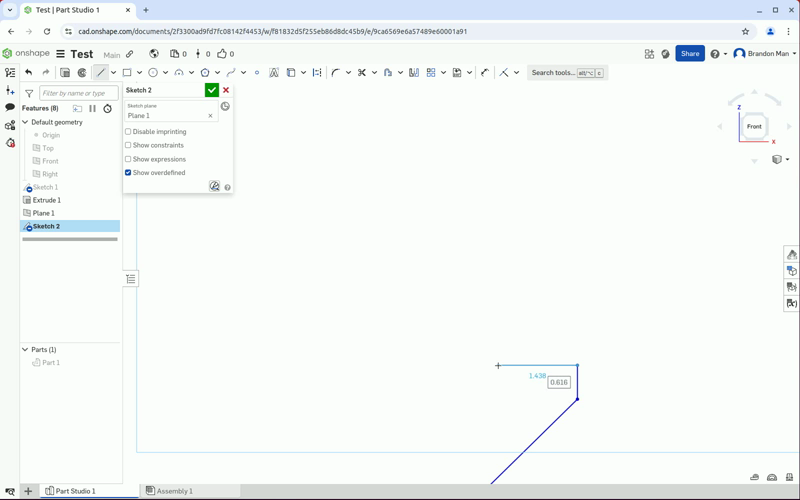
scroll(-6)
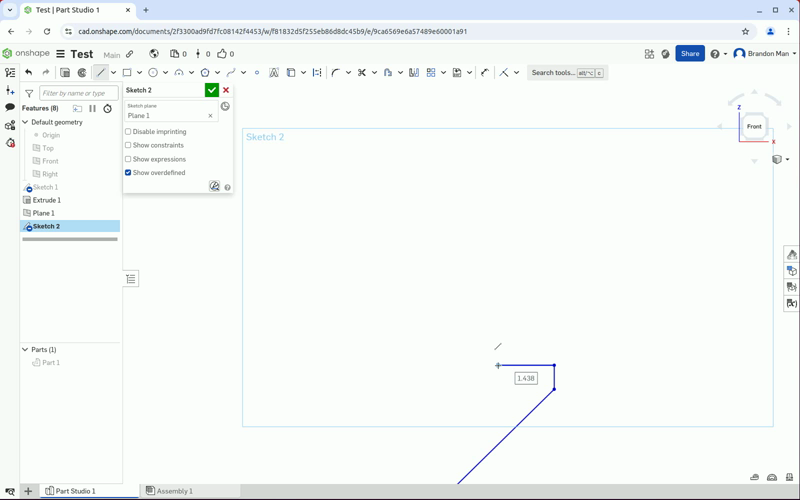
scroll(-6)
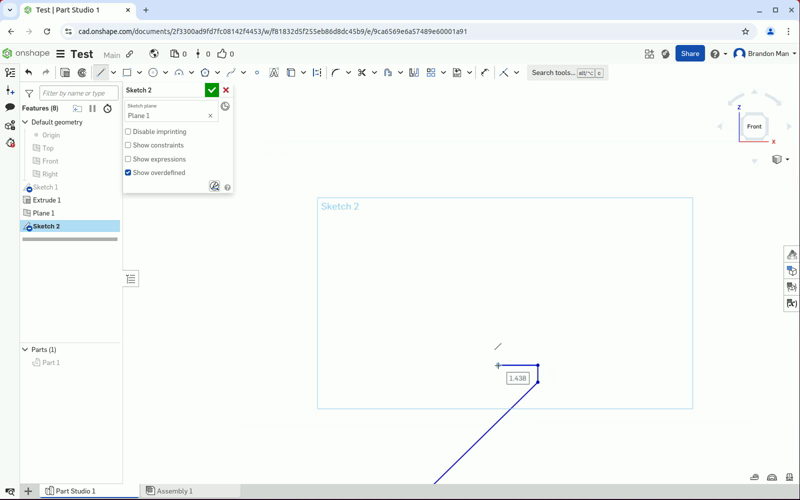
scroll(-6)
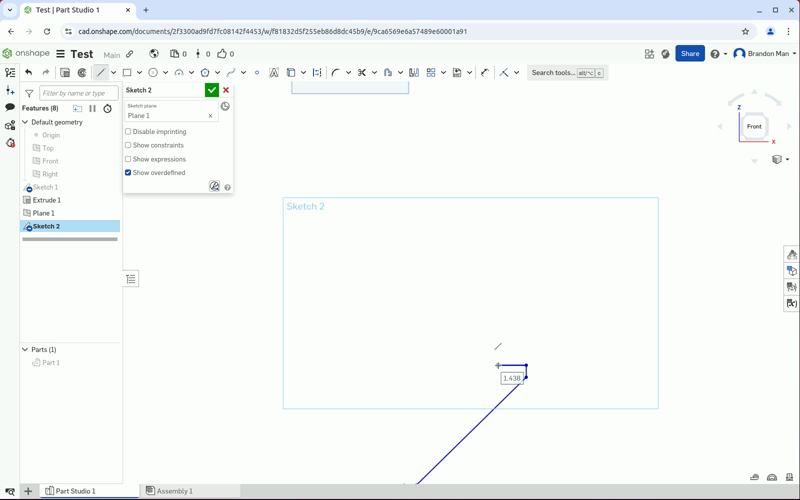
scroll(-6)
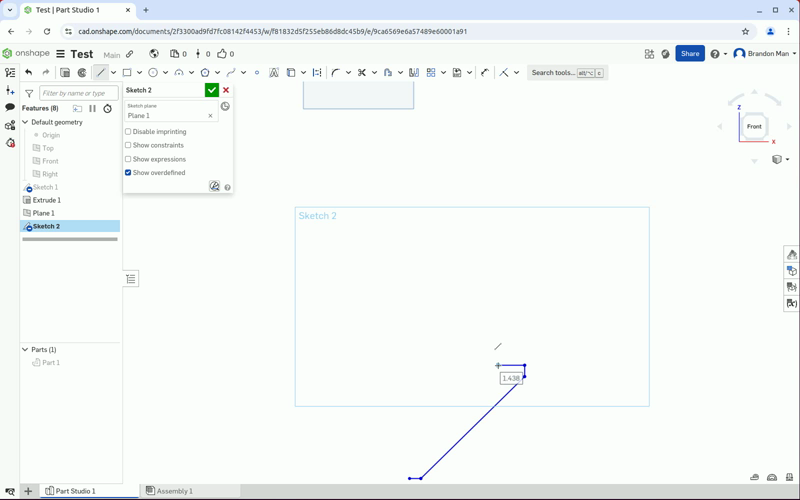
scroll(-6)
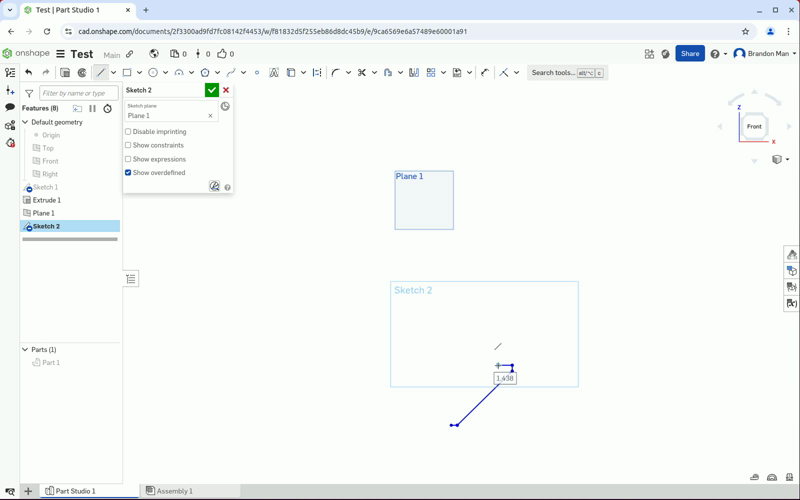
scroll(-6)
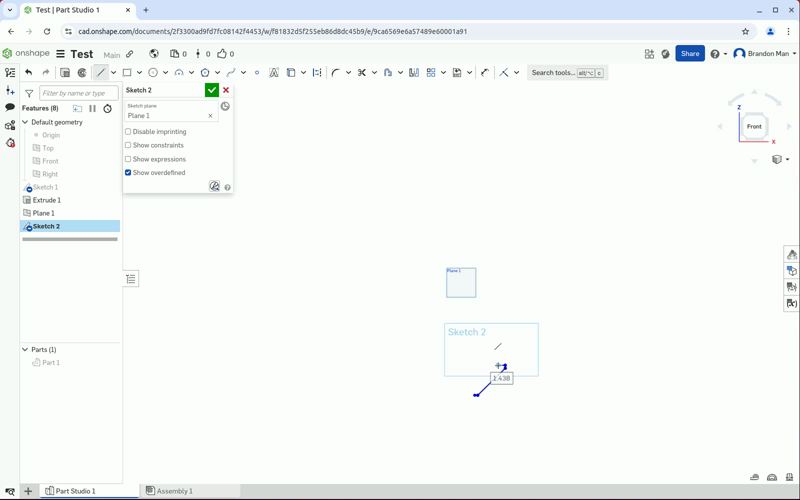
key_up(shift)
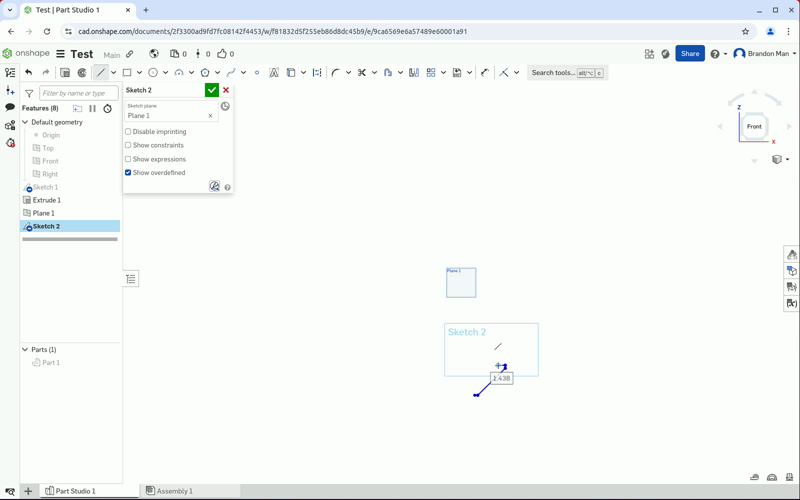
key_down(shift)
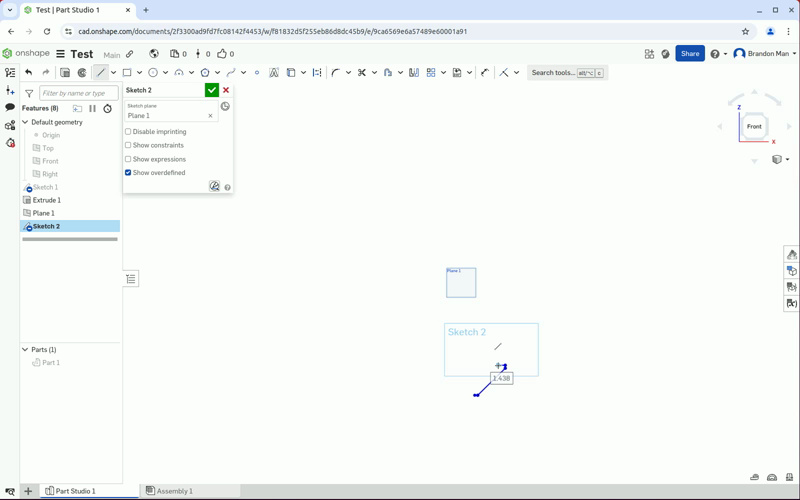
mouse_move(528, 365)
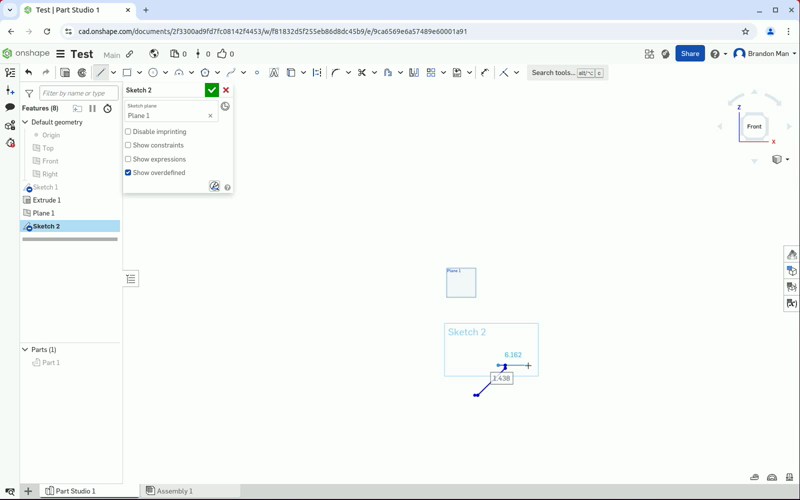
mouse_move(474, 388)
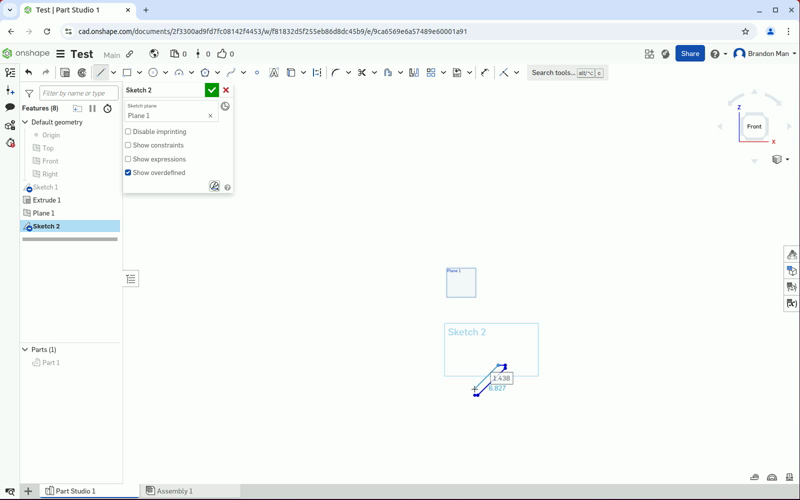
click(474, 388)
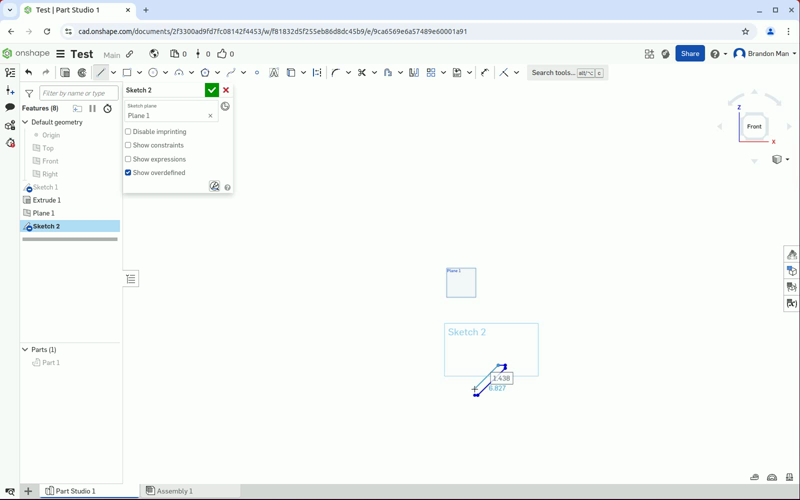
key_up(shift)
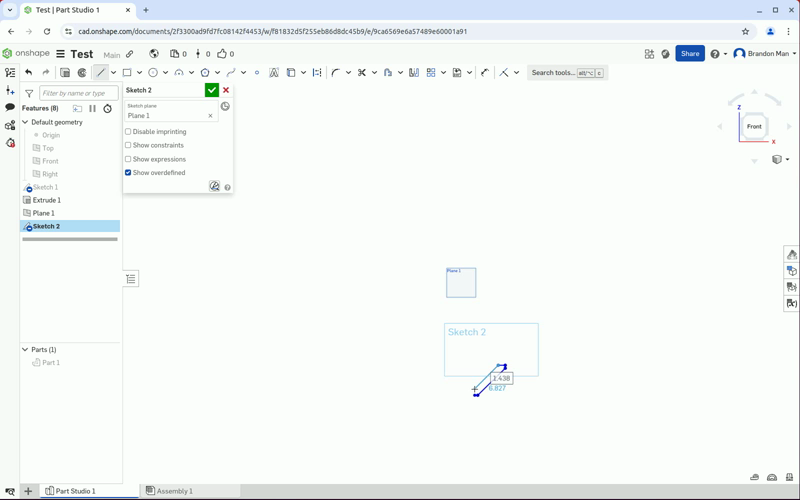
mouse_move(504, 388)
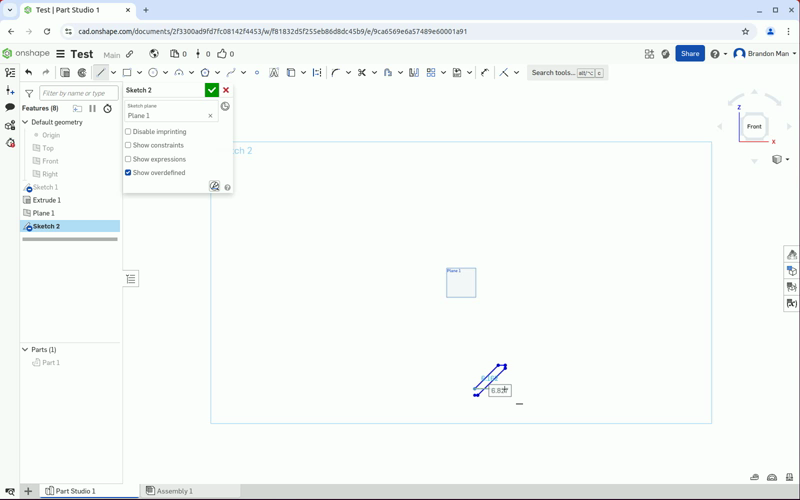
key_down(shift)
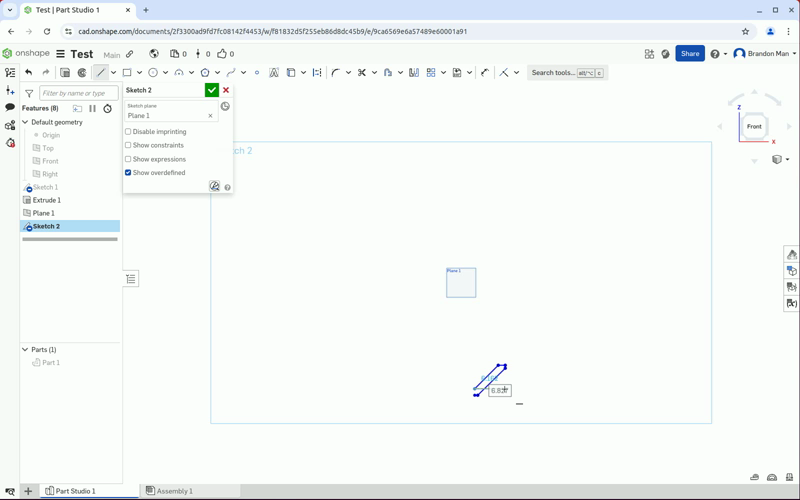
mouse_move(474, 395)
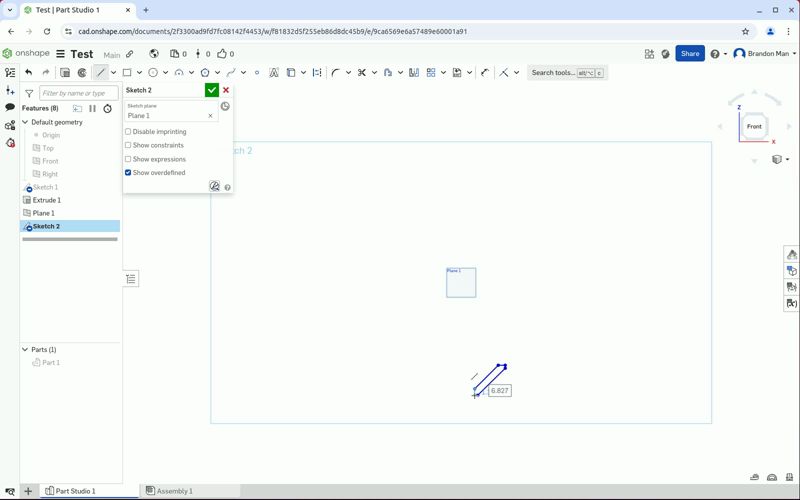
scroll(6)
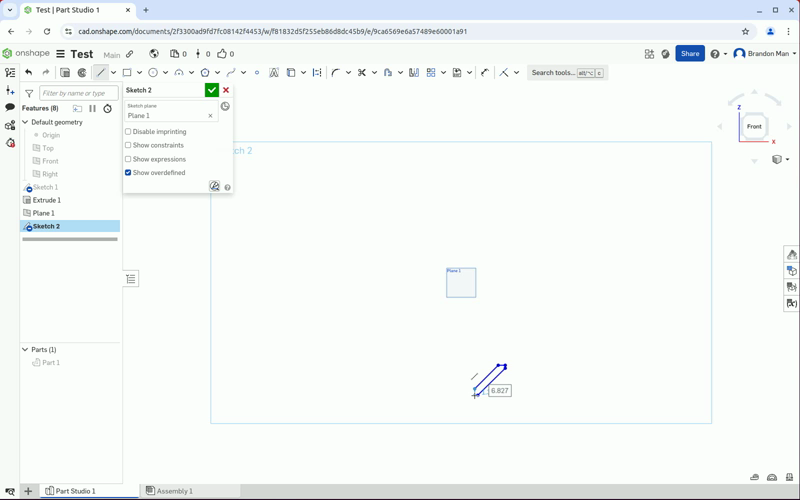
scroll(6)
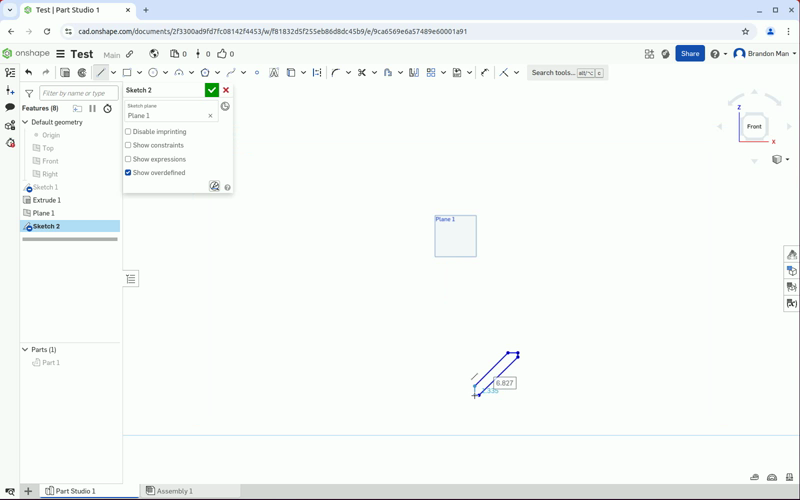
scroll(6)
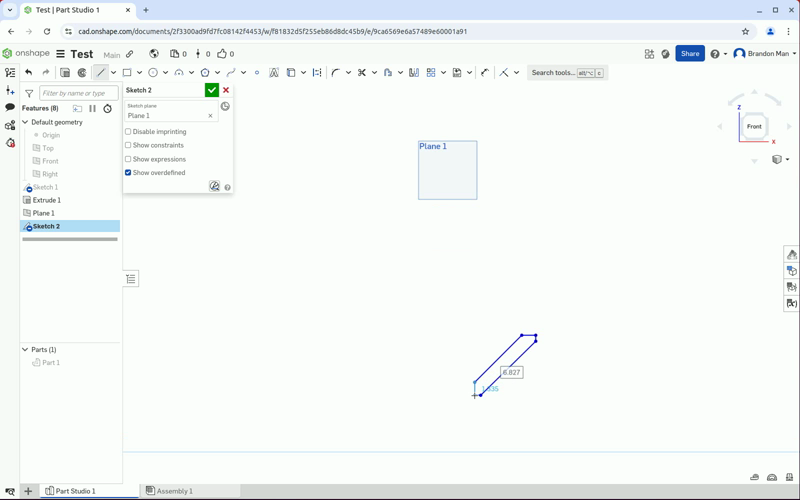
scroll(6)
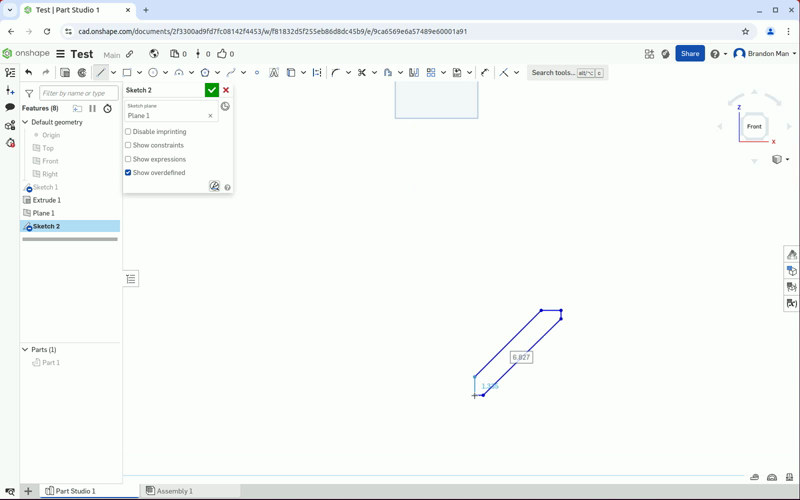
scroll(6)
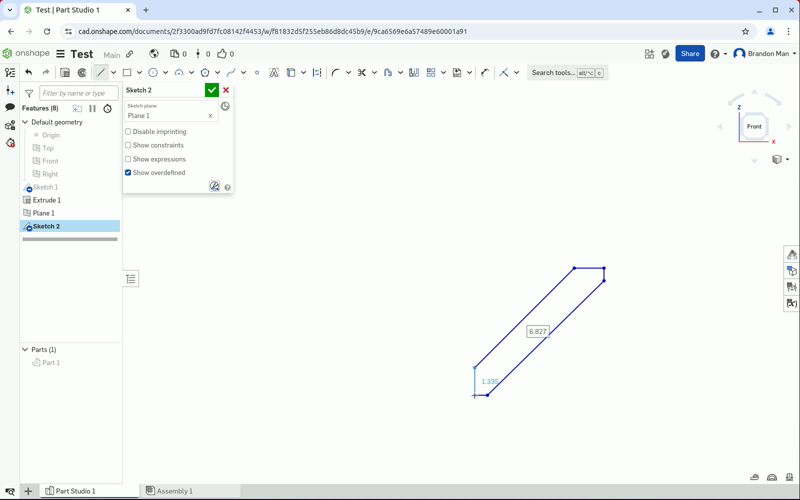
scroll(6)
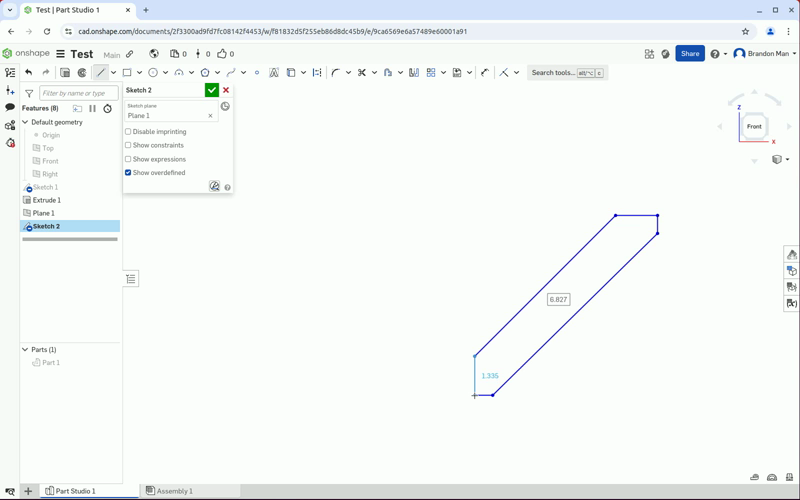
scroll(6)
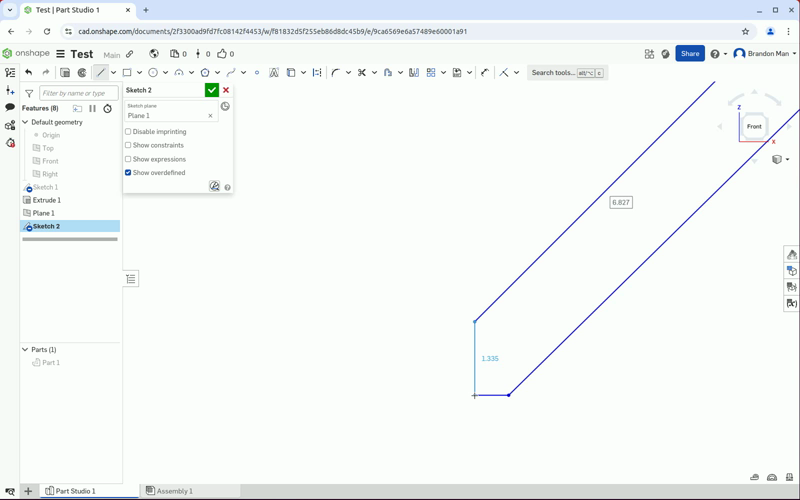
key_up(shift)
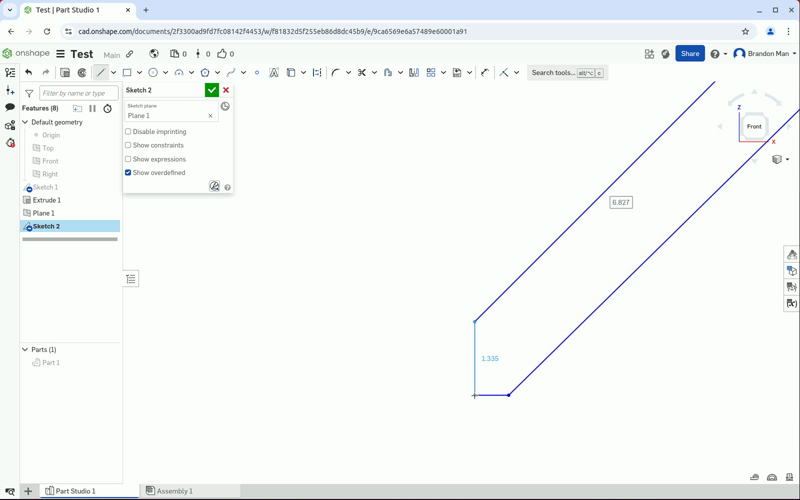
click(474, 395)
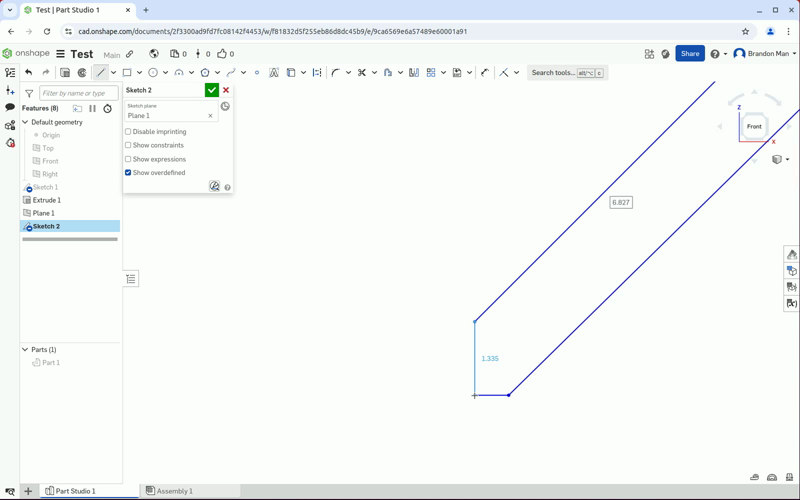
scroll(-6)
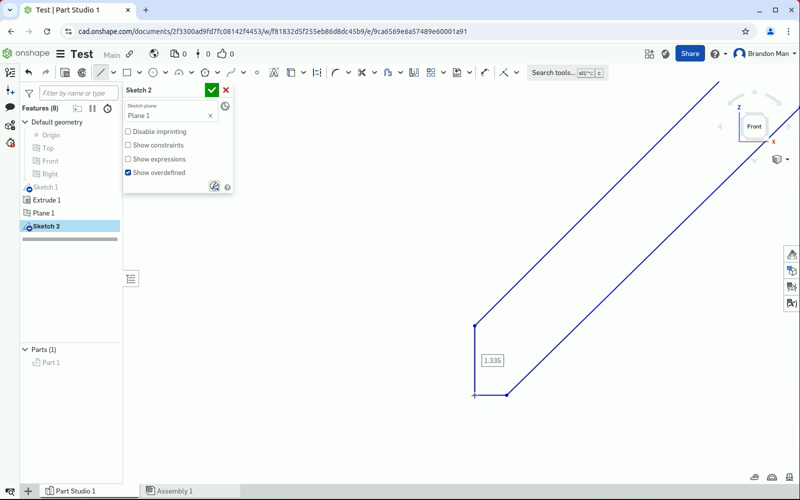
scroll(-6)
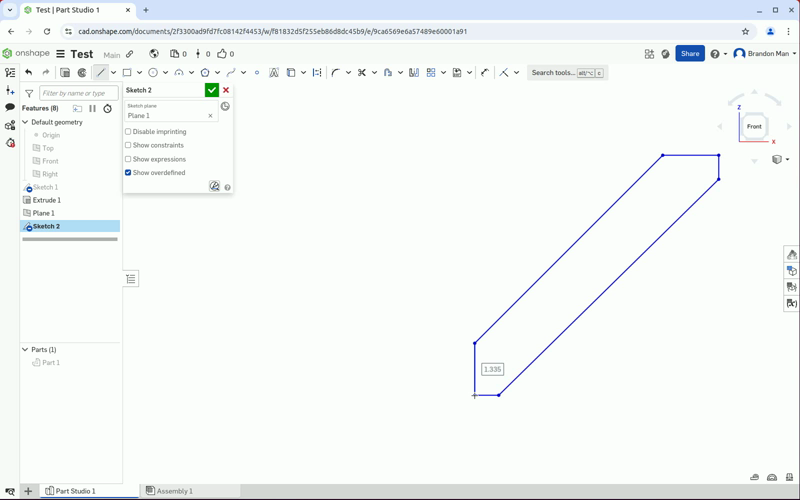
scroll(-6)
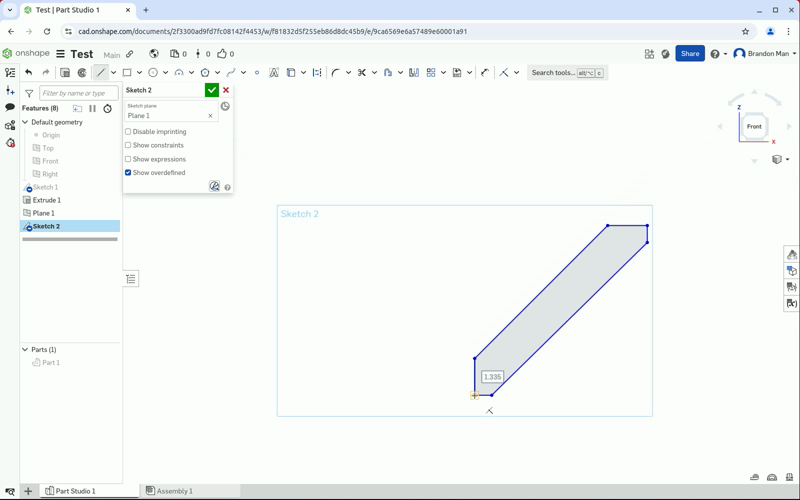
scroll(-6)
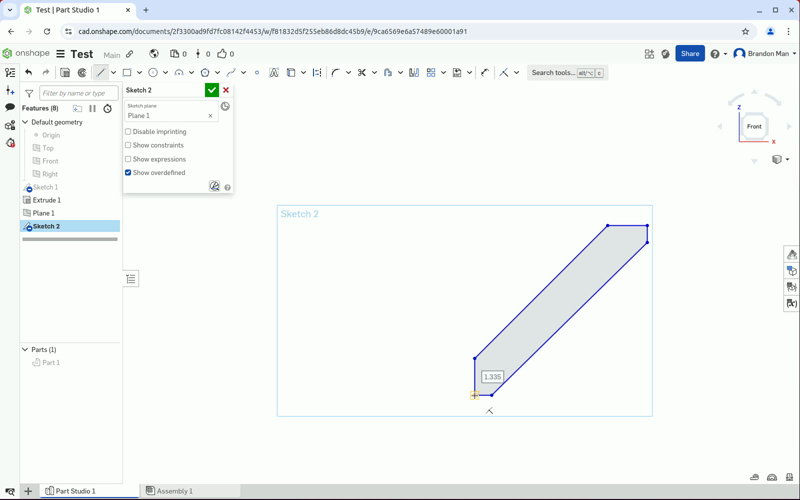
scroll(-6)
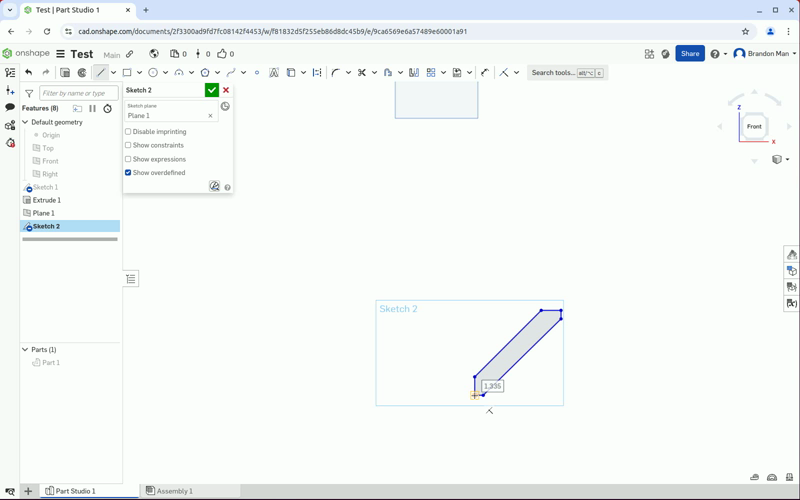
scroll(-6)
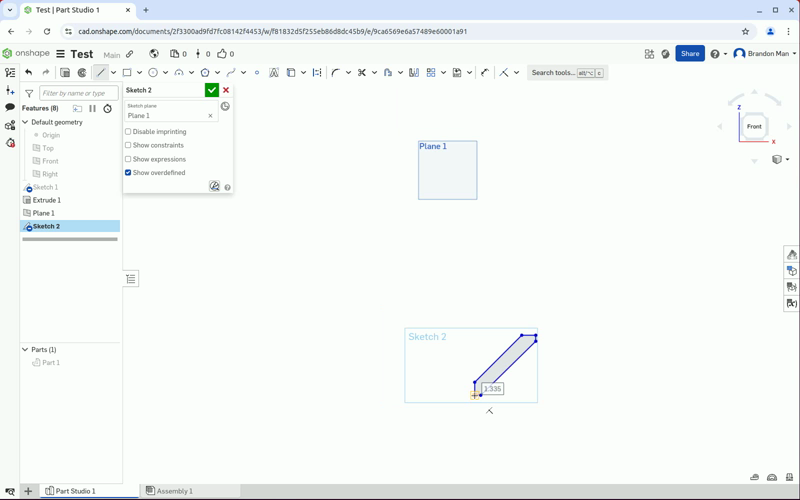
scroll(-6)
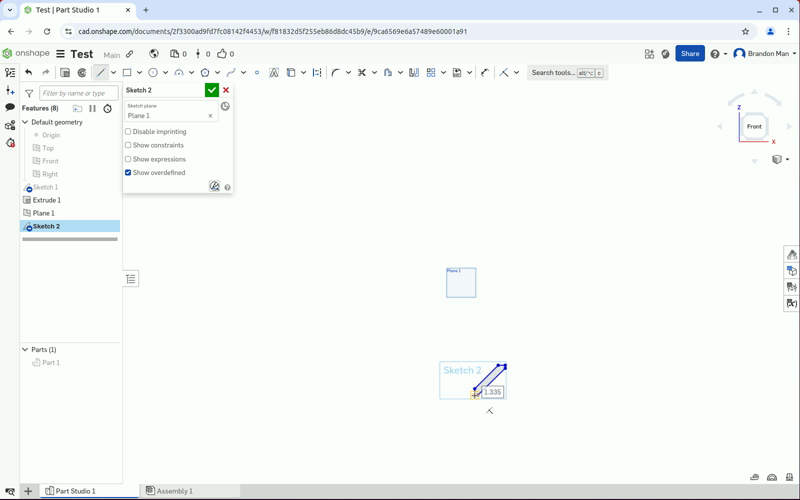
key(esc)
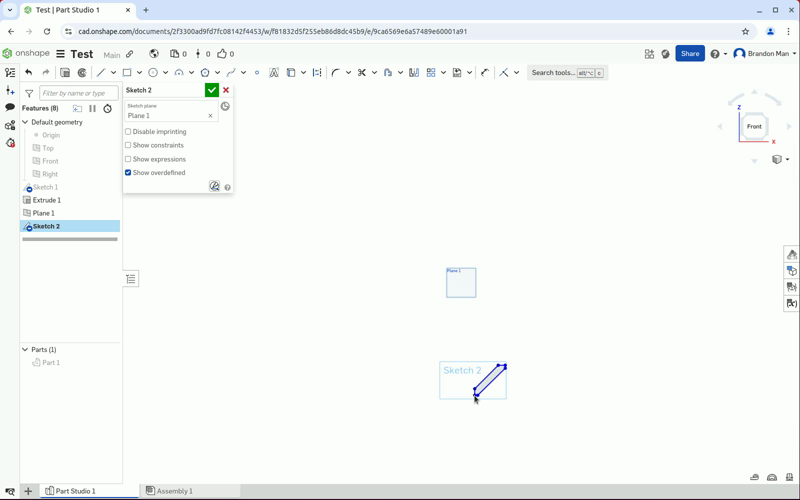
mouse_move(500, 366)
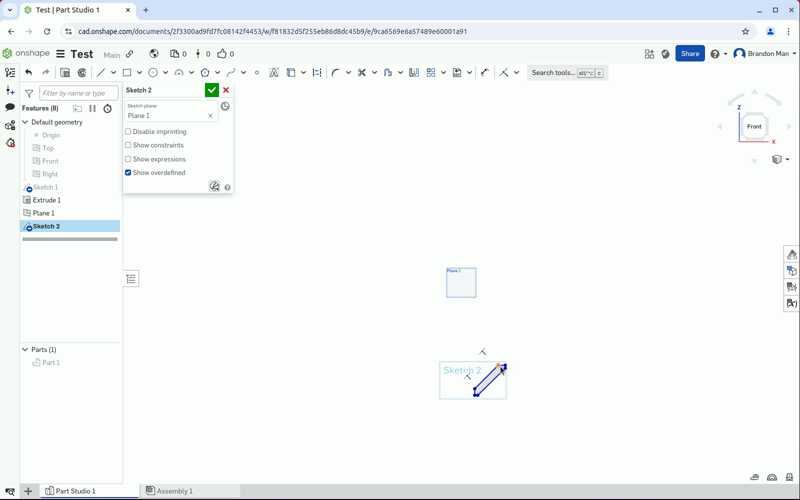
scroll(6)
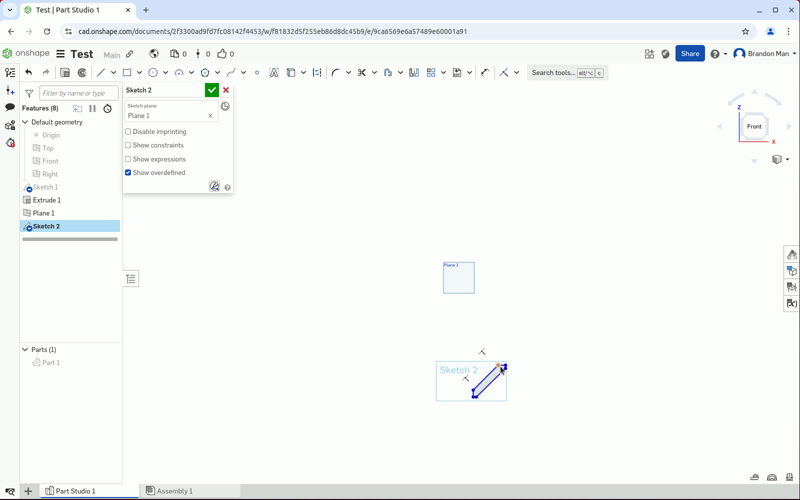
scroll(6)
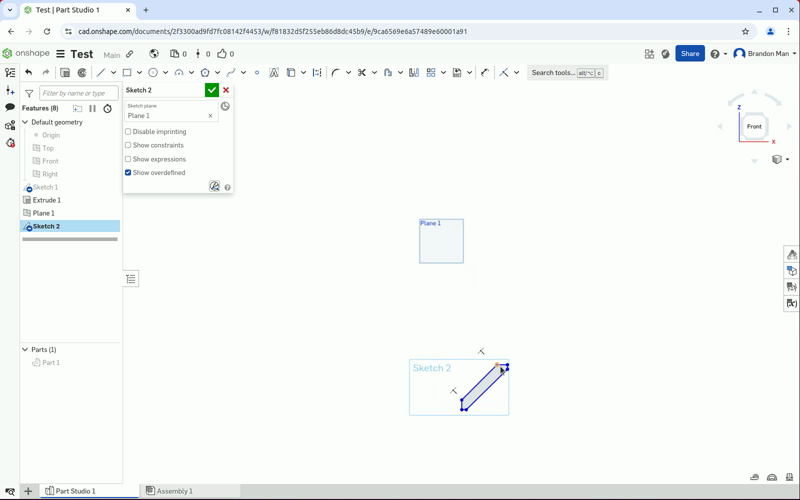
scroll(6)
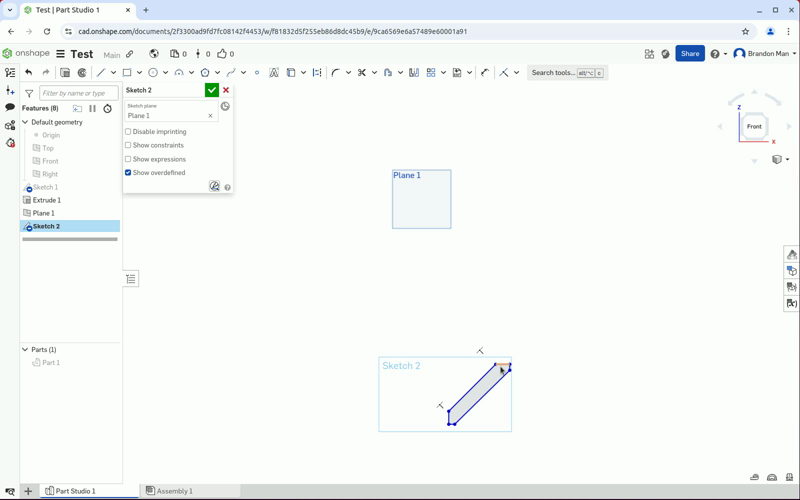
scroll(6)
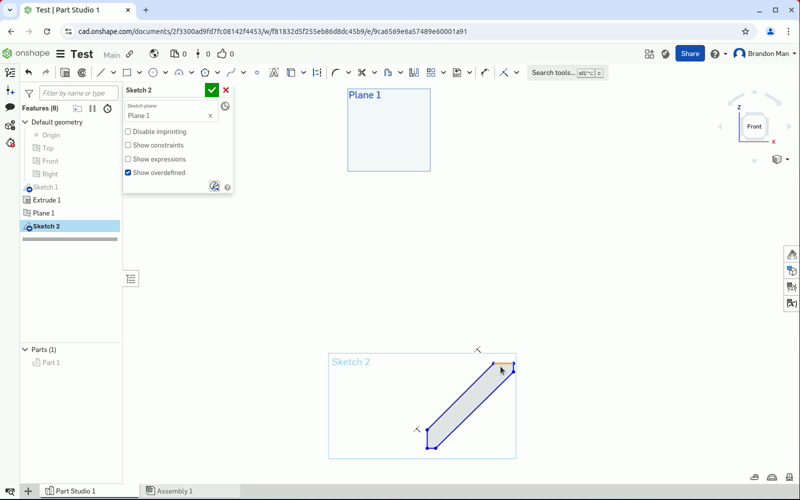
scroll(6)
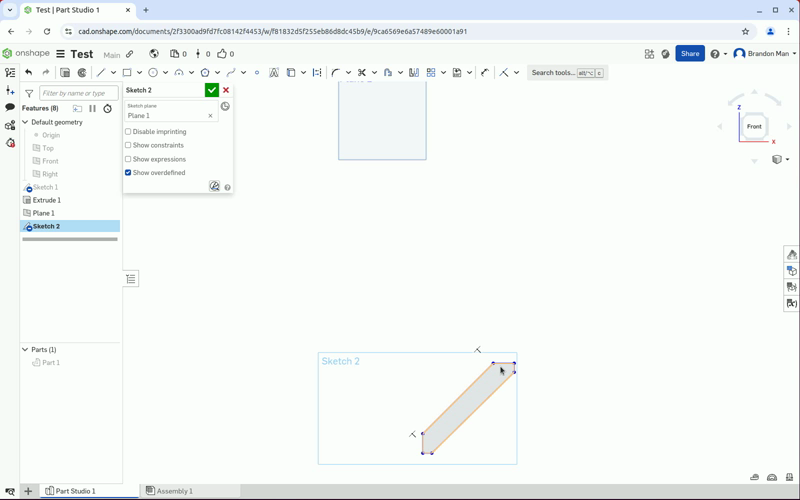
scroll(6)
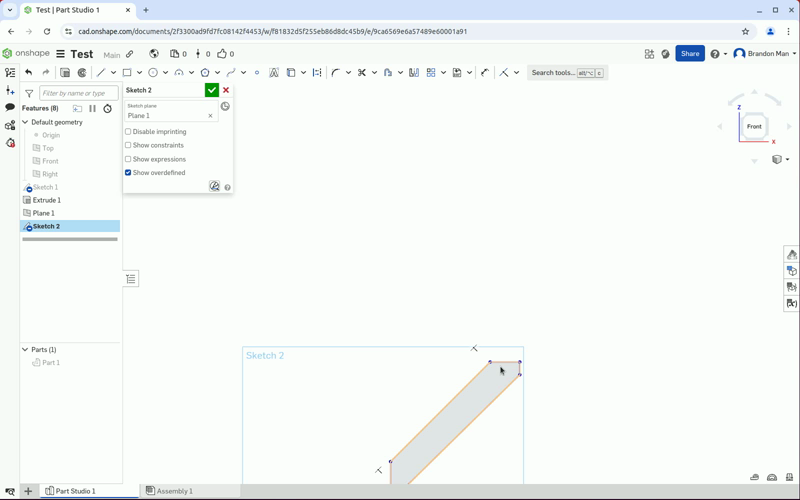
scroll(6)
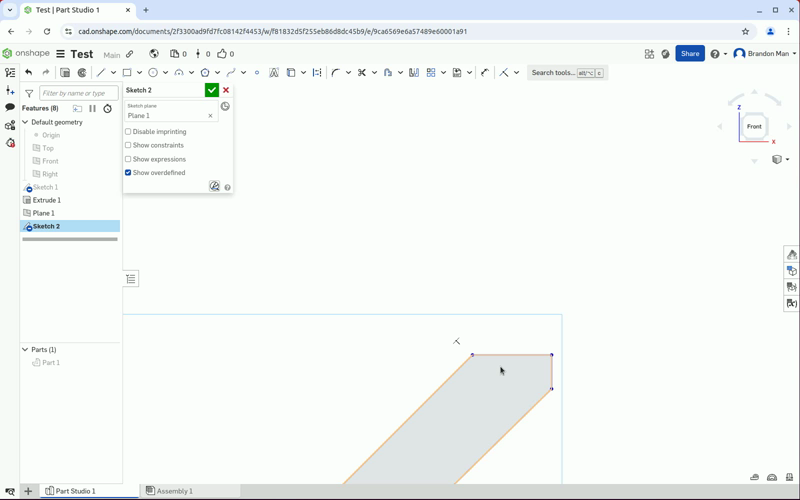
click(500, 366)
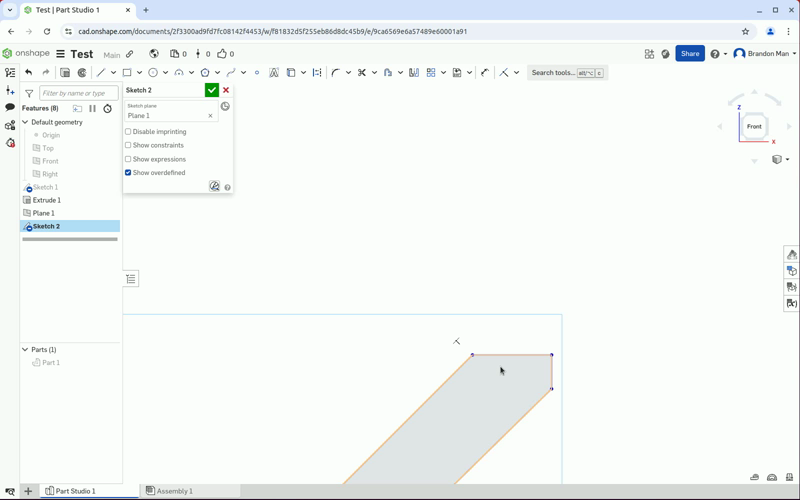
scroll(-6)
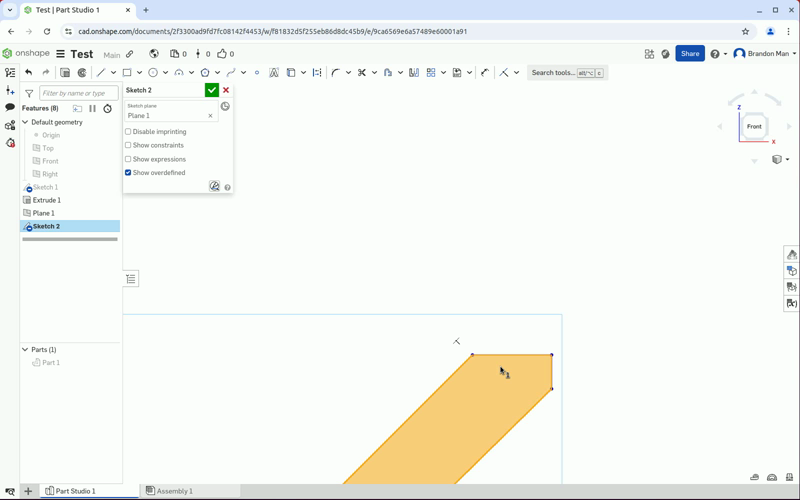
scroll(-6)
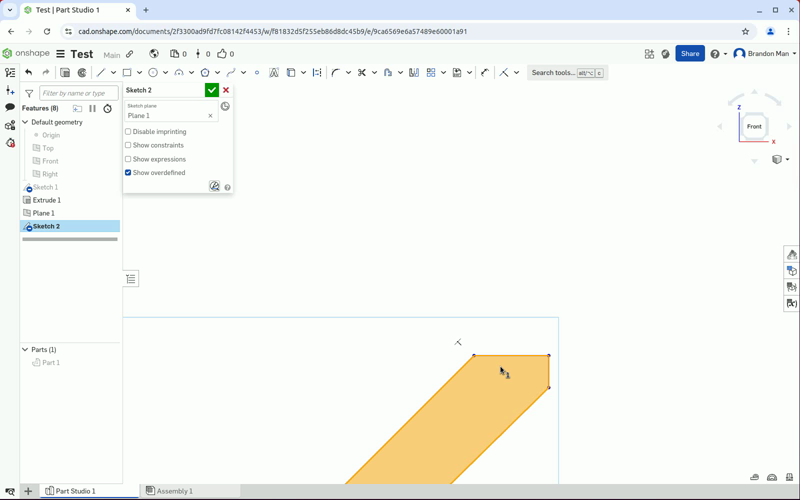
scroll(-6)
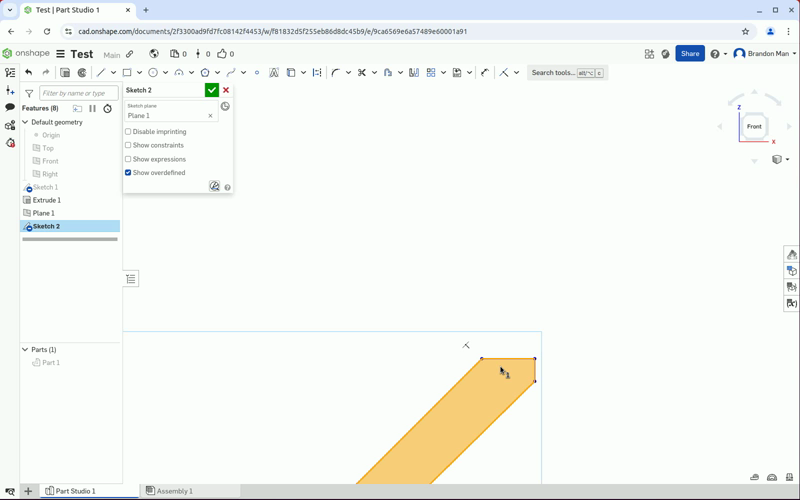
scroll(-6)
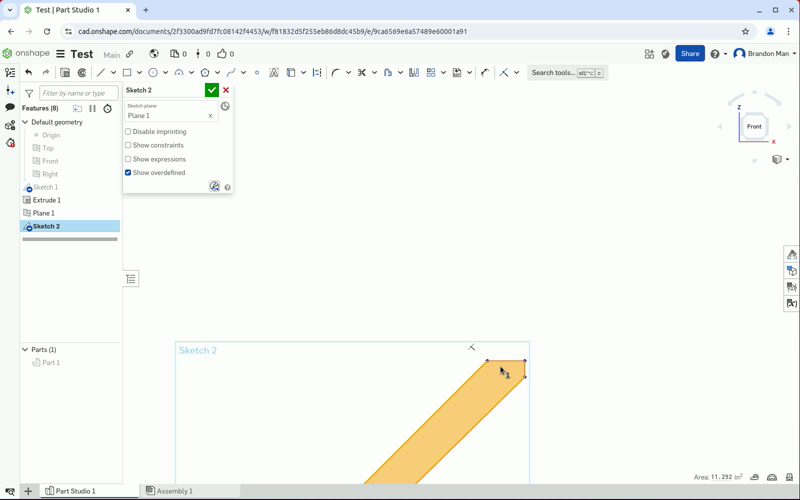
scroll(-6)
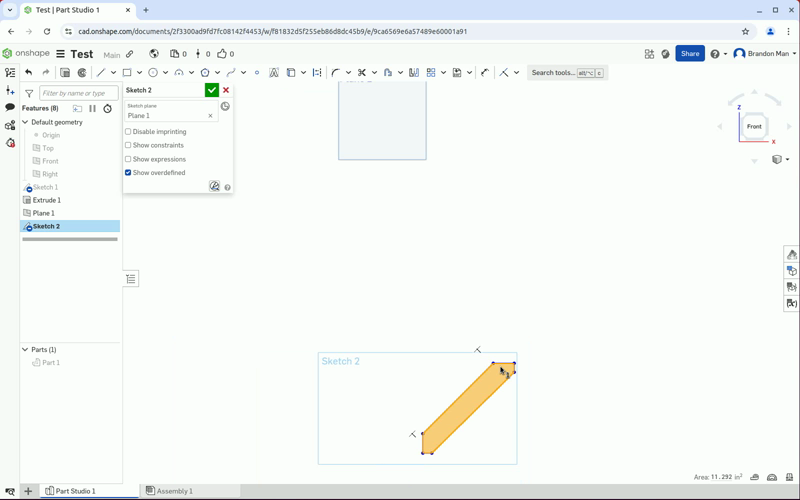
scroll(-6)
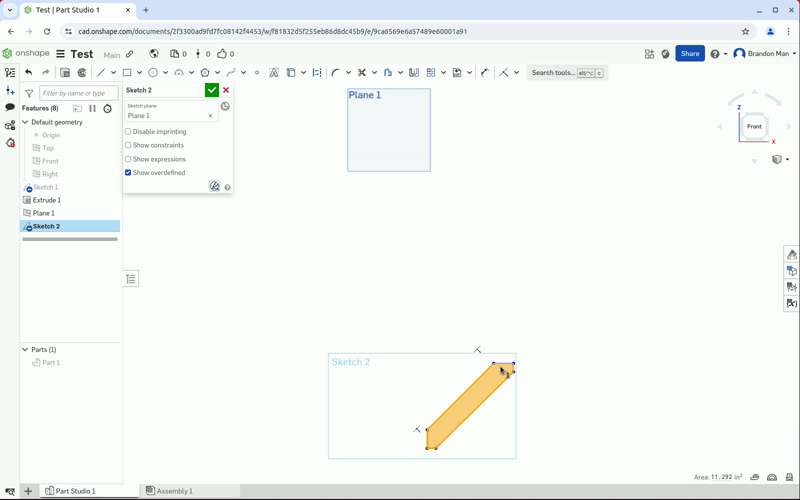
scroll(-6)
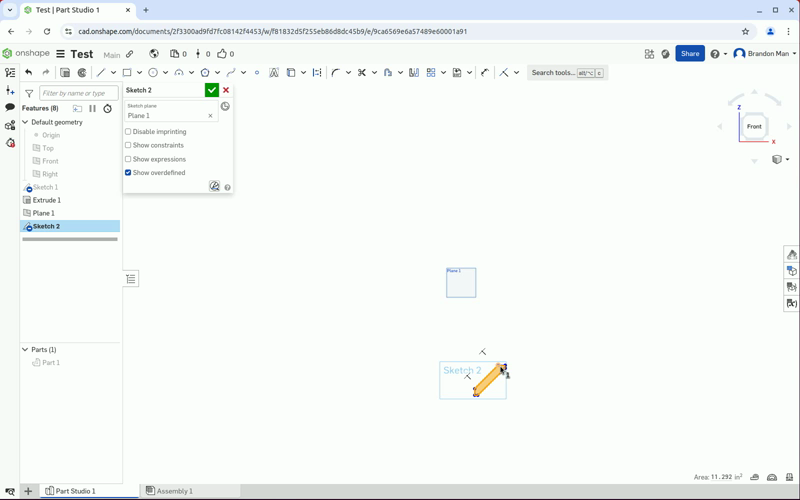
mouse_move(73, 352)
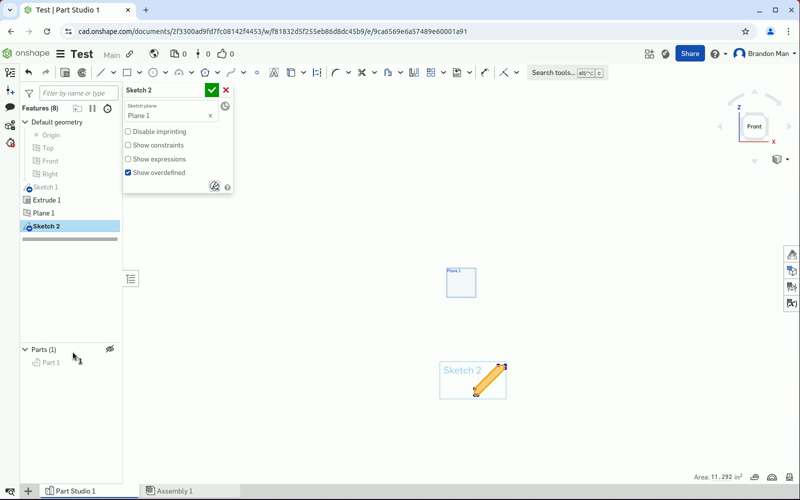
key(shift+y)
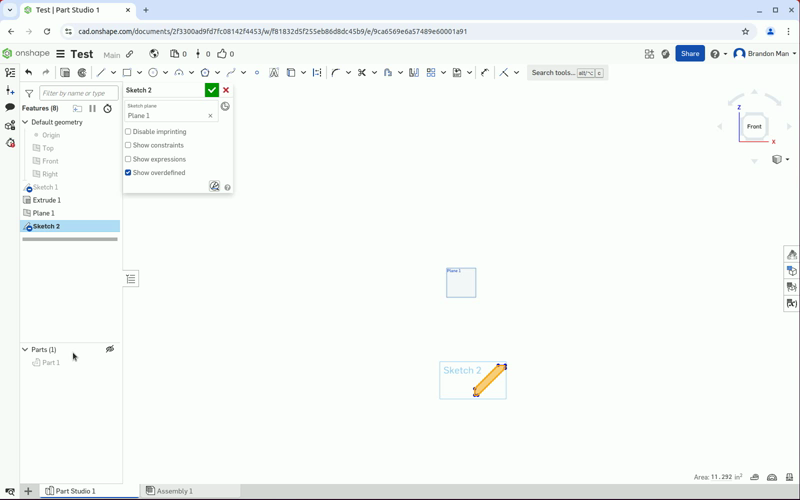
key(shift+e)
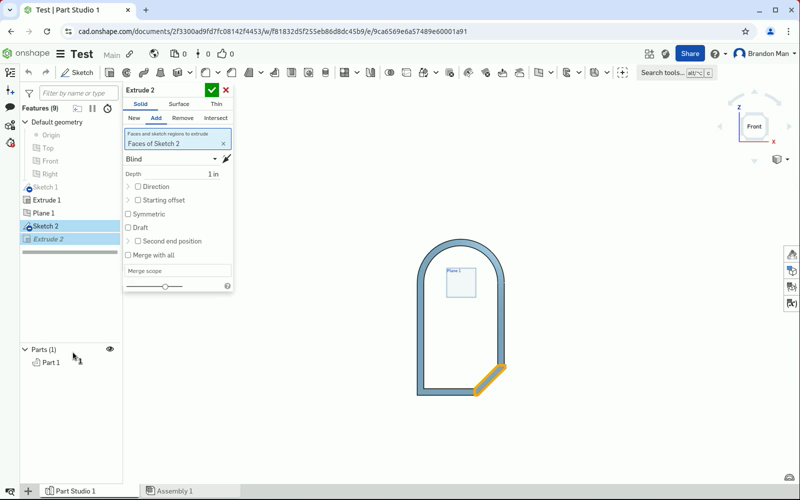
mouse_move(143, 106)
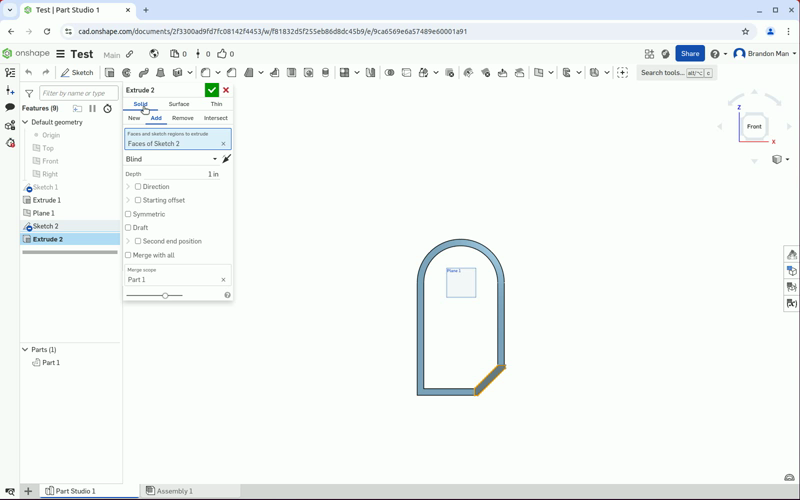
click(143, 106)
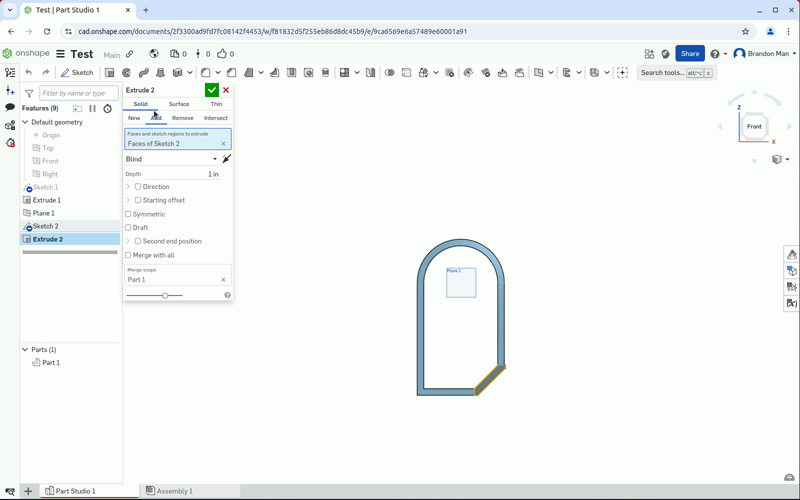
mouse_move(186, 120)
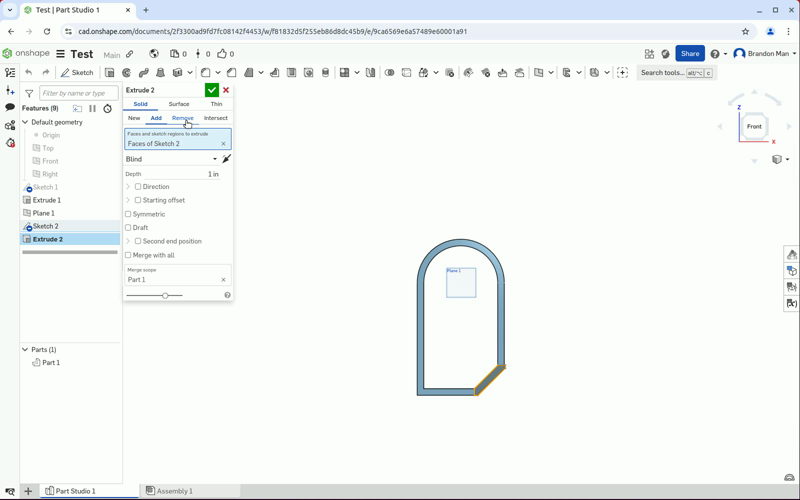
click(186, 120)
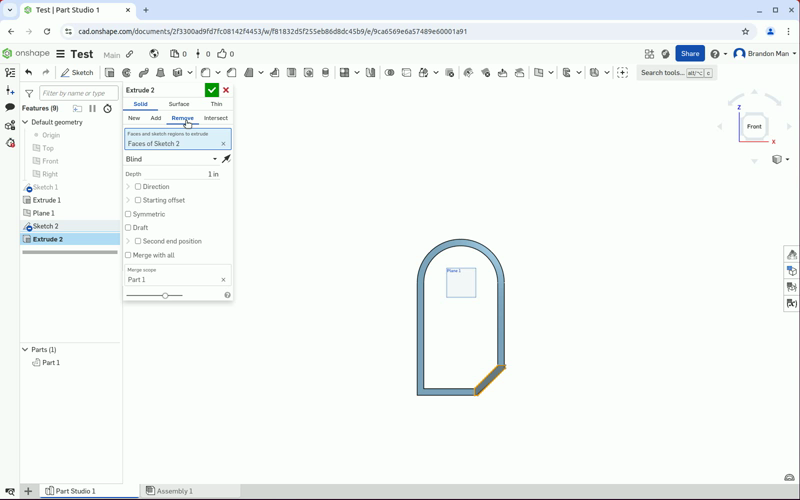
key(tab, 4)
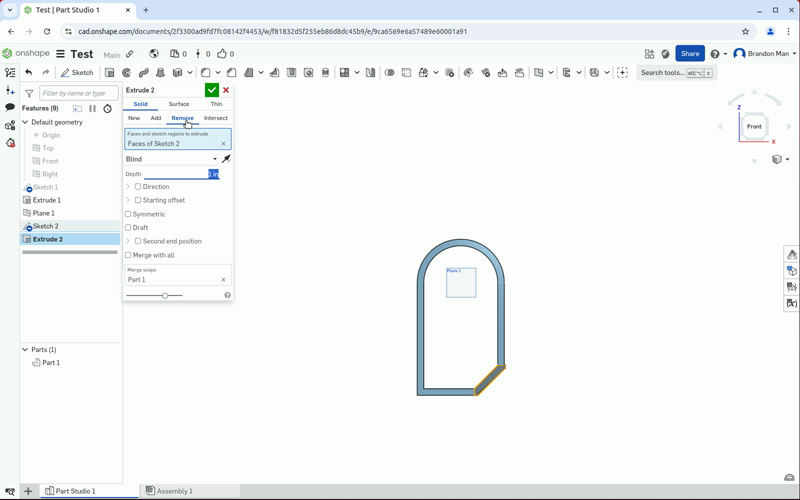
text(2.648)
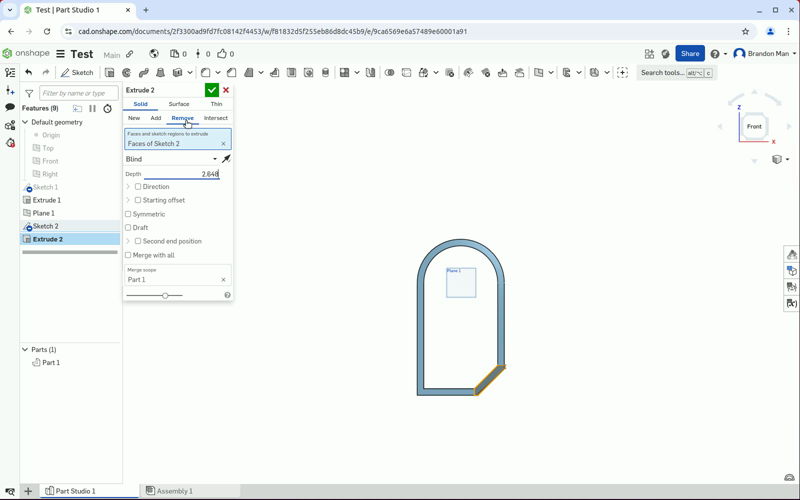
key(tab, 6)
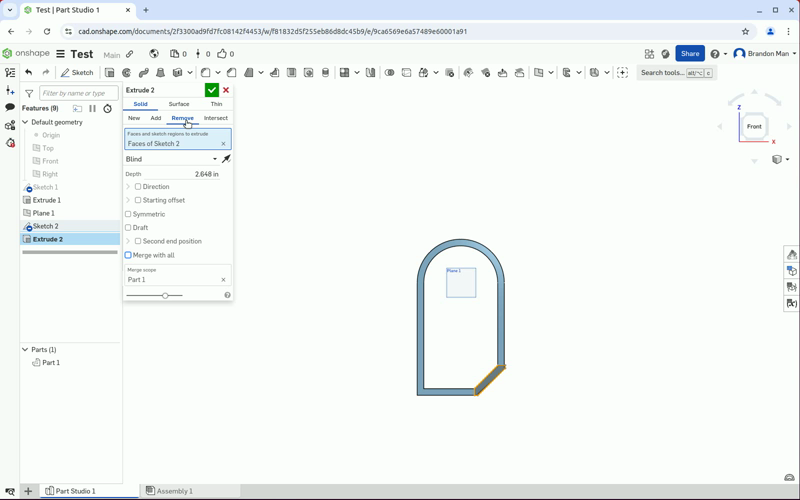
key(space)
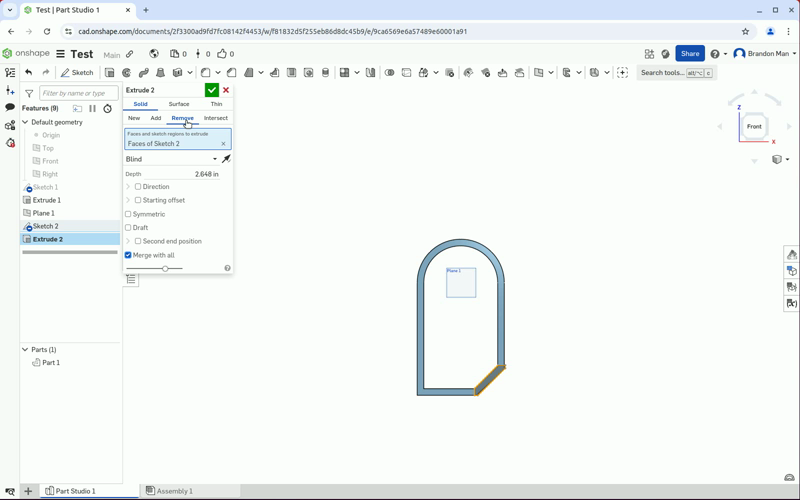
key(enter)
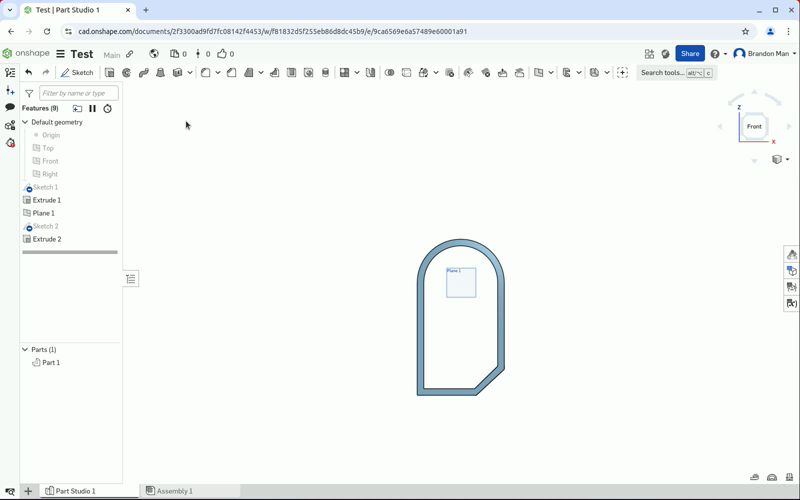
key(shift+h)
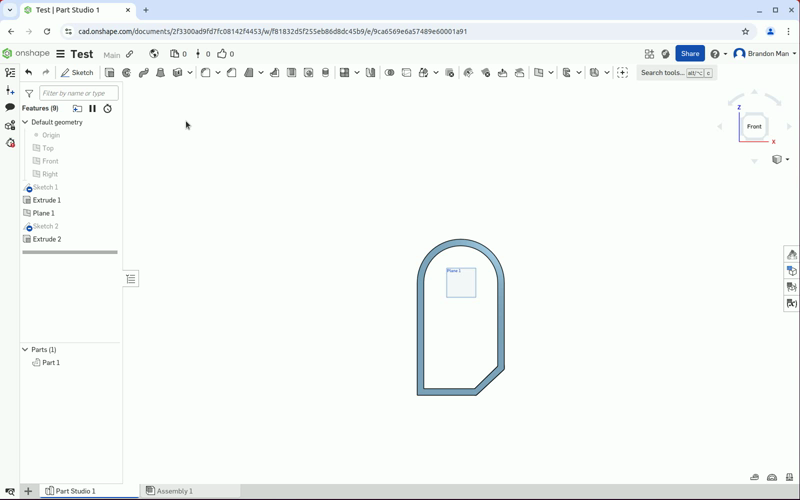
key(shift+h)
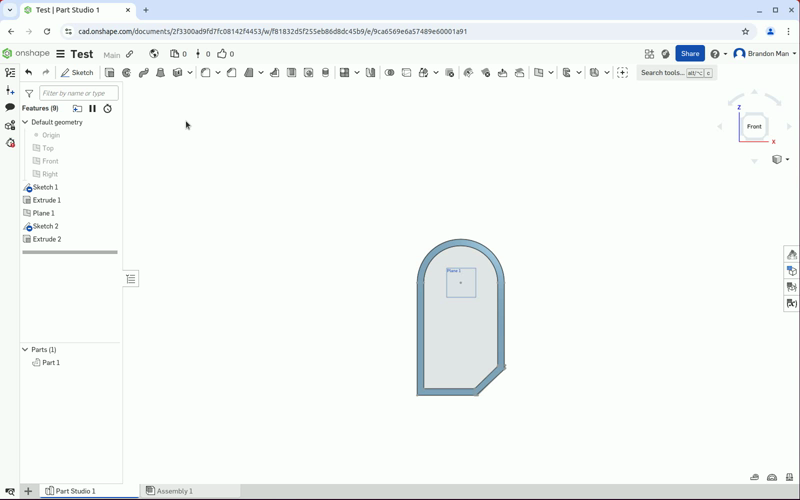
key(shift+7)
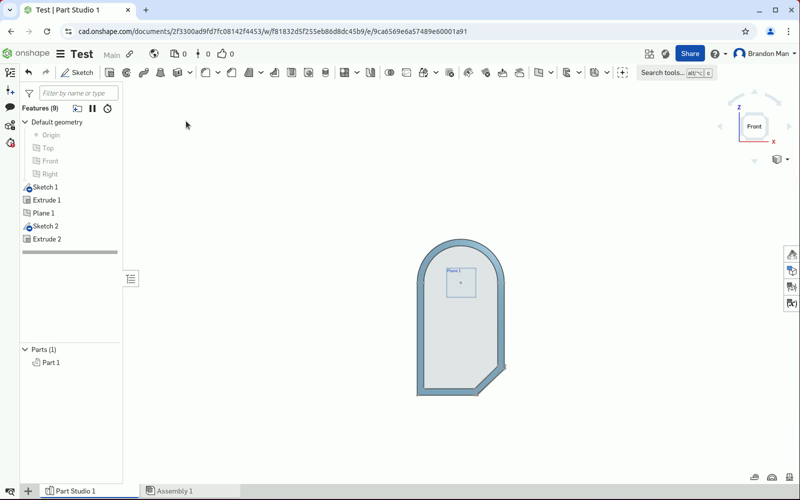
key(left, 2)
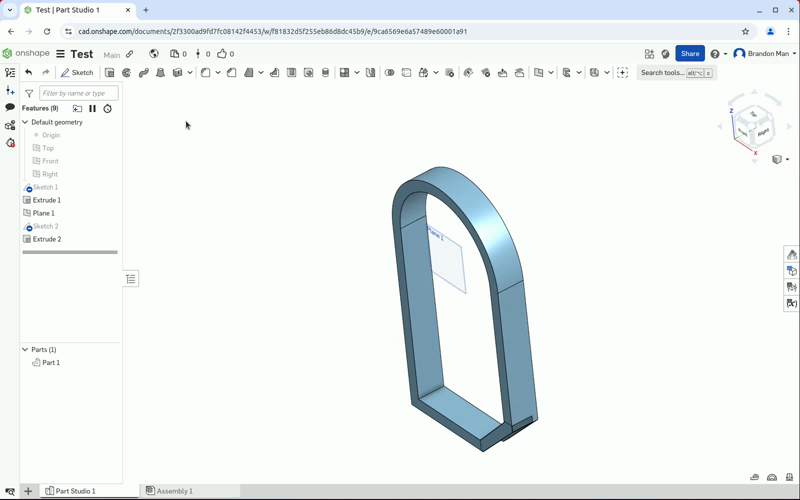
key(down, 2)
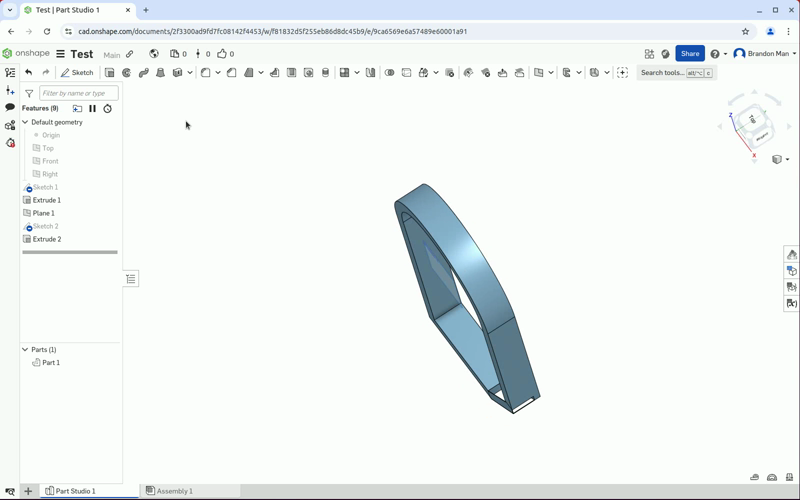
key(up, 2)
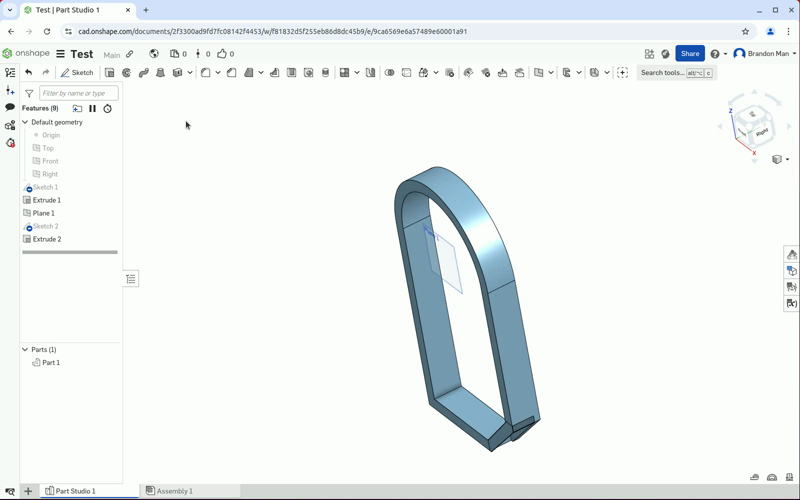
key(right, 2)
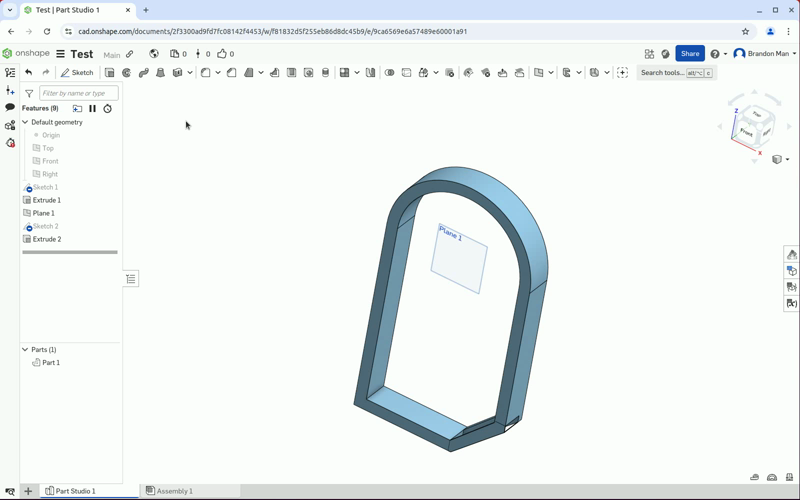
mouse_move(73, 189)
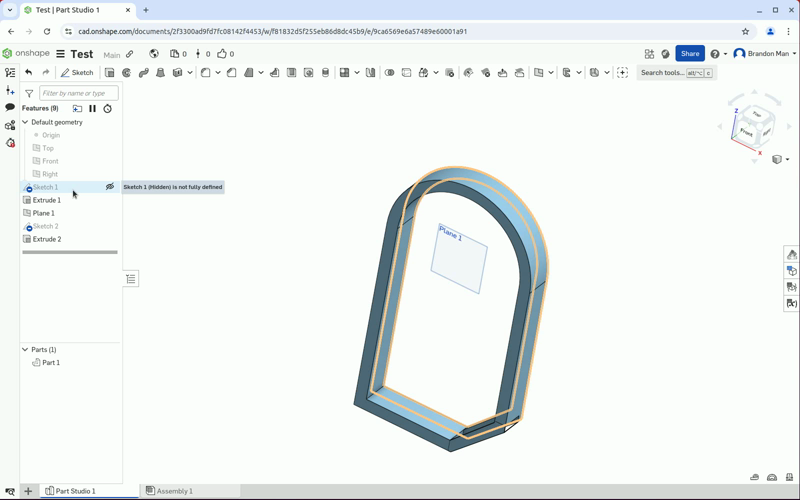
click(73, 189)